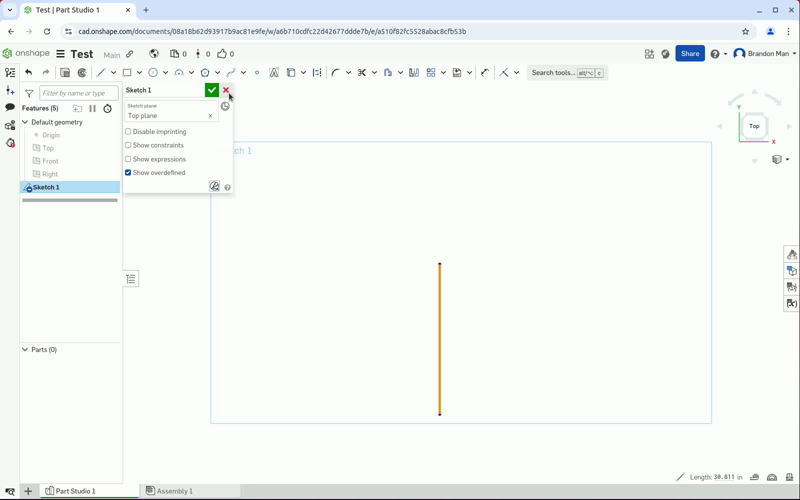
key(shift+h)
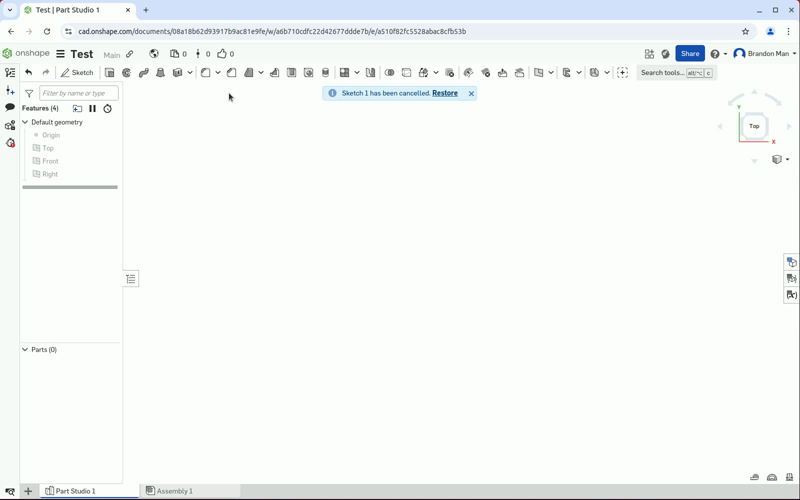
mouse_move(73, 352)
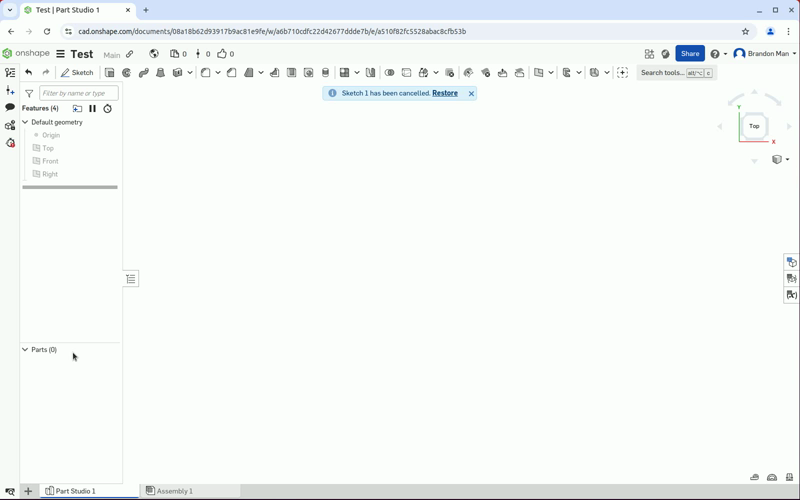
key(y)
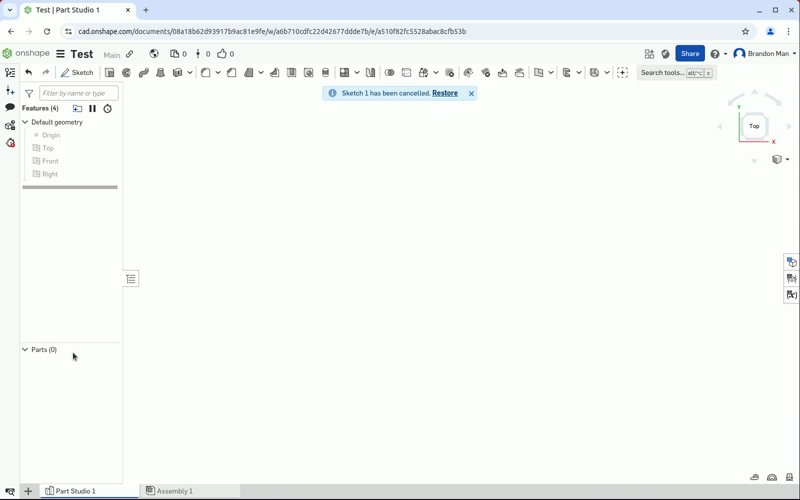
key(shift+p)
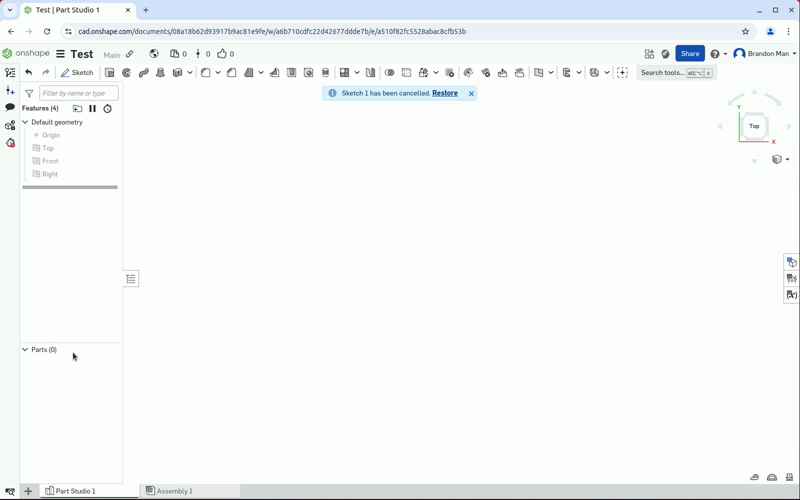
key(space)
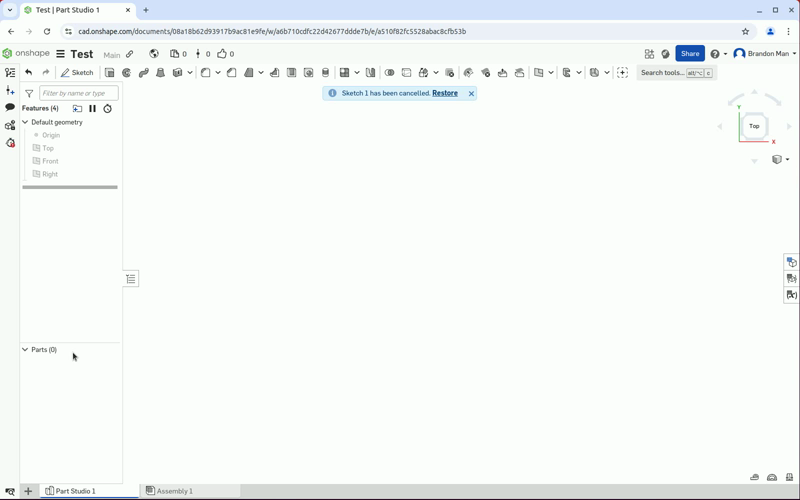
key_down(shift)
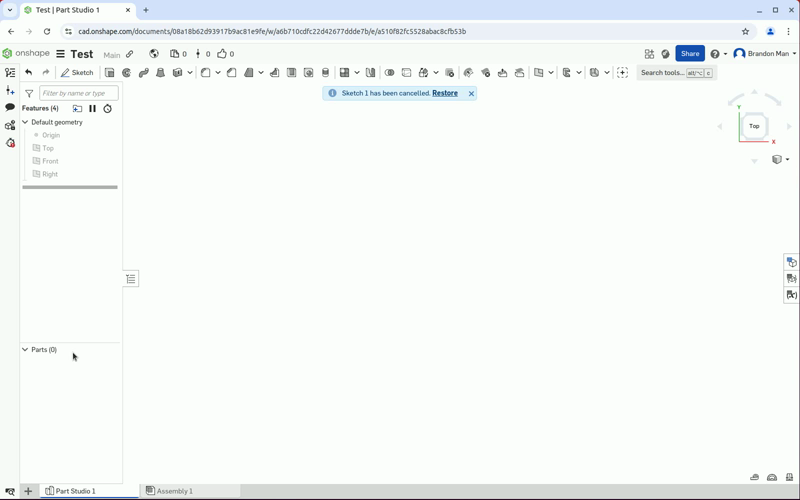
key(up)
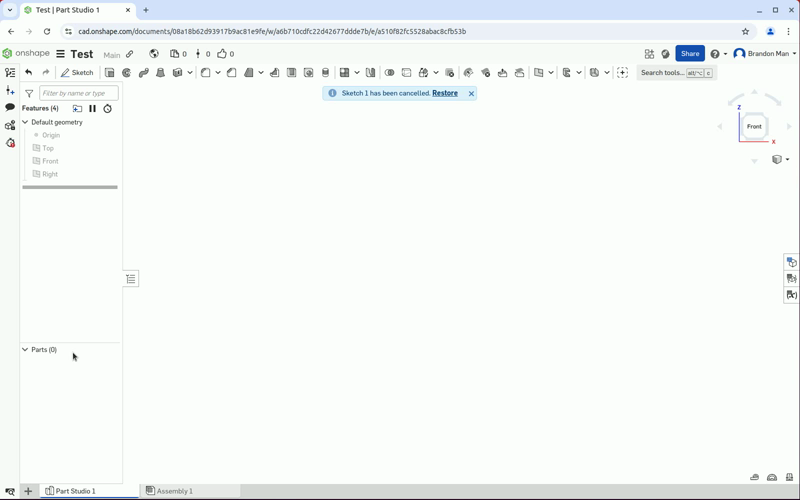
key_up(shift)
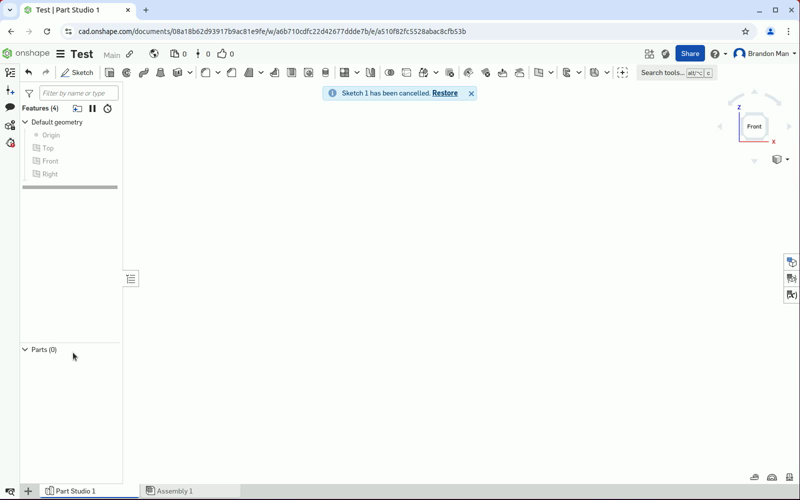
mouse_move(73, 352)
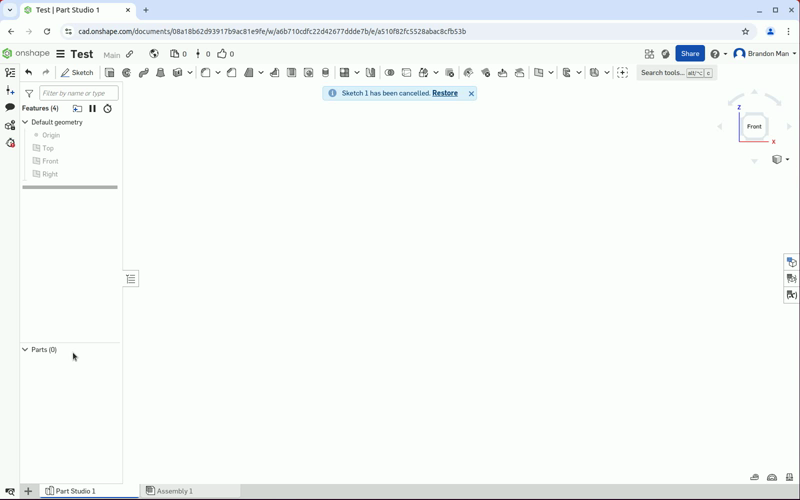
key(shift+y)
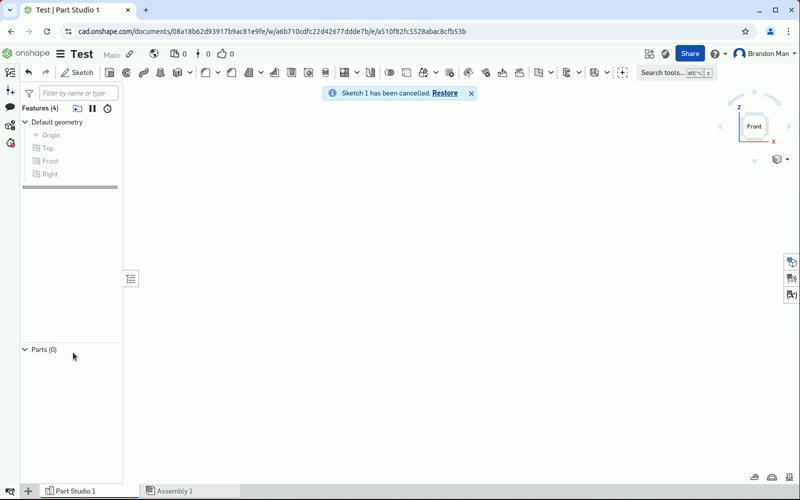
key(shift+s)
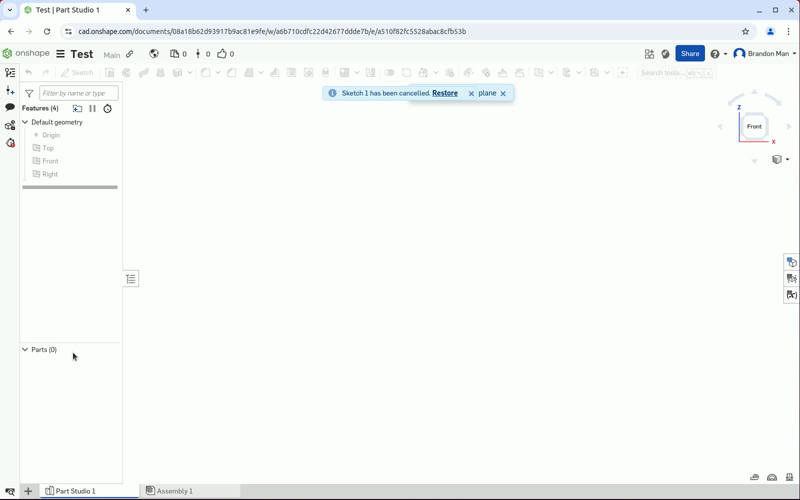
mouse_move(73, 163)
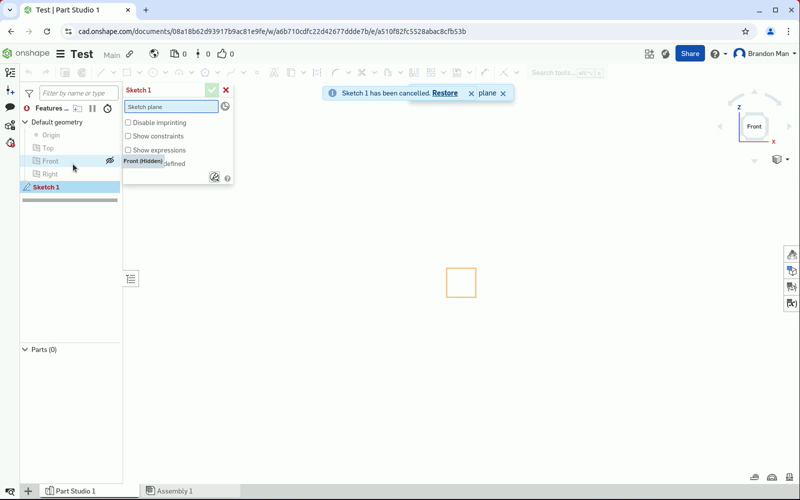
click(73, 163)
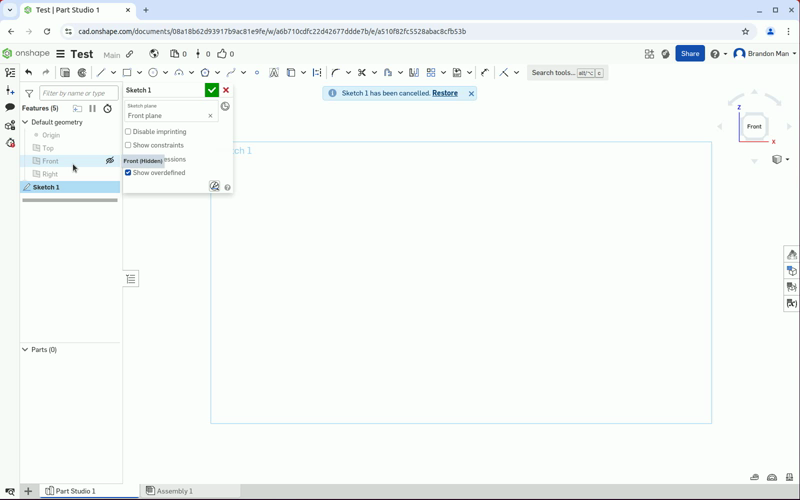
mouse_move(73, 352)
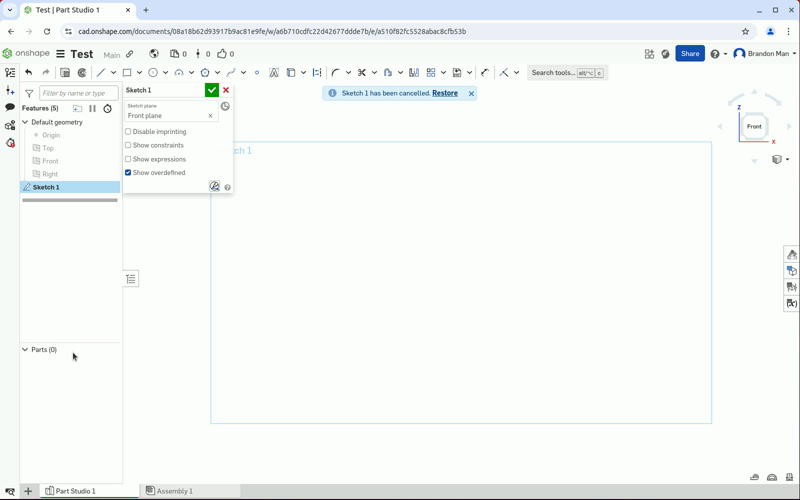
key(y)
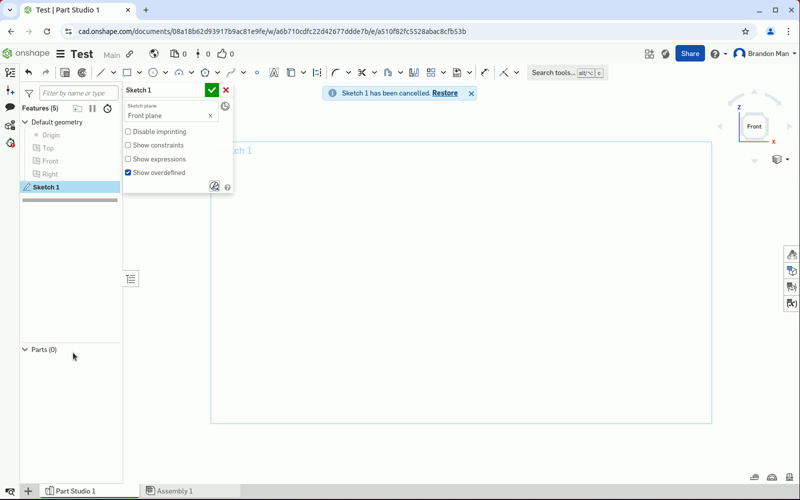
key(l)
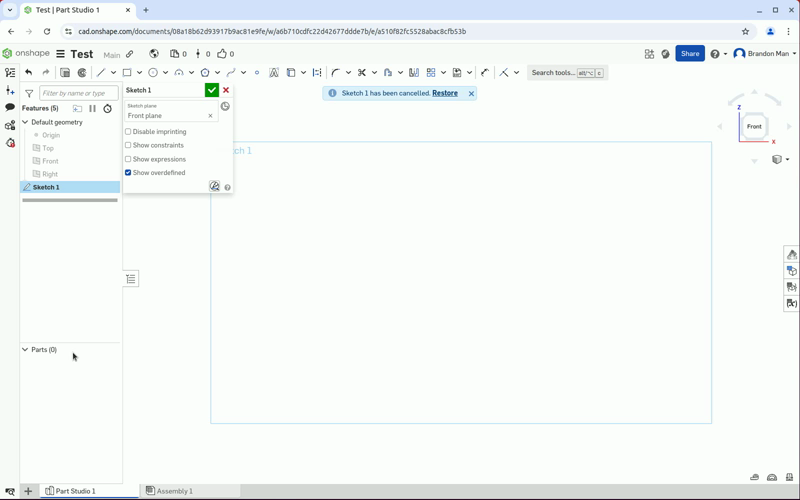
key_down(shift)
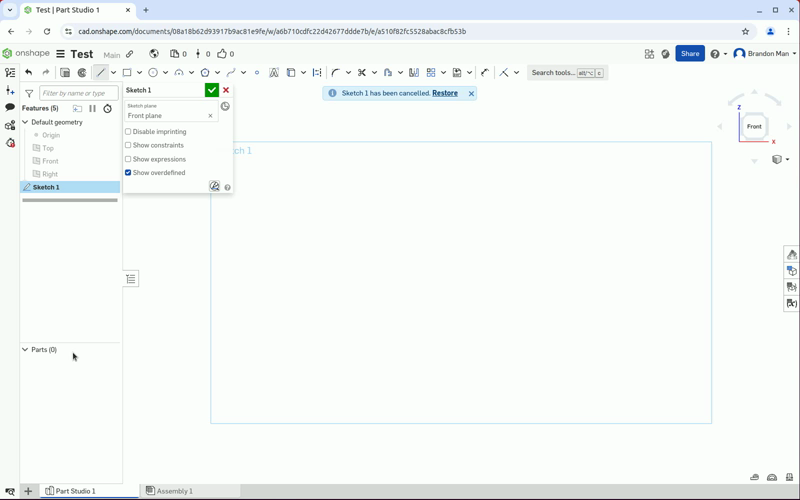
mouse_move(460, 275)
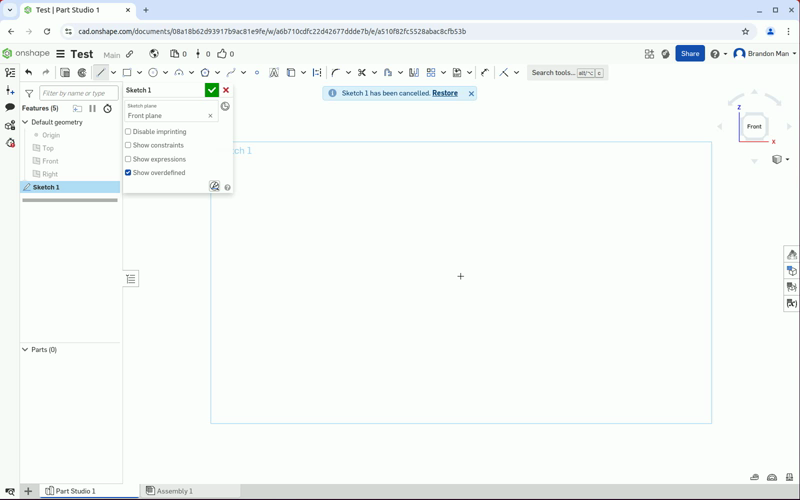
click(460, 275)
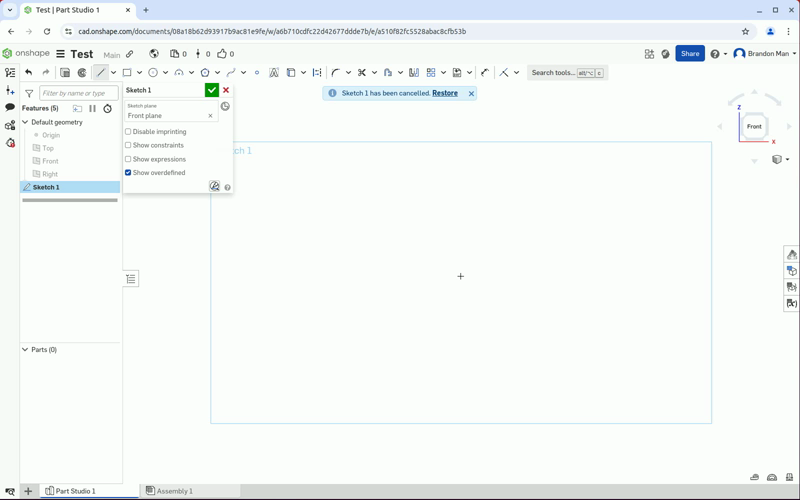
key_up(shift)
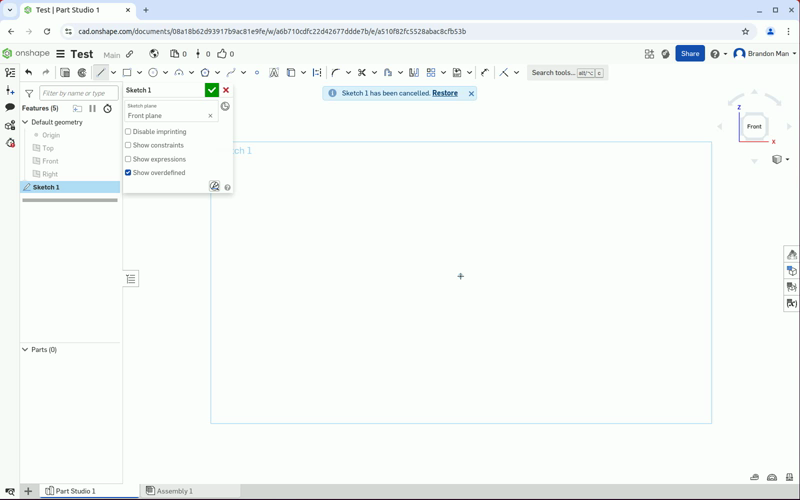
key_down(shift)
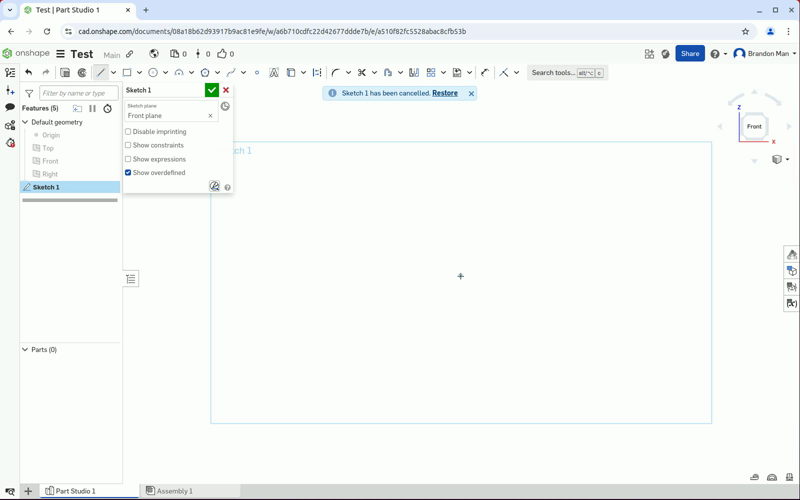
mouse_move(490, 275)
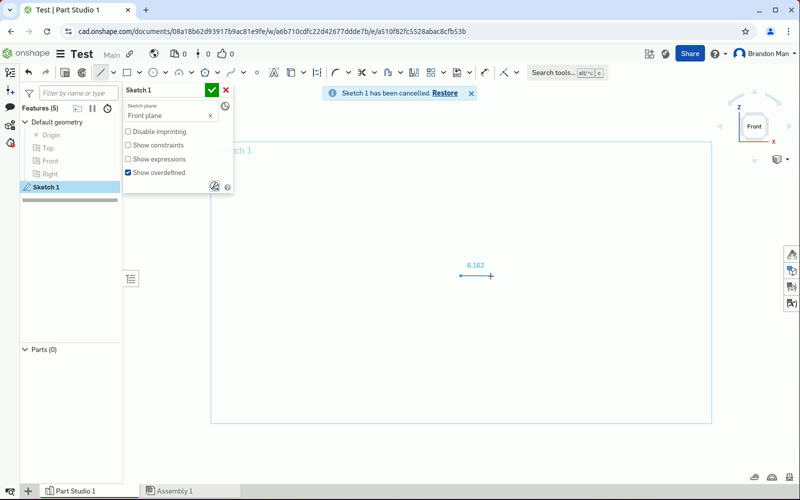
mouse_move(517, 276)
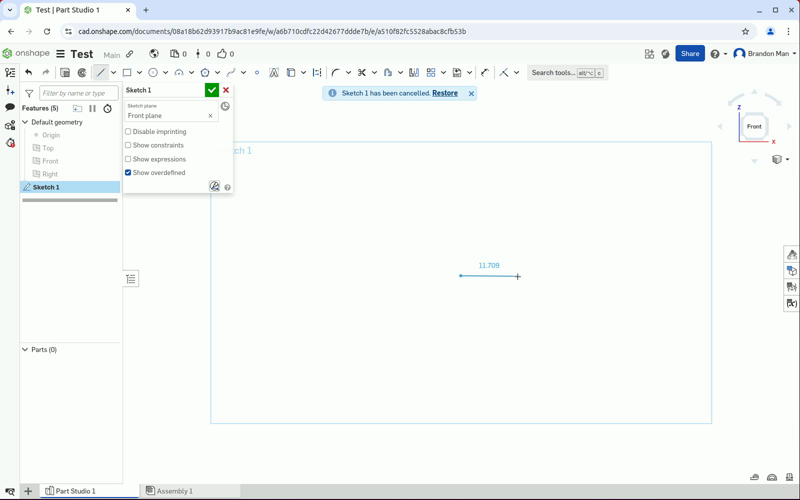
click(517, 276)
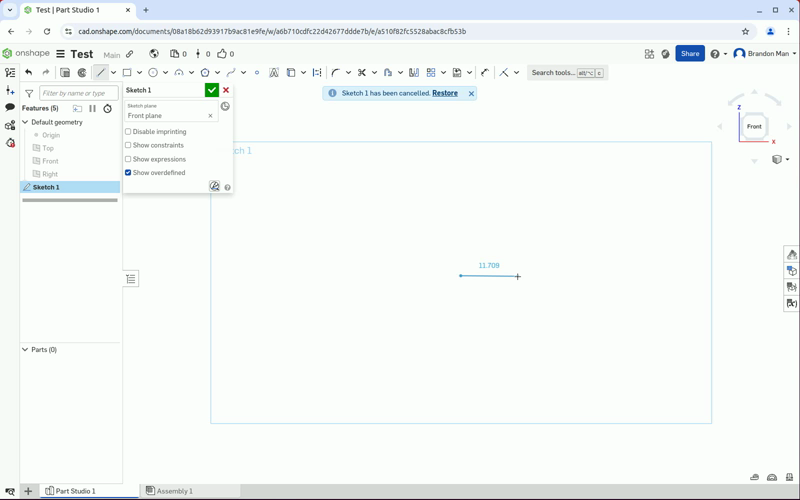
key_up(shift)
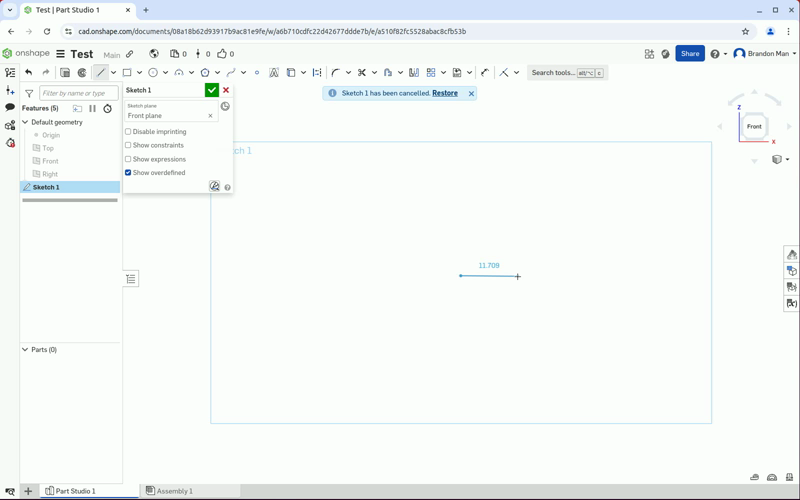
key_down(shift)
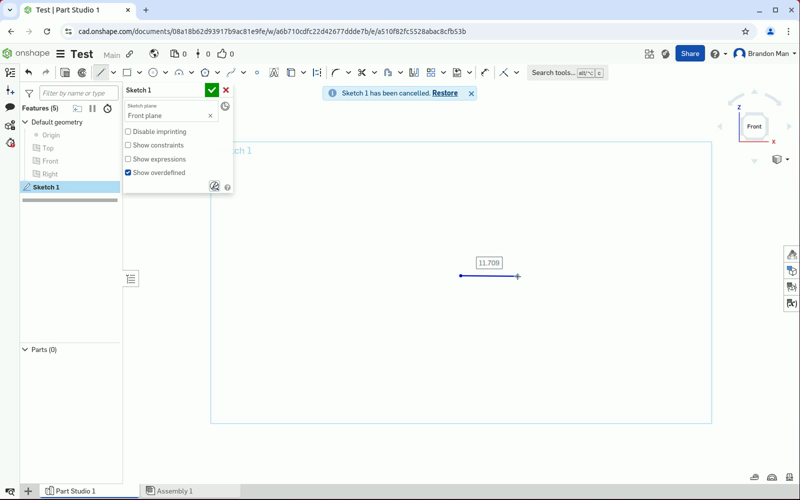
mouse_move(547, 276)
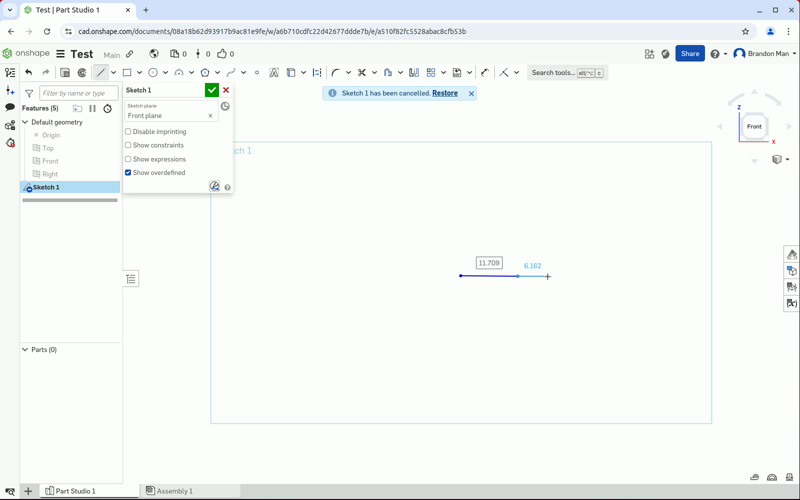
mouse_move(517, 230)
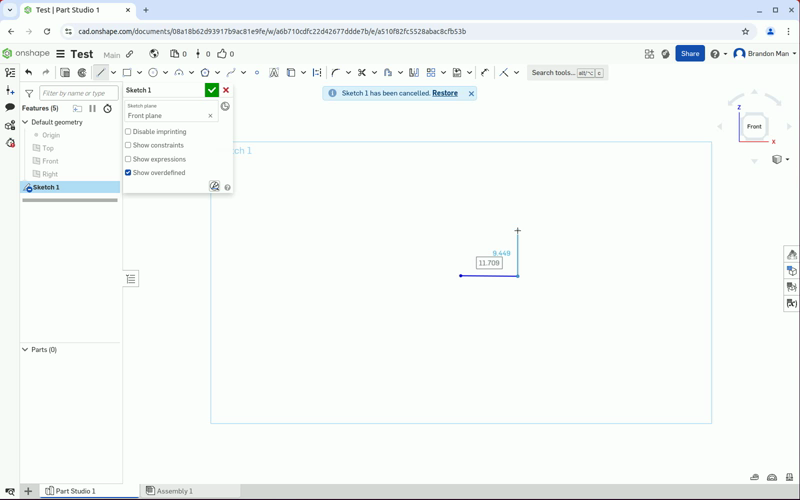
click(517, 230)
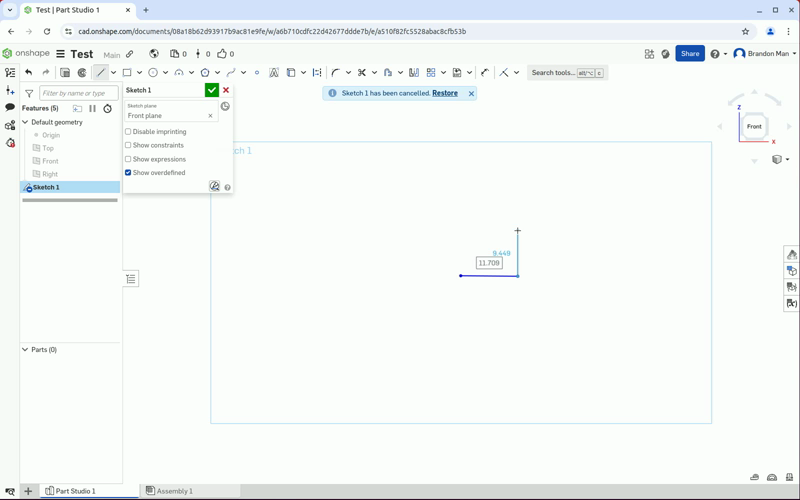
key_up(shift)
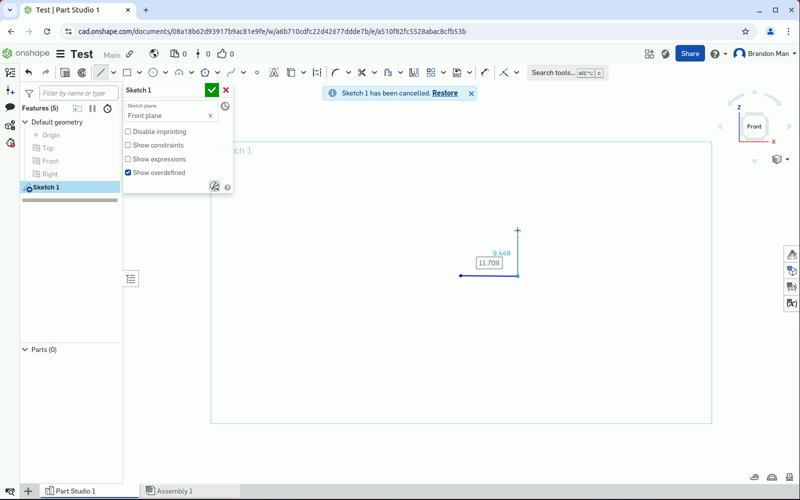
key_down(shift)
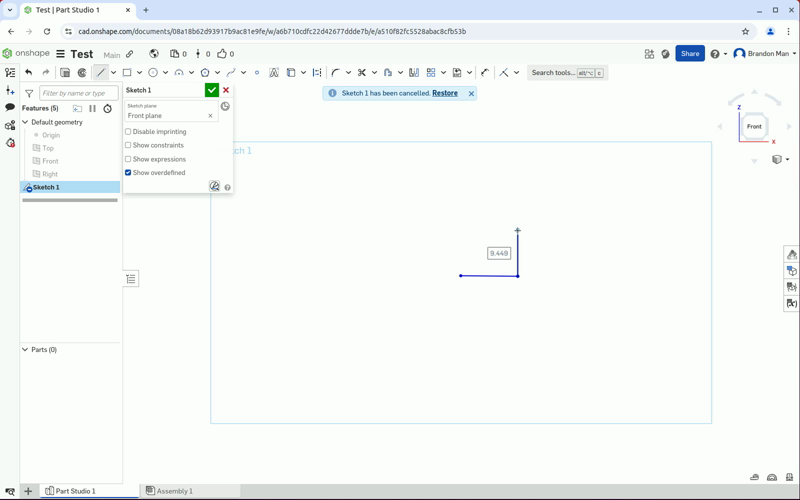
mouse_move(460, 261)
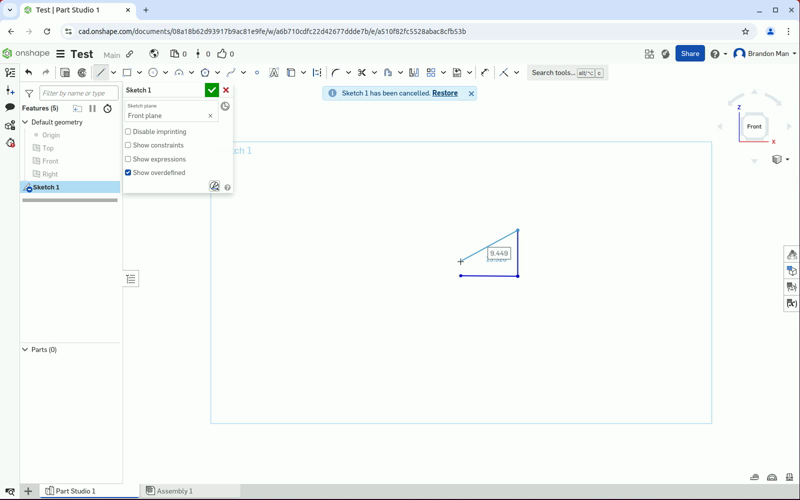
click(460, 261)
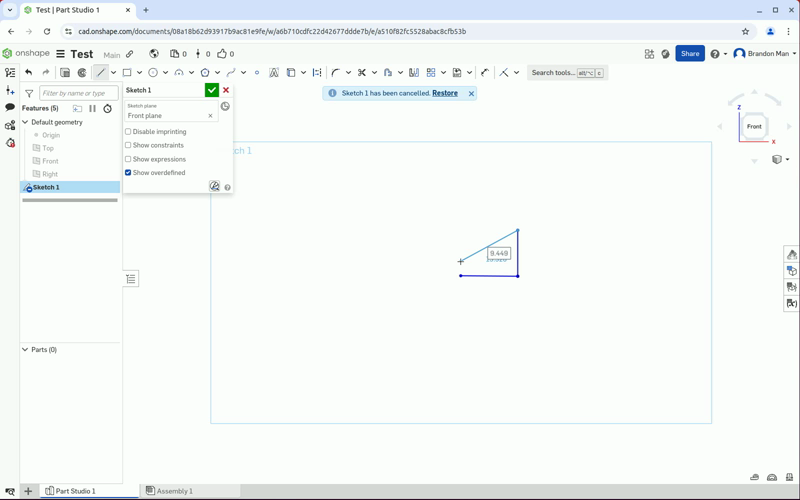
key_up(shift)
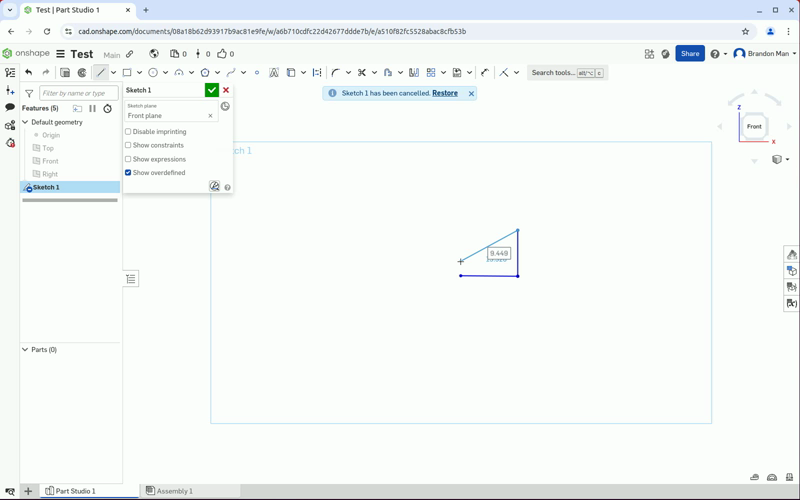
mouse_move(490, 261)
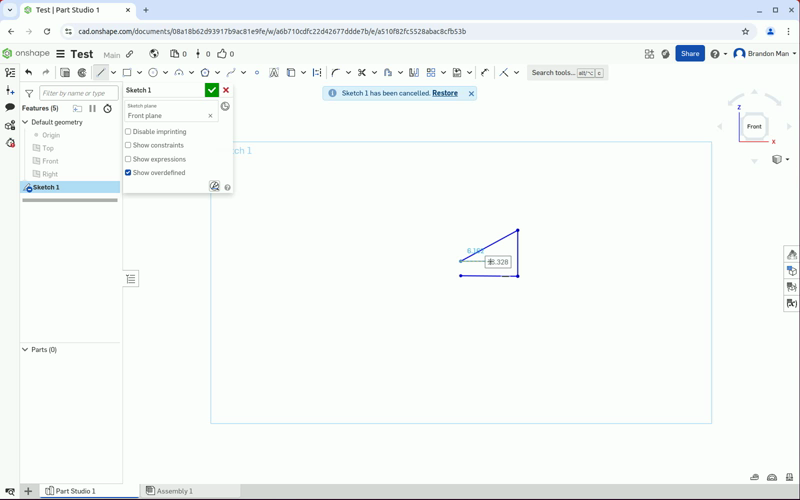
key_down(shift)
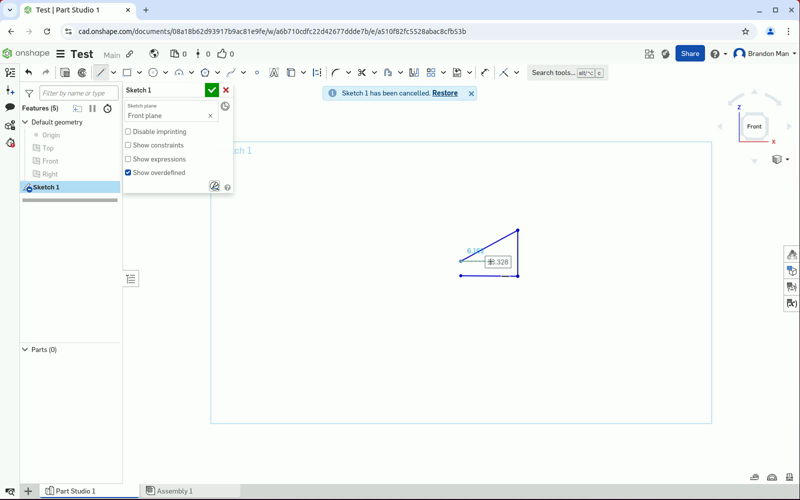
mouse_move(460, 275)
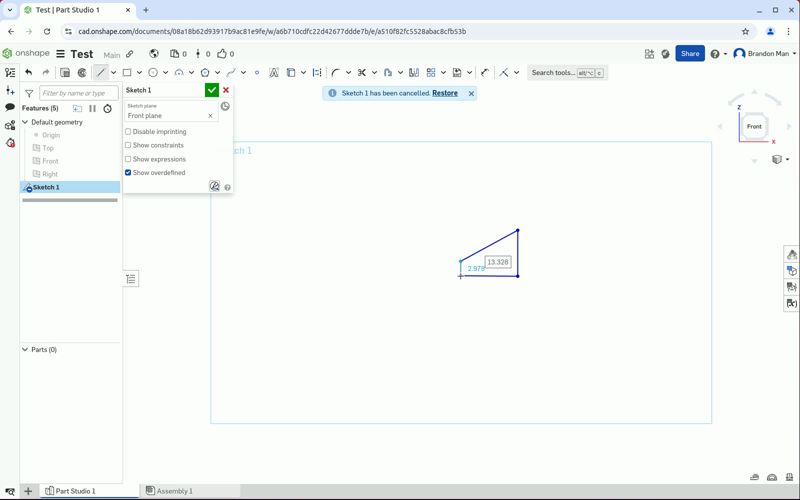
key_up(shift)
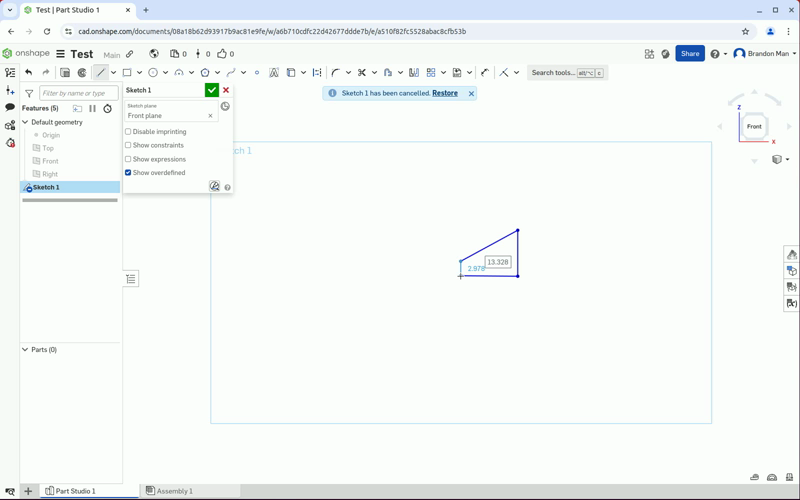
click(460, 275)
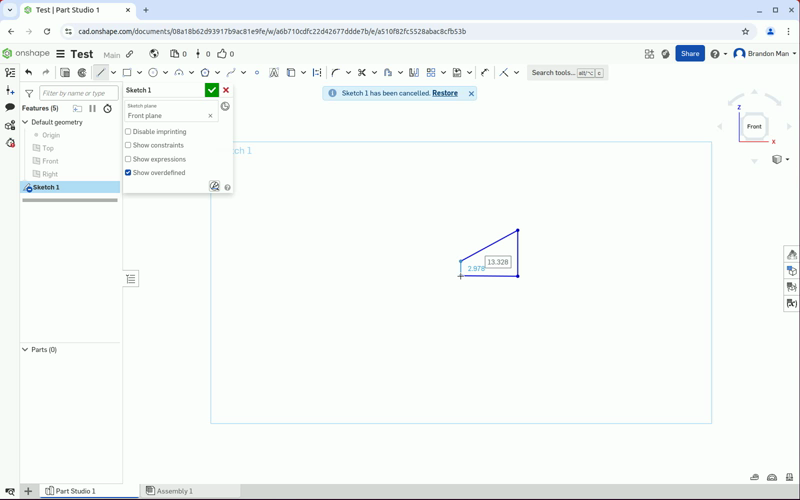
key(esc)
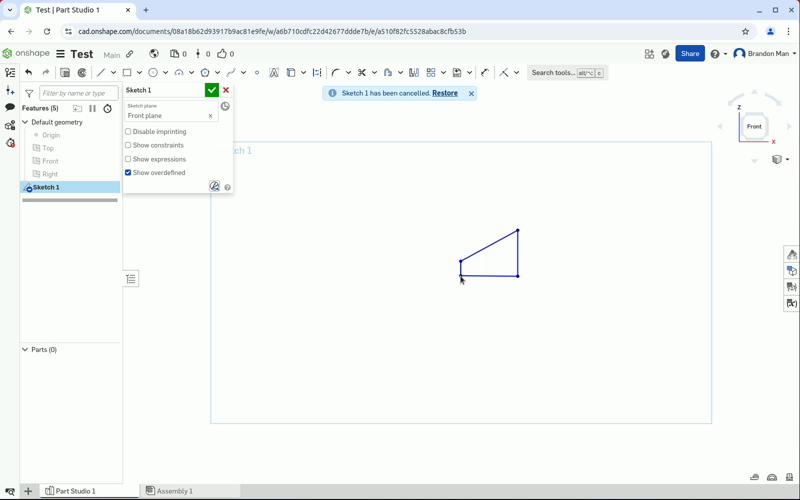
mouse_move(465, 260)
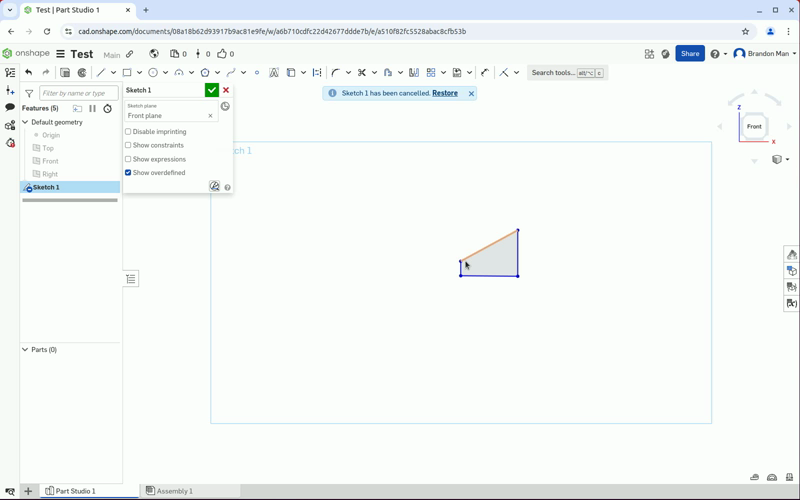
scroll(6)
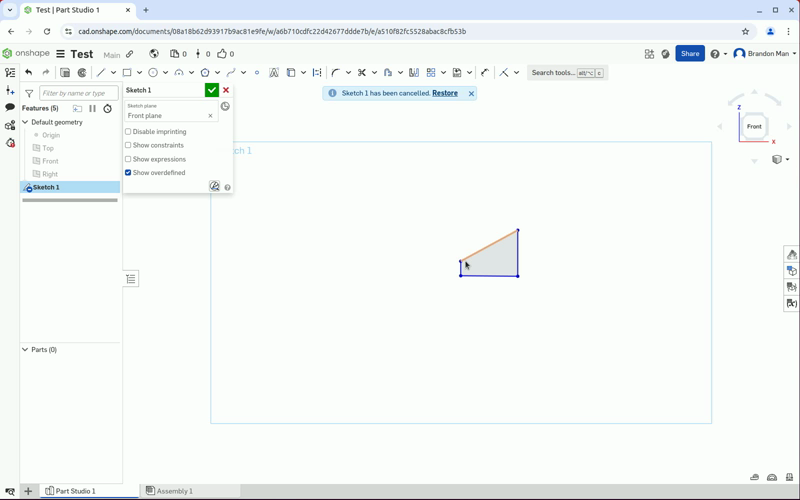
scroll(6)
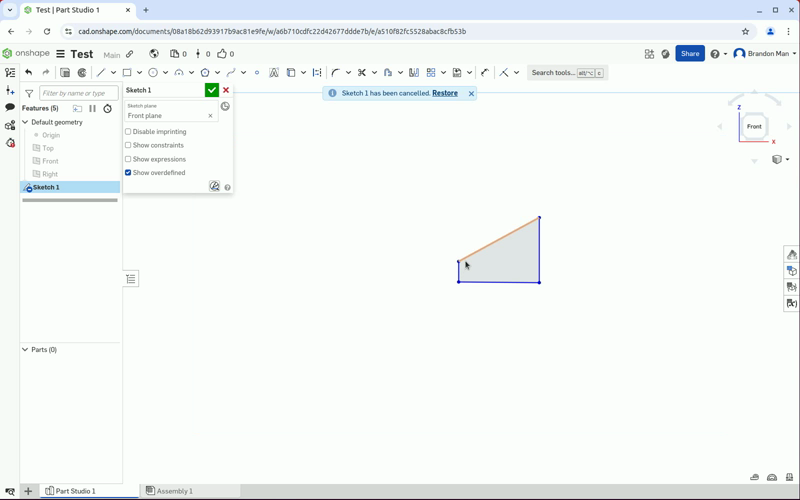
scroll(6)
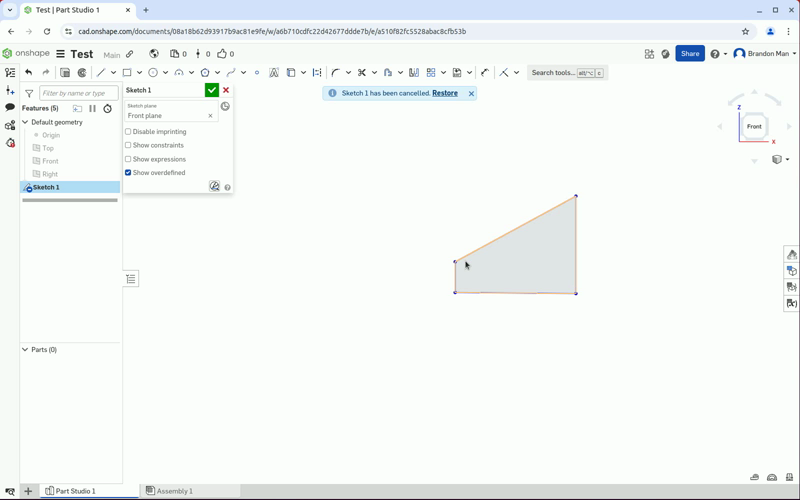
scroll(6)
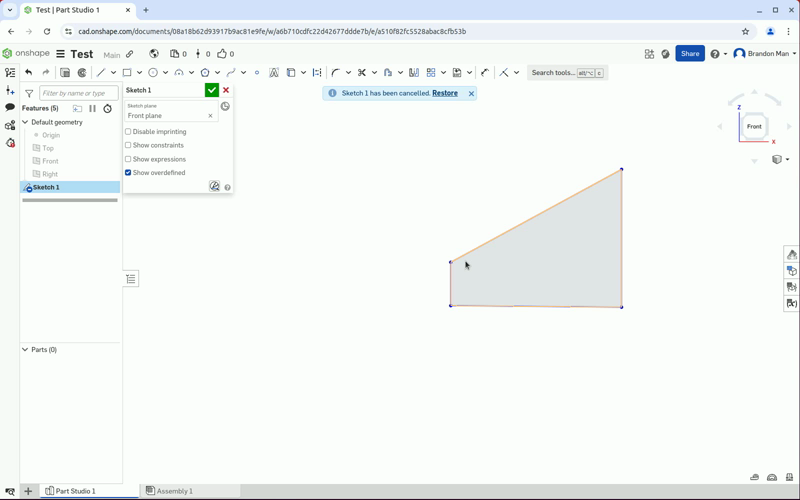
scroll(6)
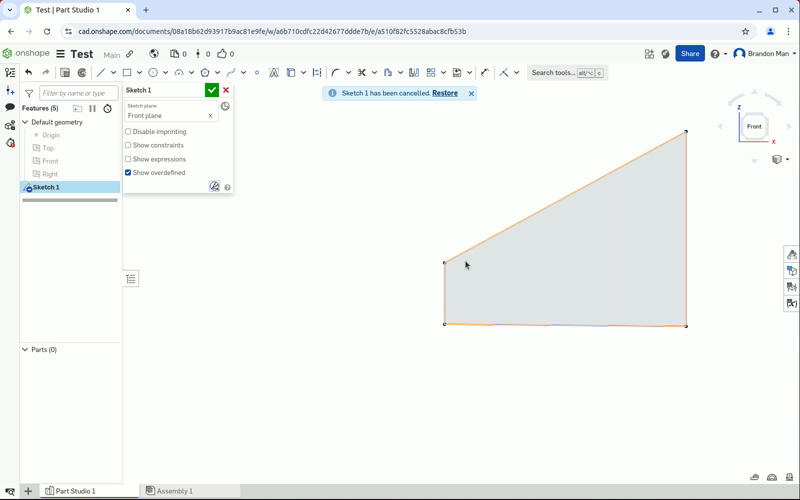
scroll(6)
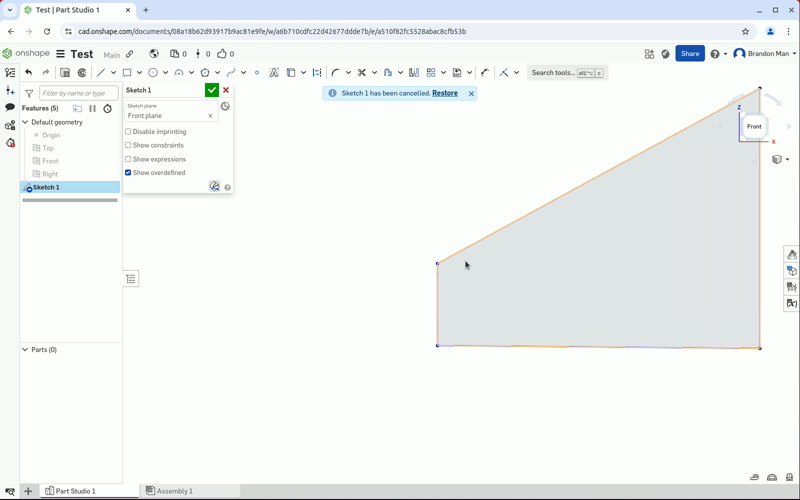
scroll(6)
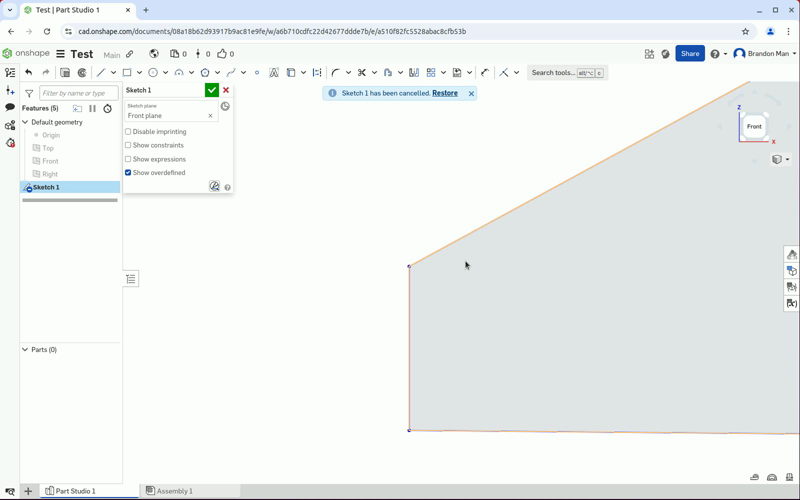
click(465, 260)
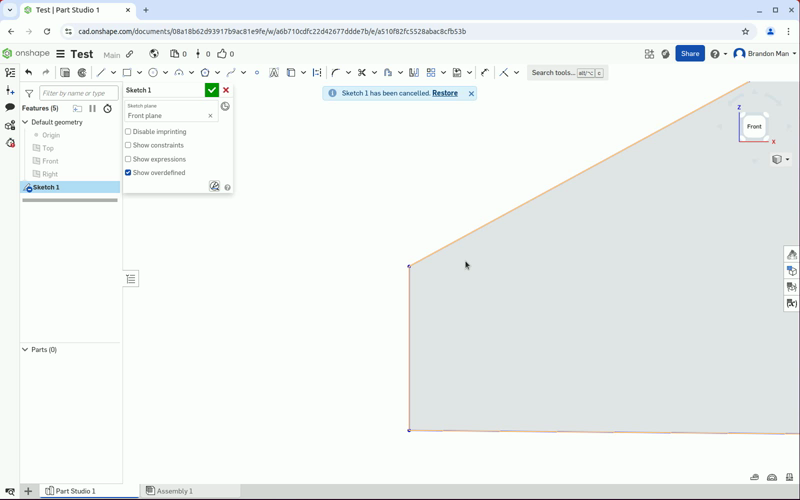
scroll(-6)
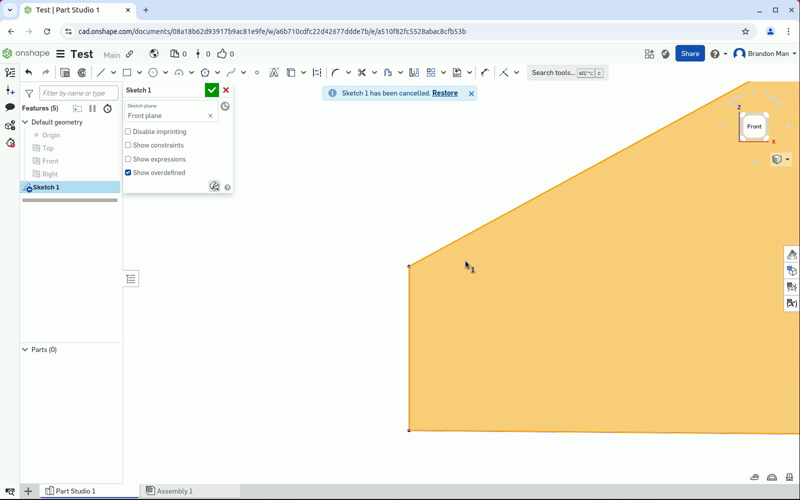
scroll(-6)
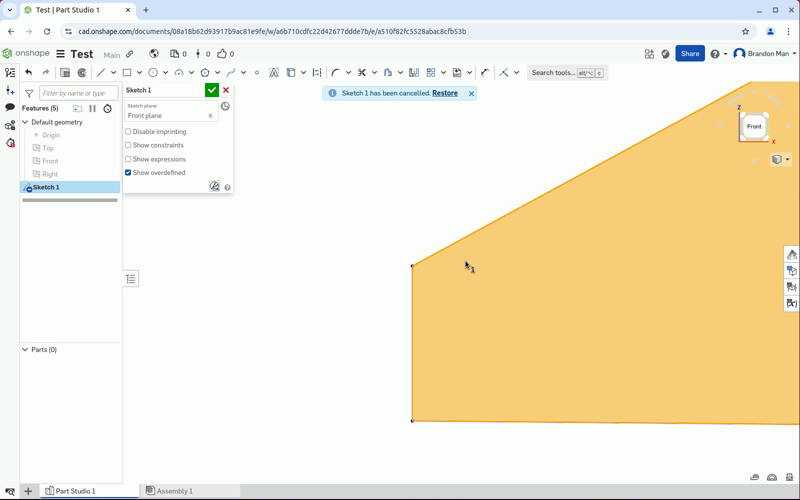
scroll(-6)
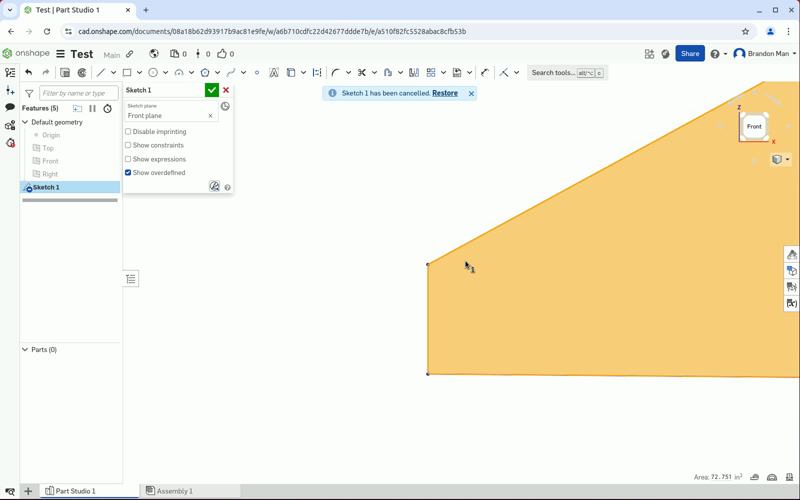
scroll(-6)
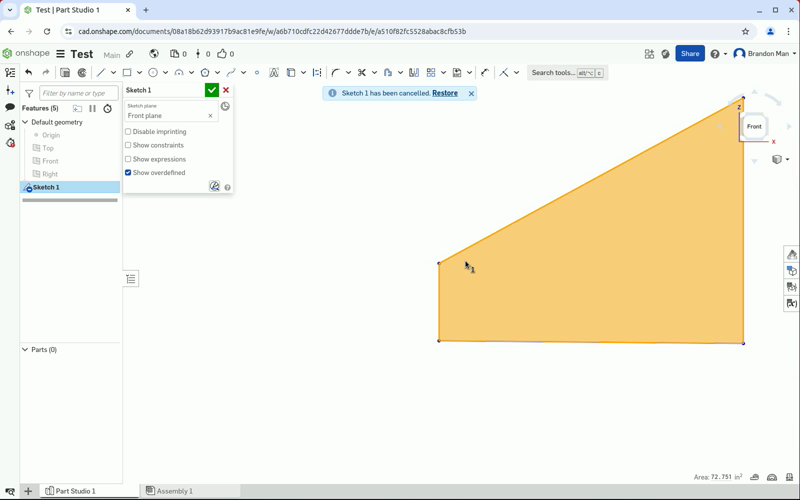
scroll(-6)
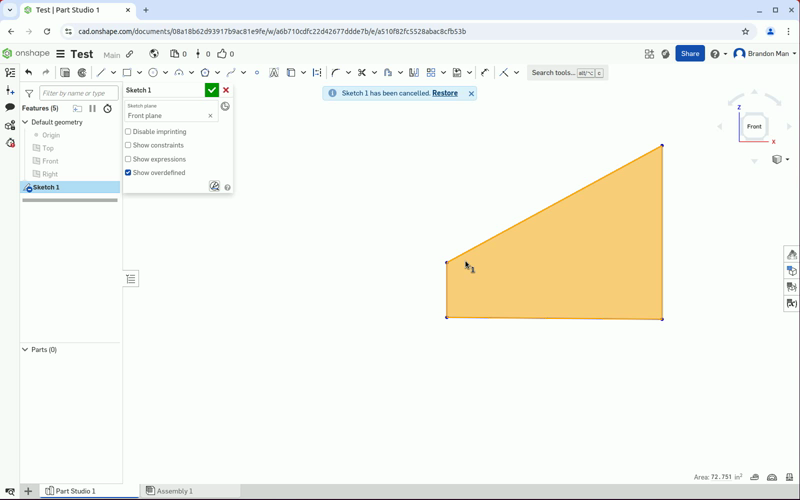
scroll(-6)
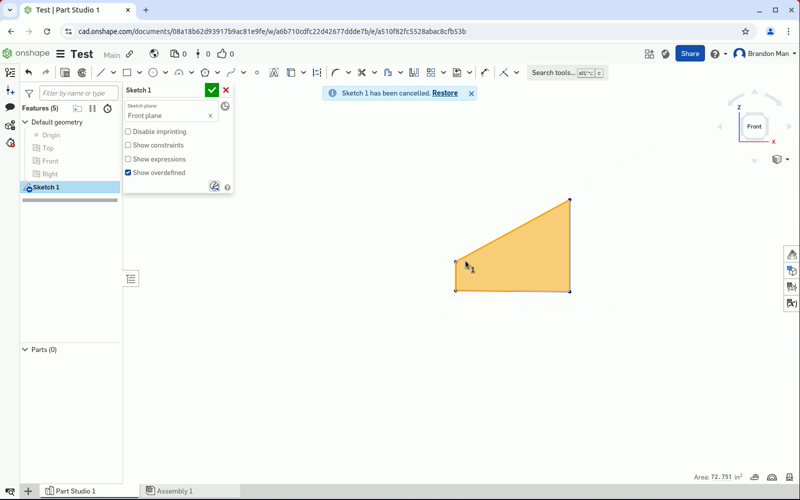
scroll(-6)
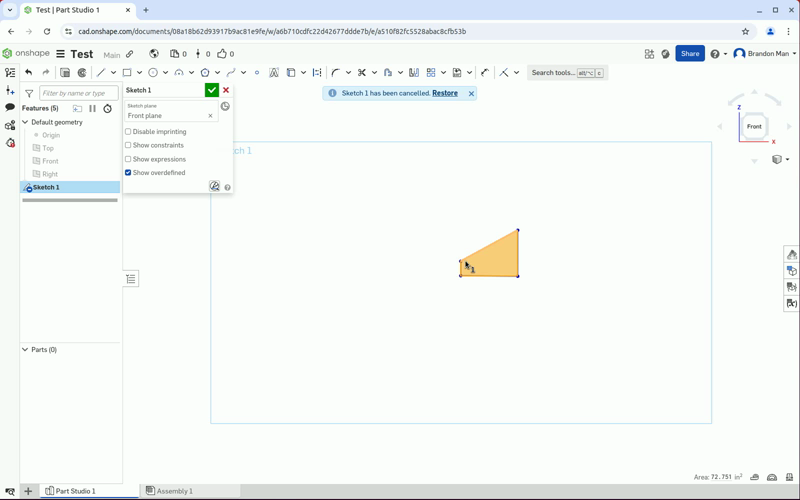
mouse_move(73, 352)
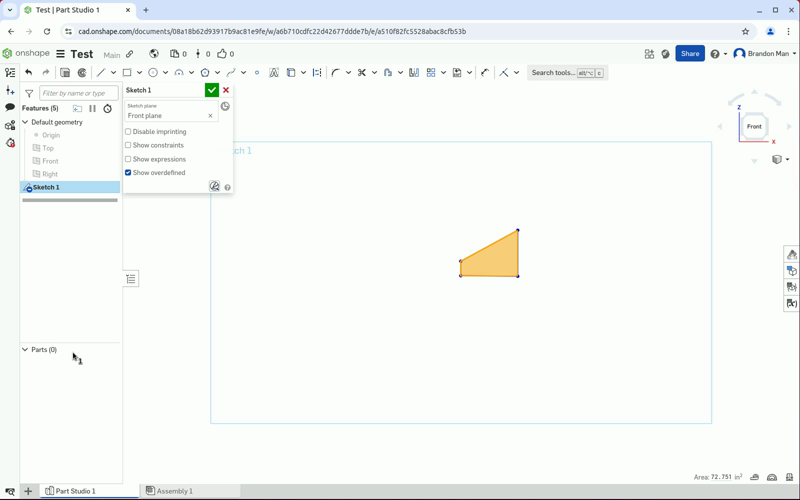
key(shift+y)
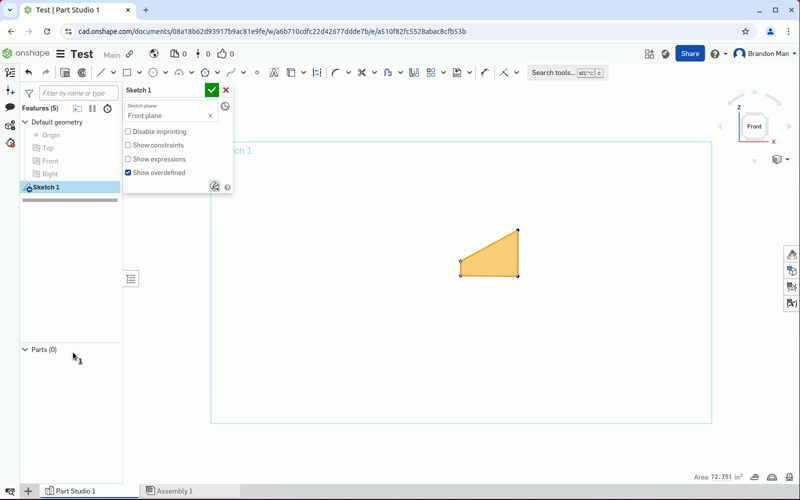
key(shift+e)
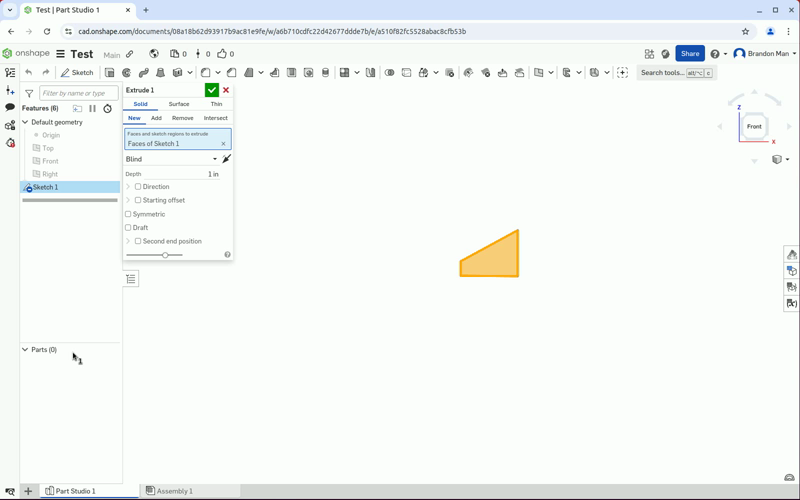
mouse_move(143, 106)
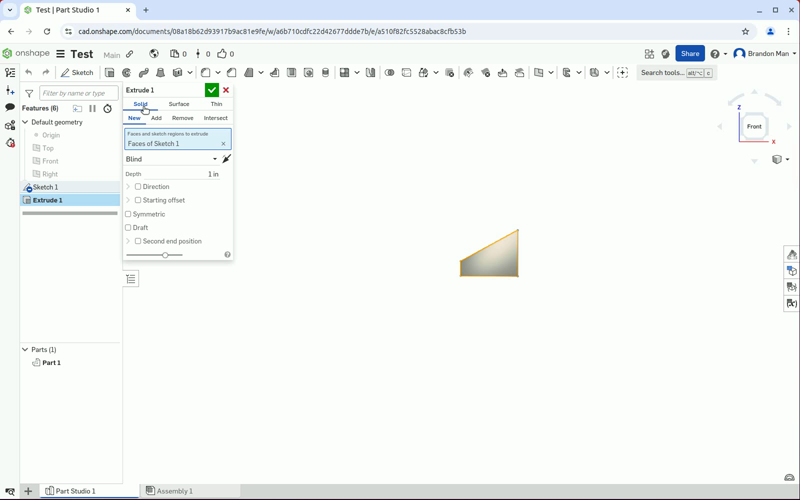
click(143, 106)
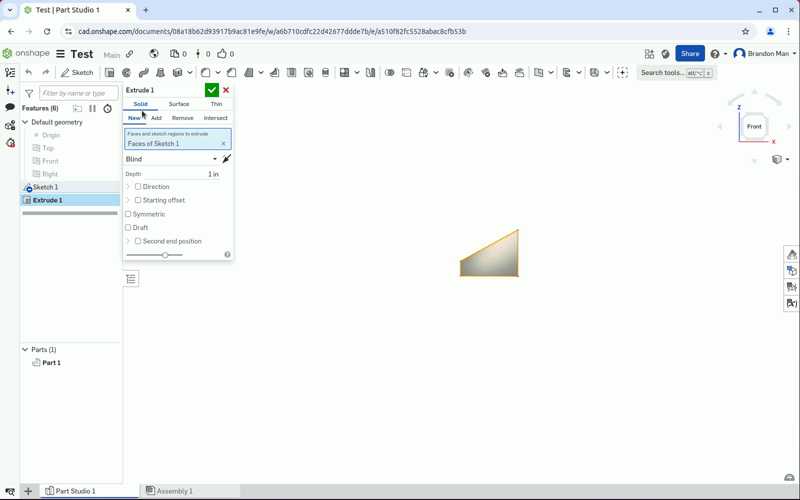
mouse_move(137, 120)
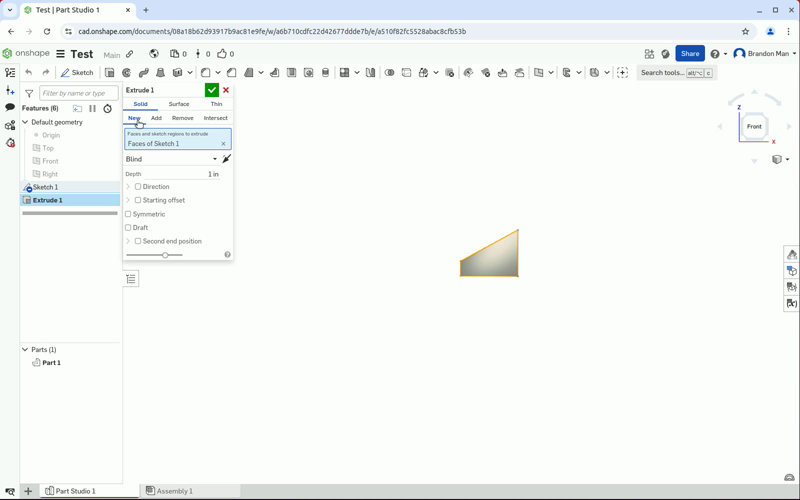
click(137, 120)
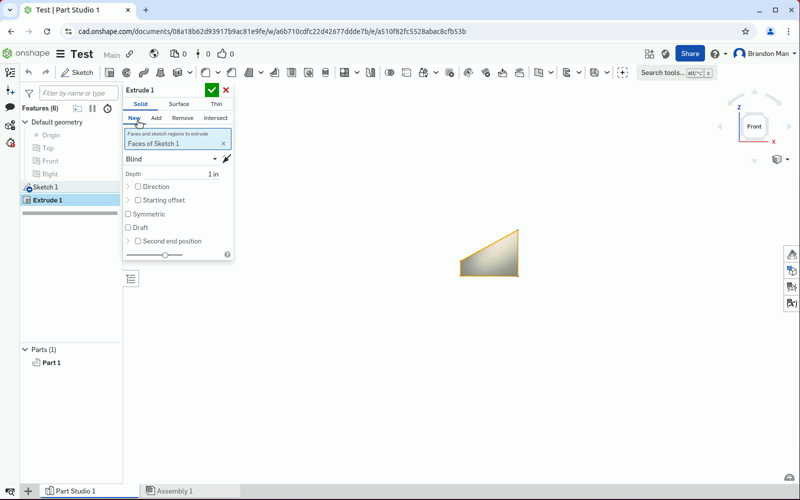
key(tab, 4)
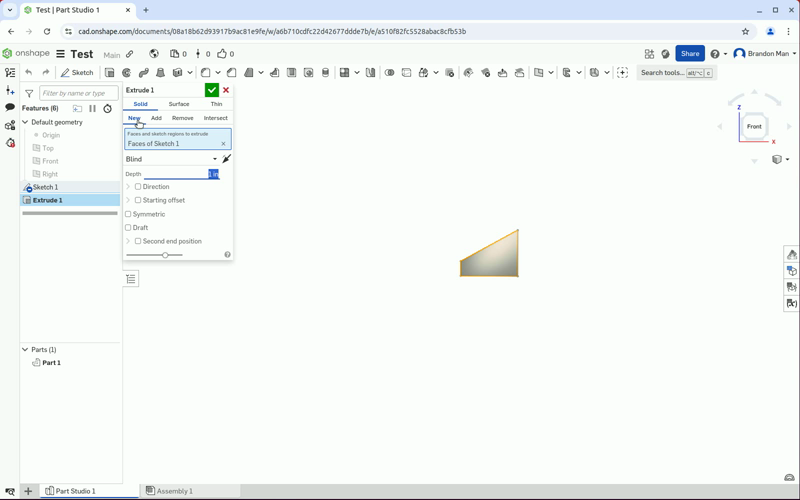
text(0.722)
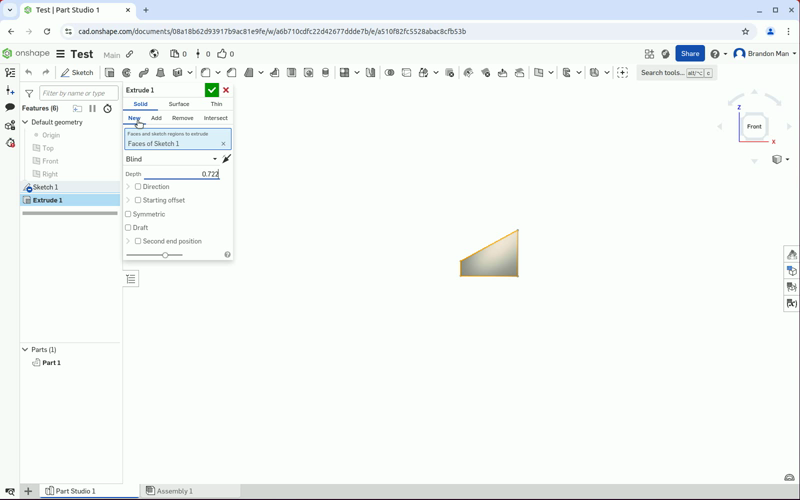
key(enter)
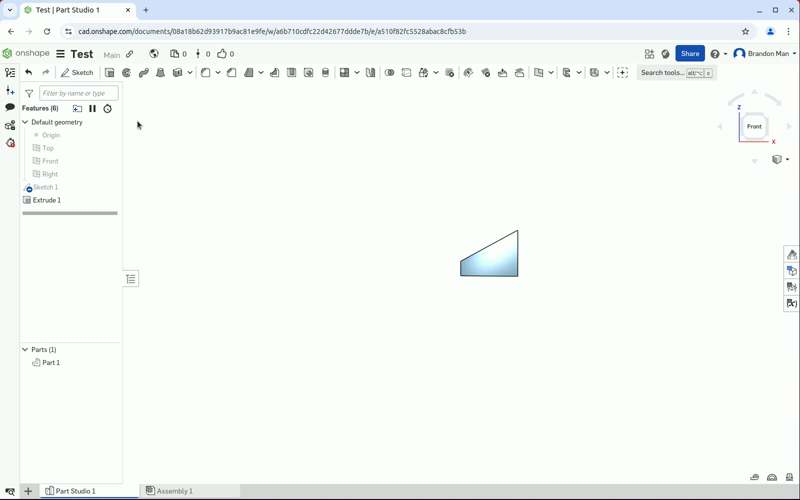
key(shift+h)
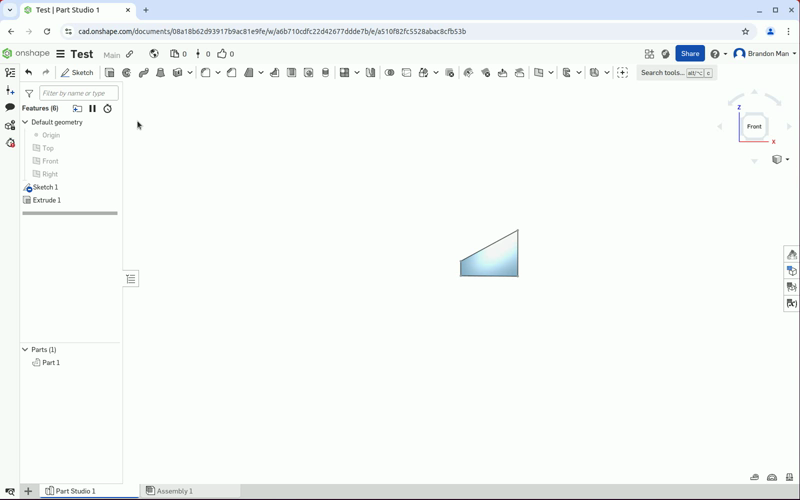
key(shift+h)
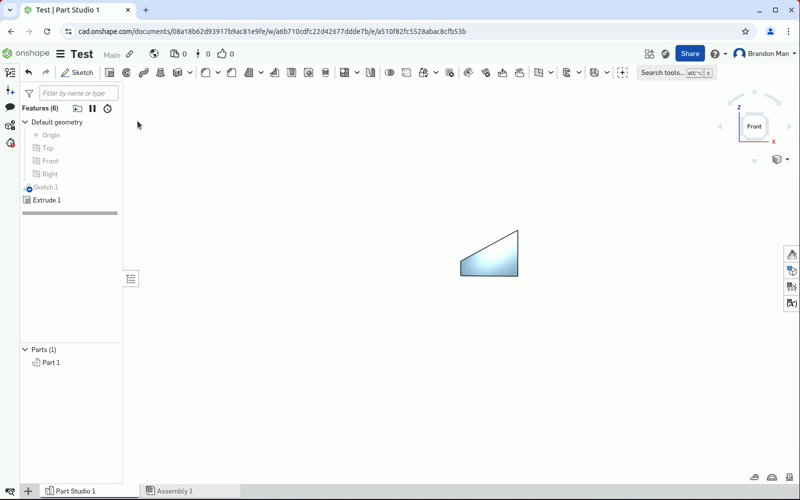
mouse_move(73, 189)
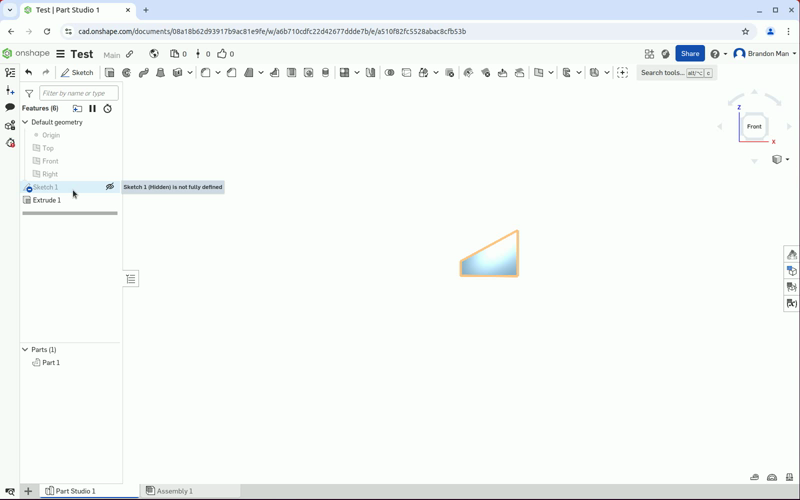
click(73, 189)
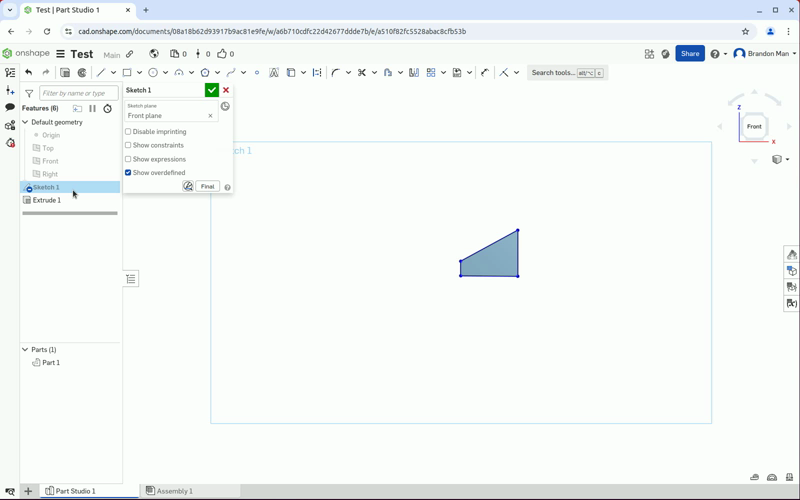
mouse_move(229, 92)
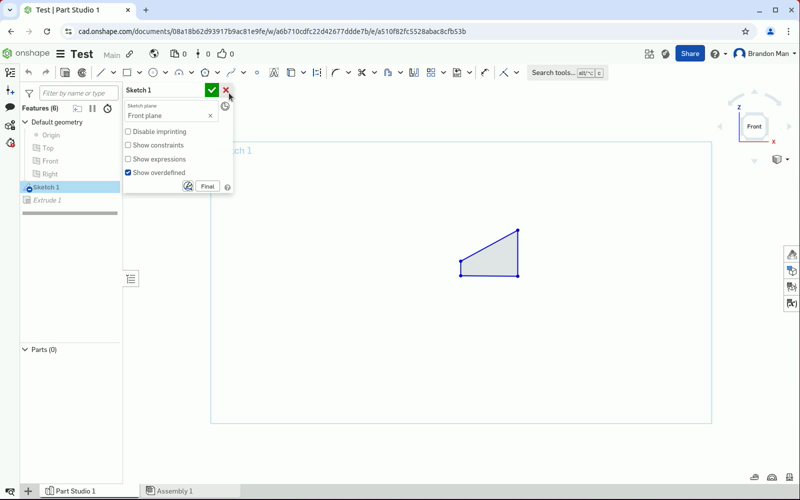
click(229, 92)
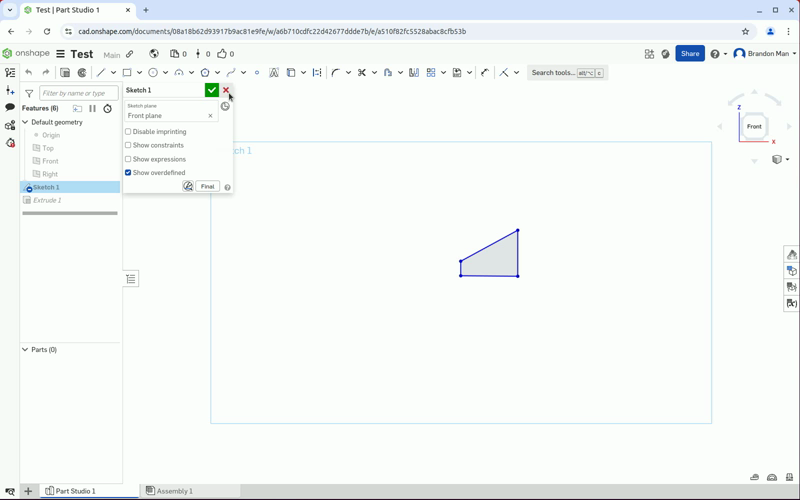
key(shift+s)
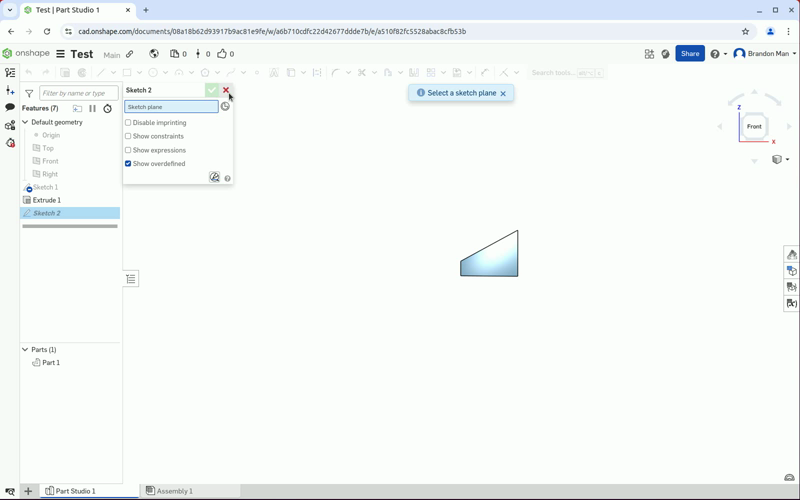
mouse_move(73, 163)
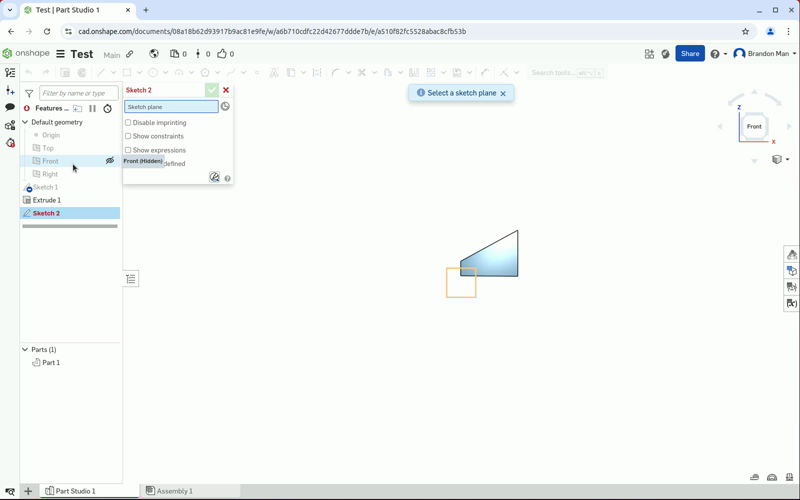
click(73, 163)
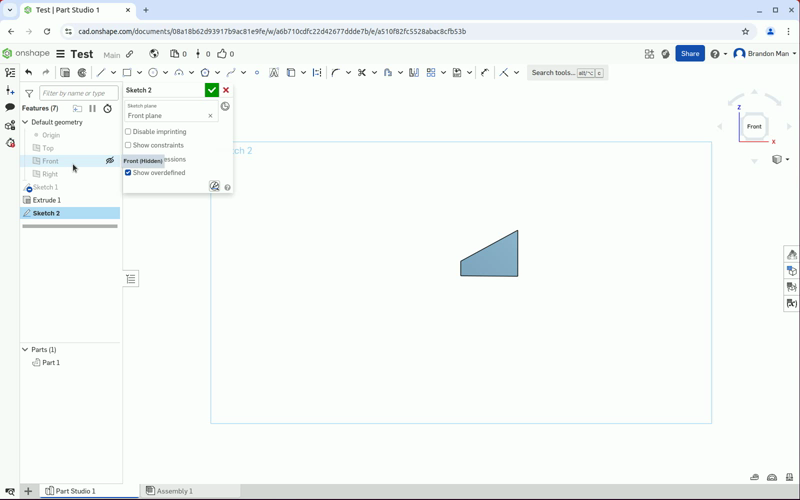
mouse_move(73, 352)
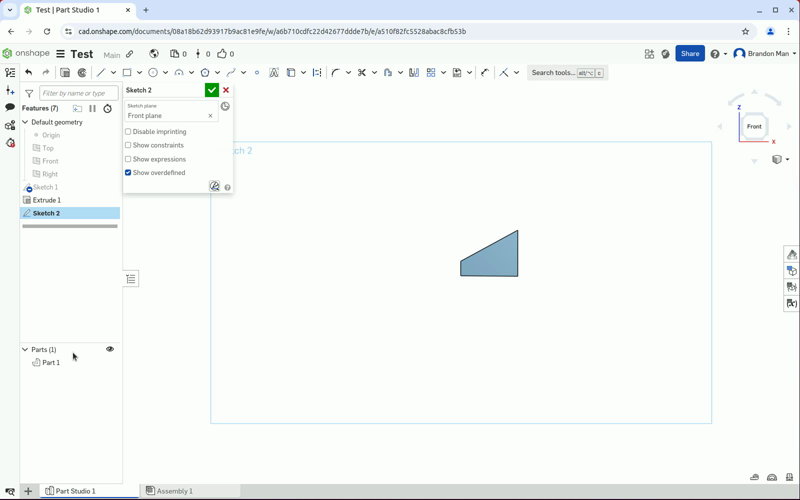
key(y)
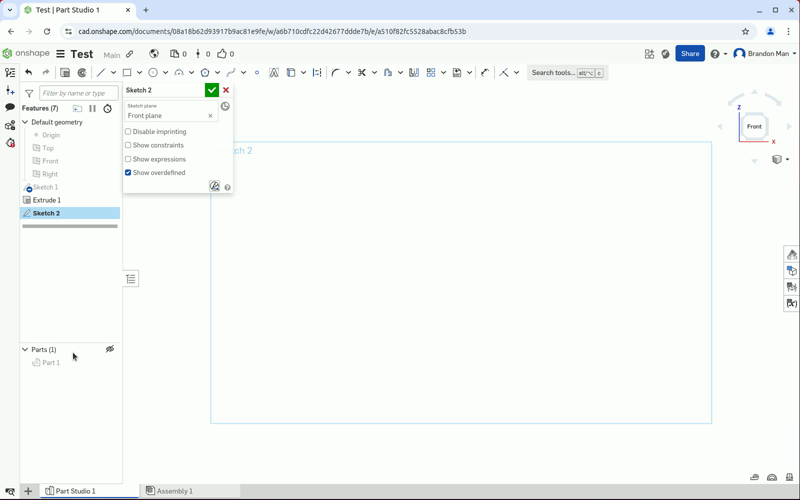
key(l)
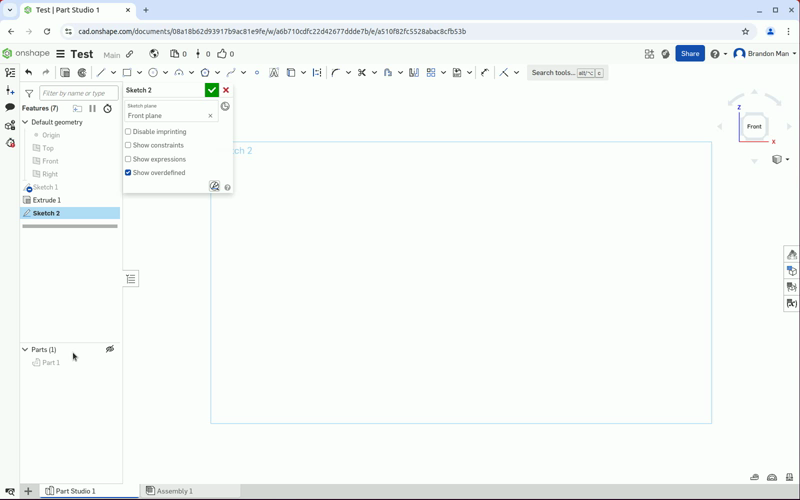
key_down(shift)
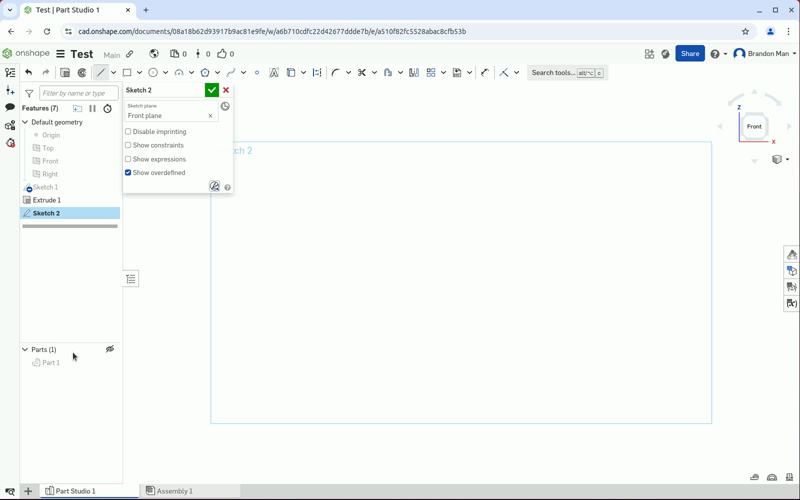
mouse_move(460, 282)
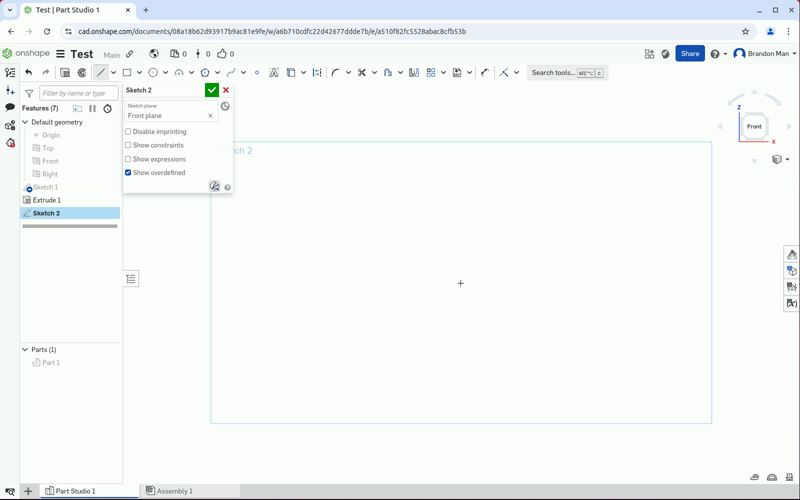
click(460, 282)
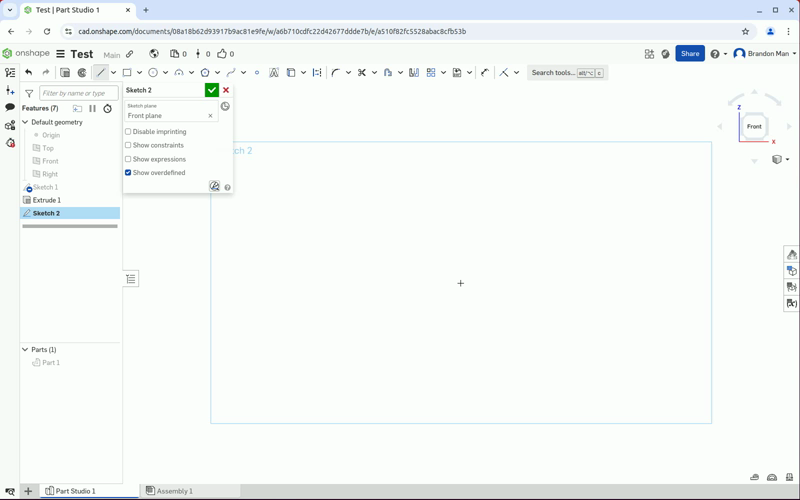
key_up(shift)
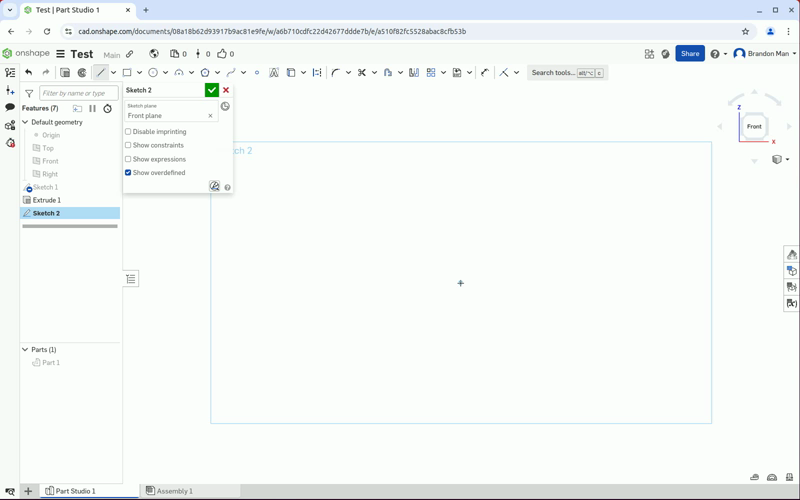
key_down(shift)
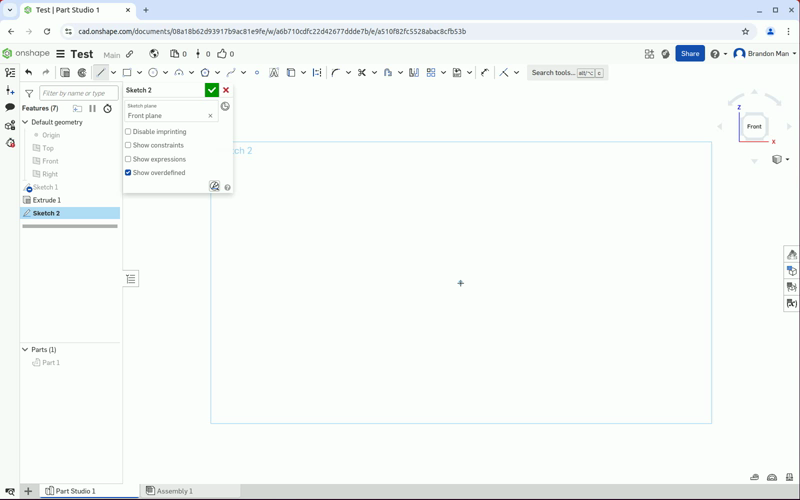
mouse_move(490, 282)
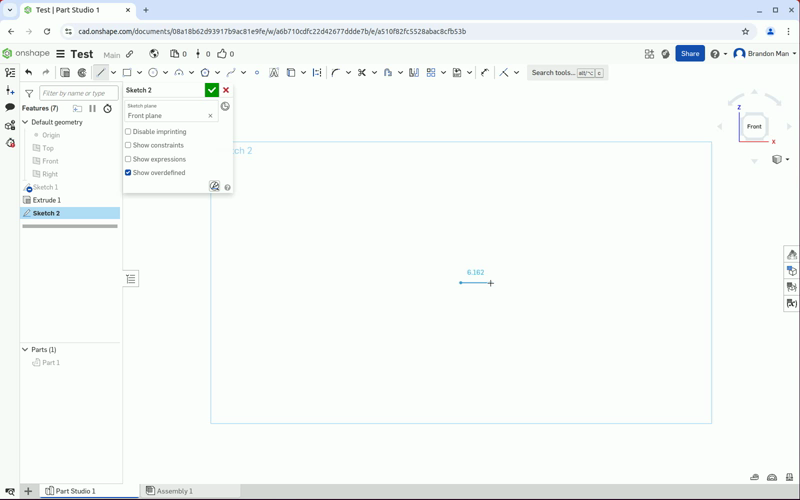
mouse_move(517, 276)
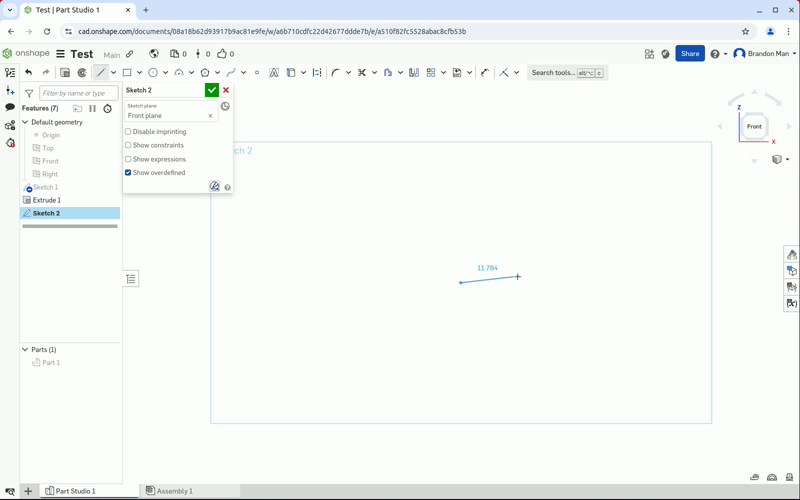
click(517, 276)
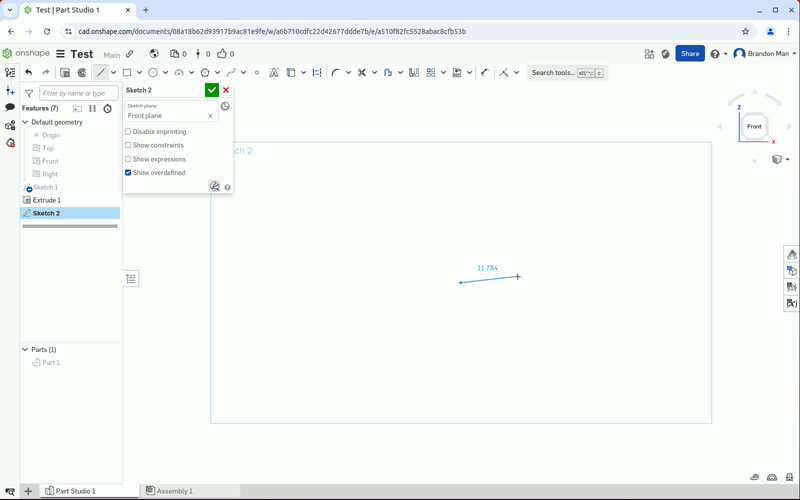
key_up(shift)
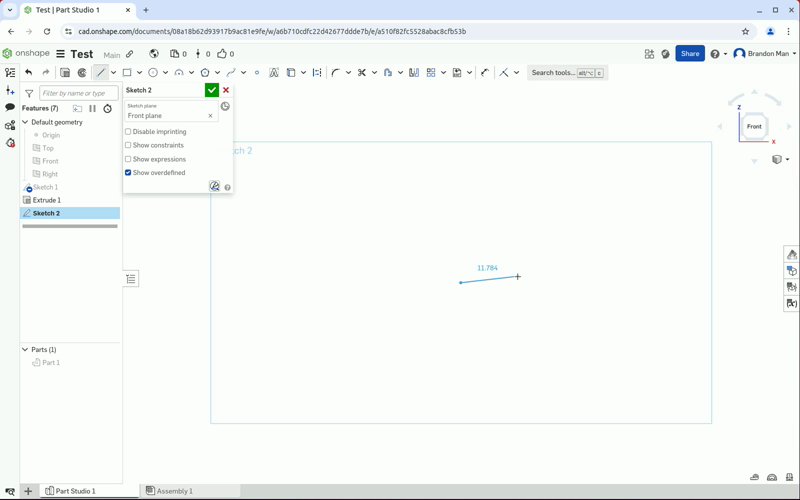
key_down(shift)
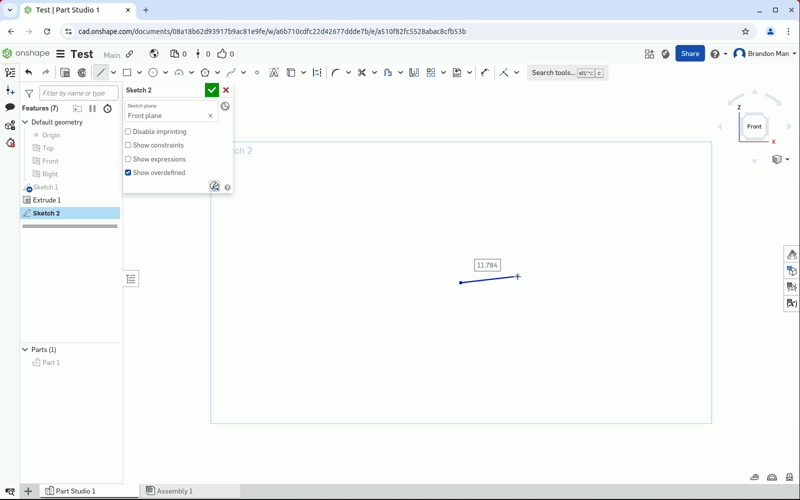
mouse_move(547, 276)
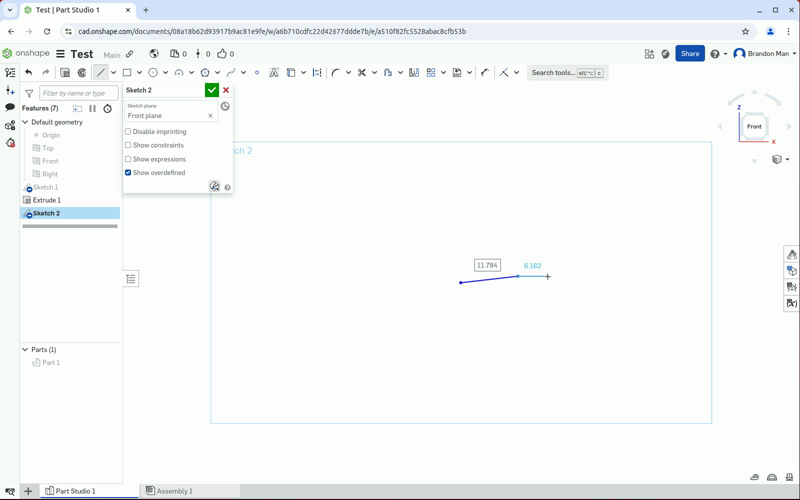
mouse_move(460, 276)
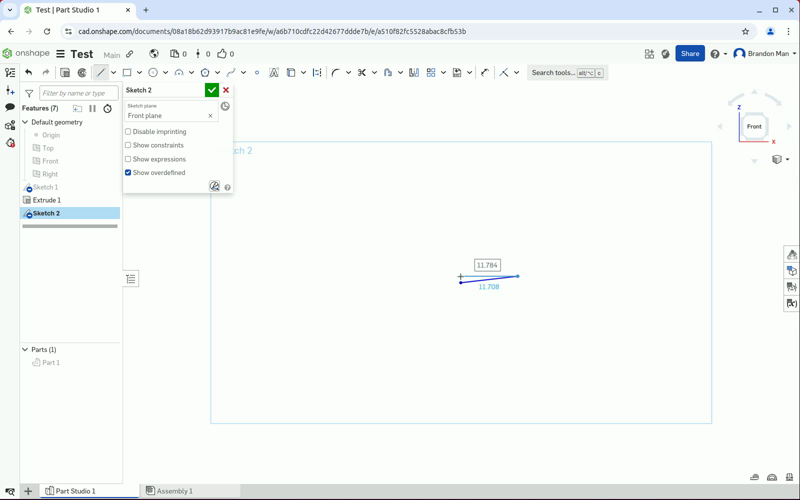
click(460, 276)
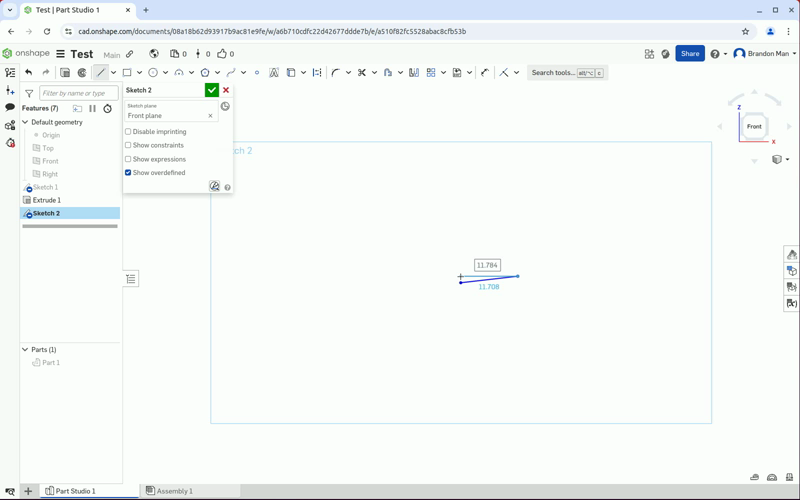
key_up(shift)
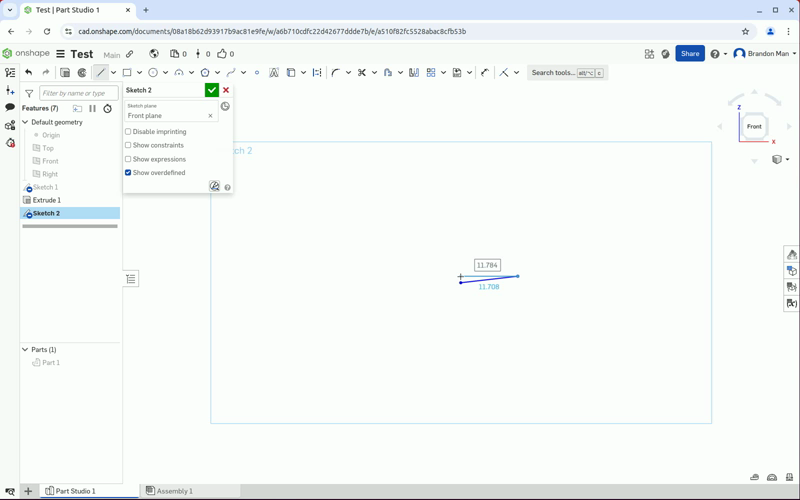
mouse_move(490, 276)
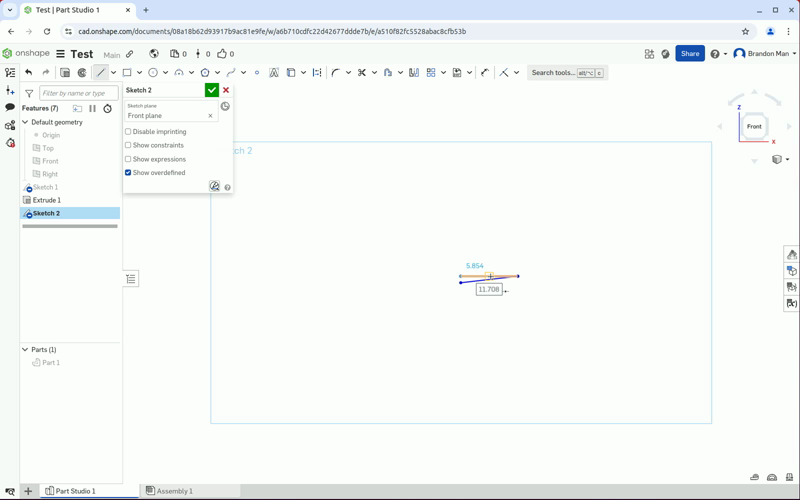
key_down(shift)
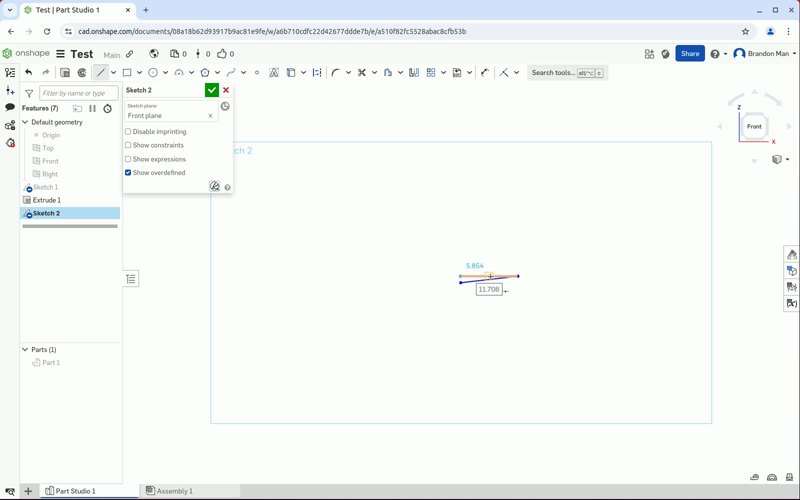
mouse_move(460, 282)
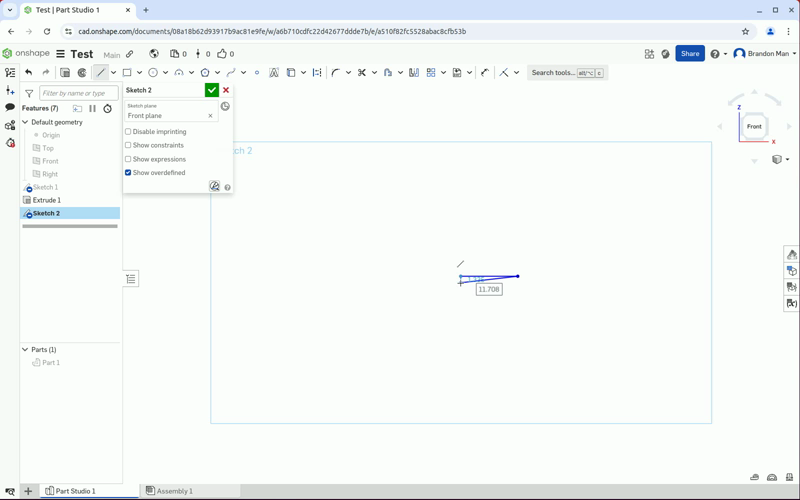
scroll(6)
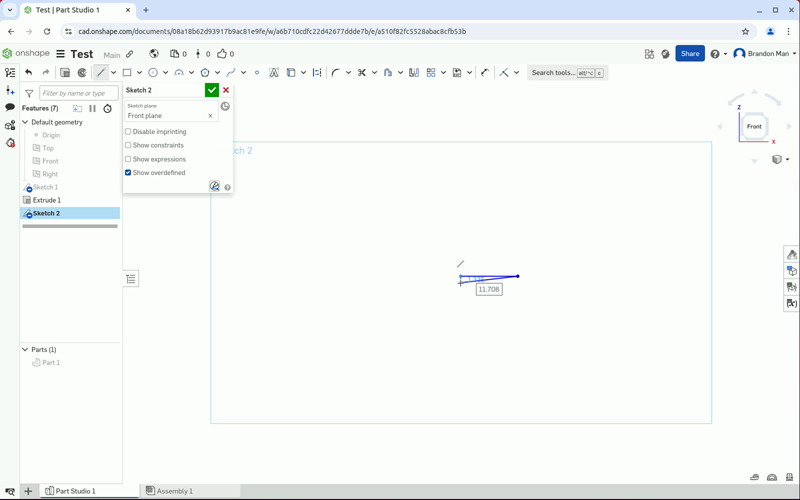
scroll(6)
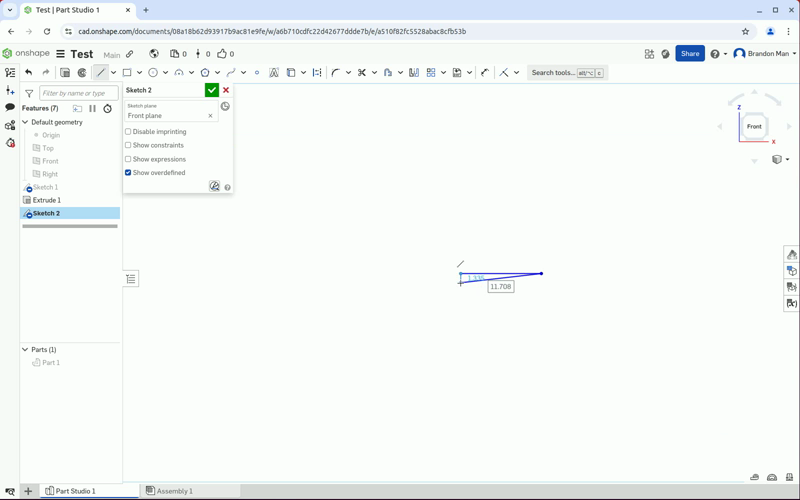
scroll(6)
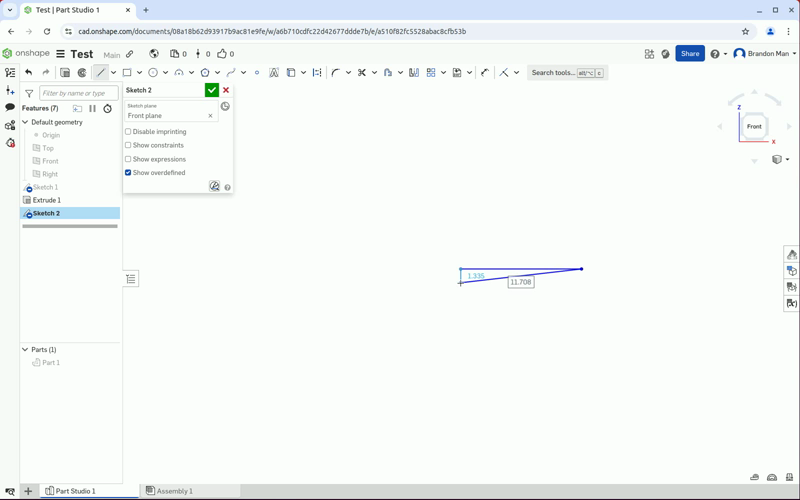
scroll(6)
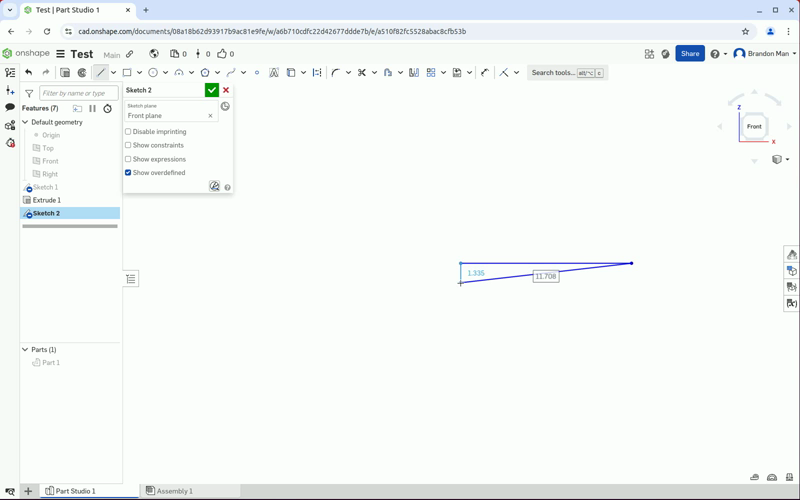
scroll(6)
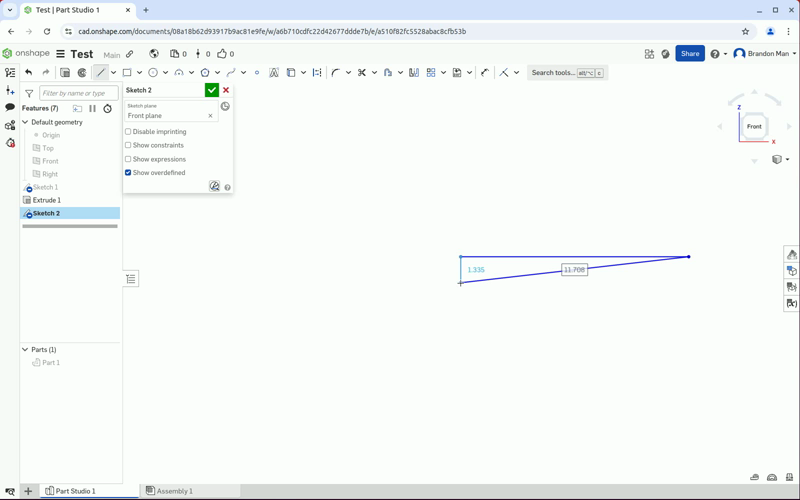
scroll(6)
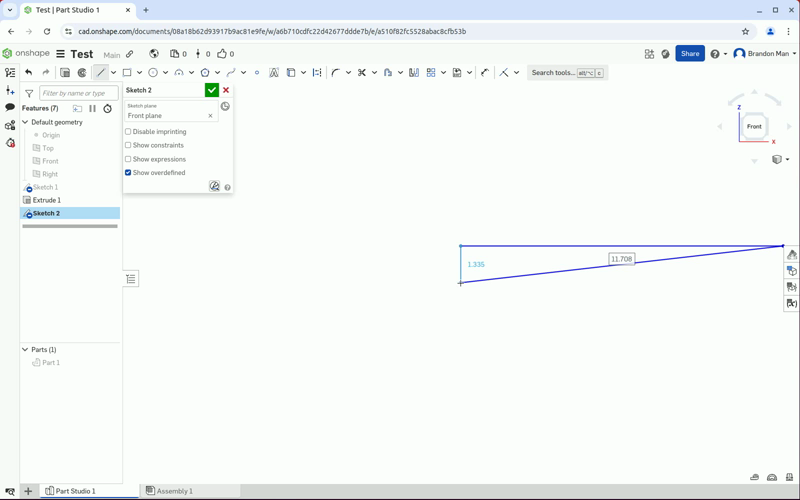
scroll(6)
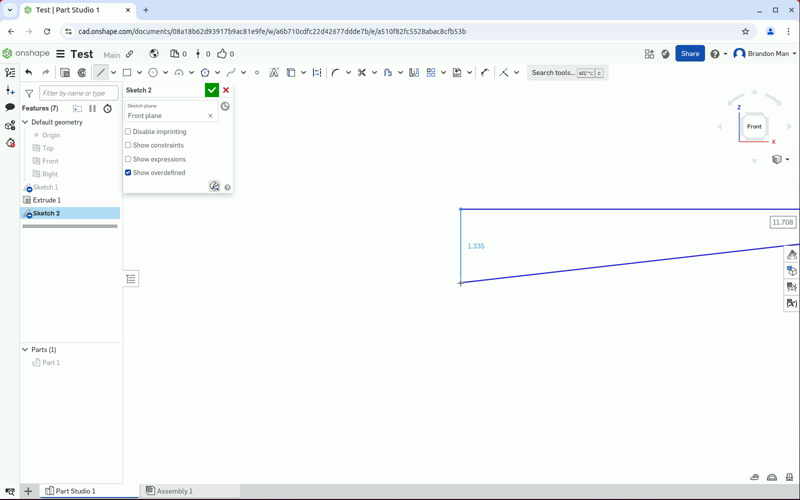
key_up(shift)
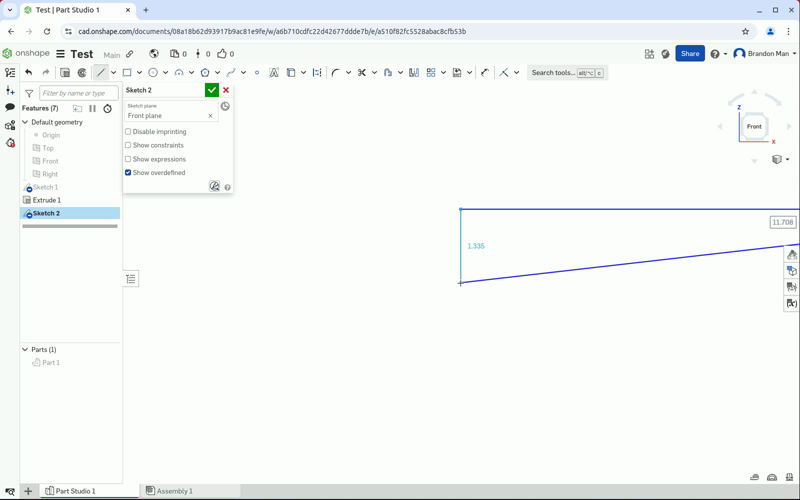
click(460, 282)
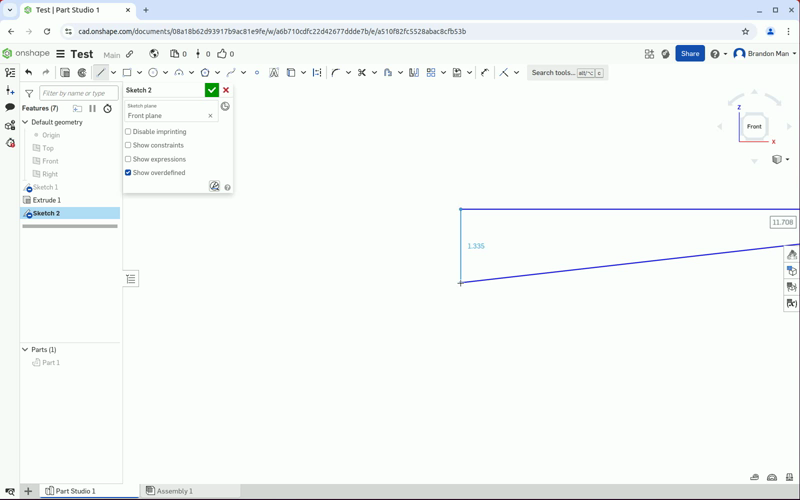
scroll(-6)
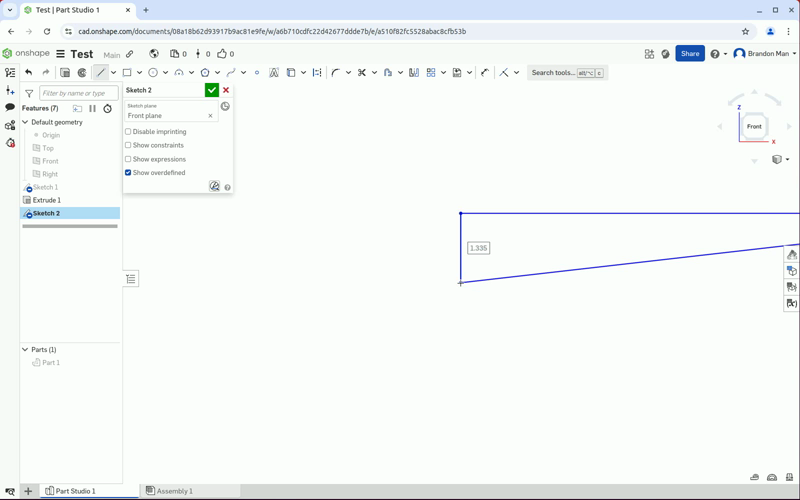
scroll(-6)
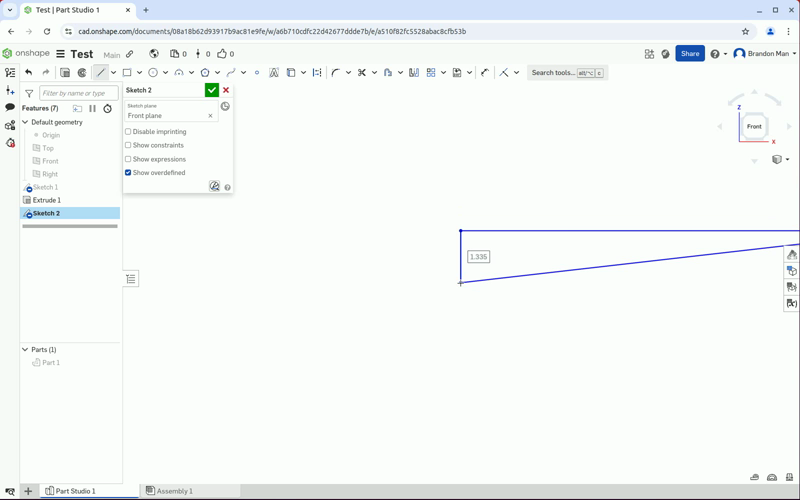
scroll(-6)
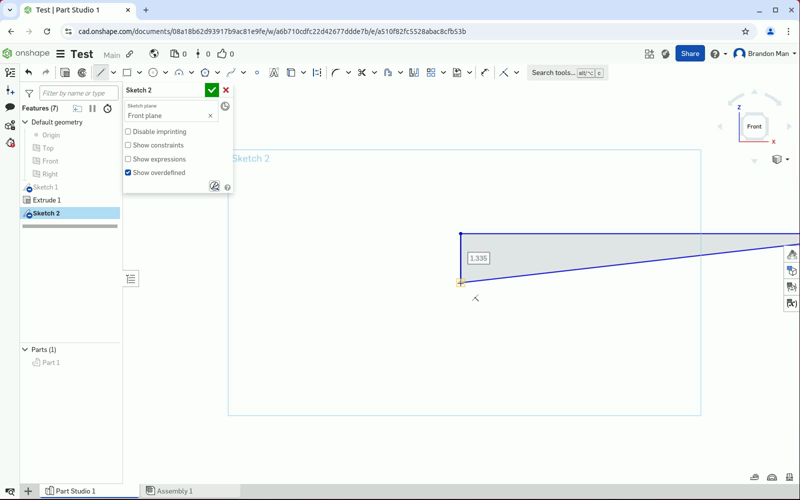
scroll(-6)
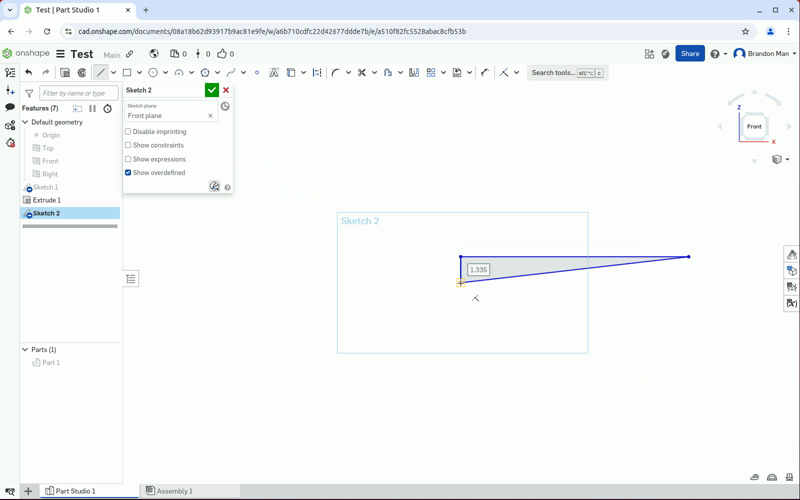
scroll(-6)
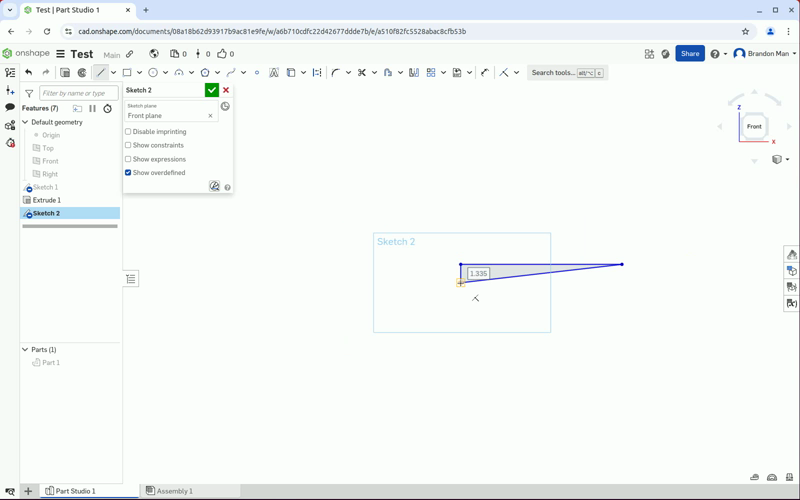
scroll(-6)
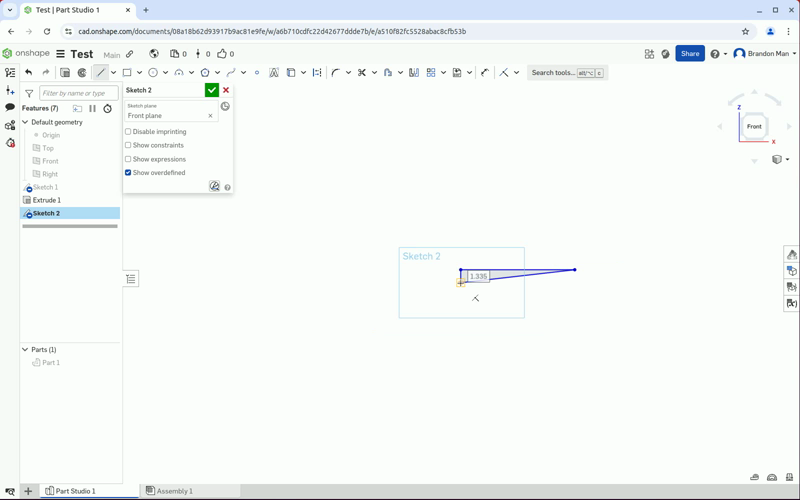
scroll(-6)
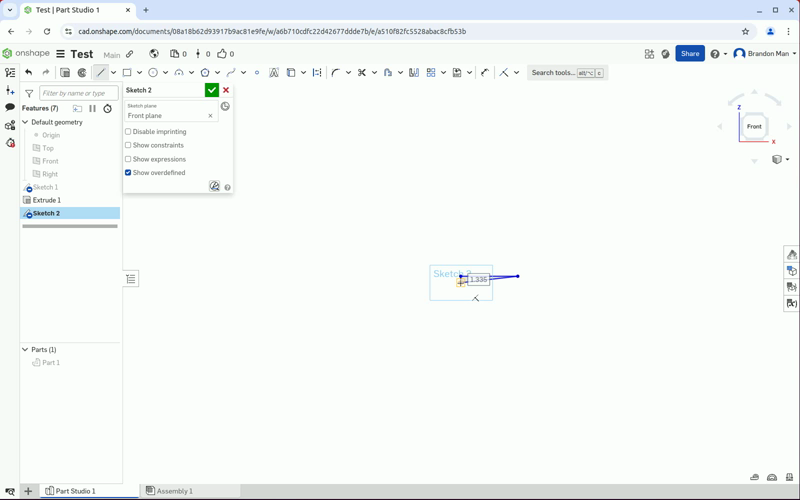
key(esc)
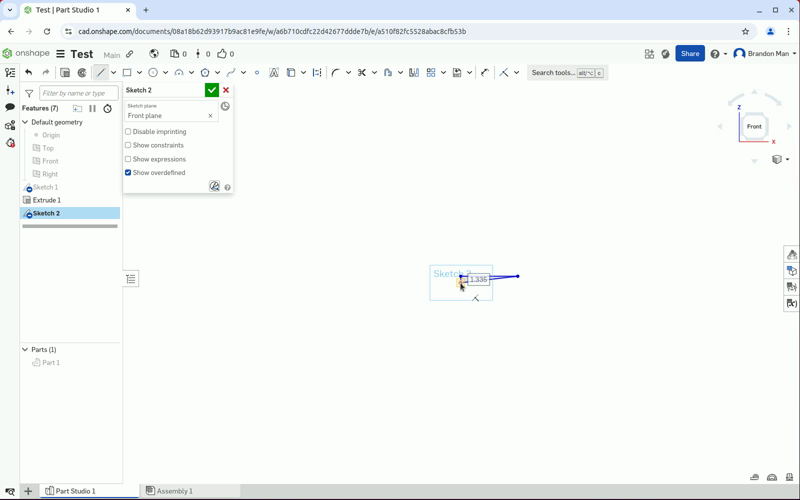
mouse_move(491, 278)
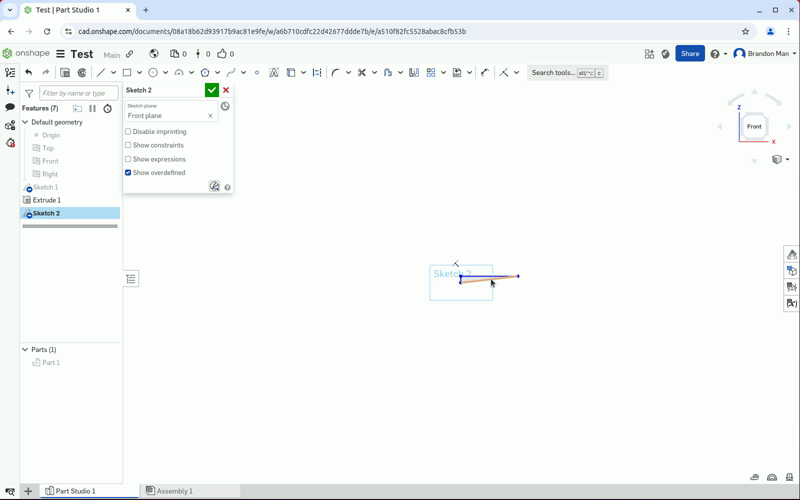
scroll(6)
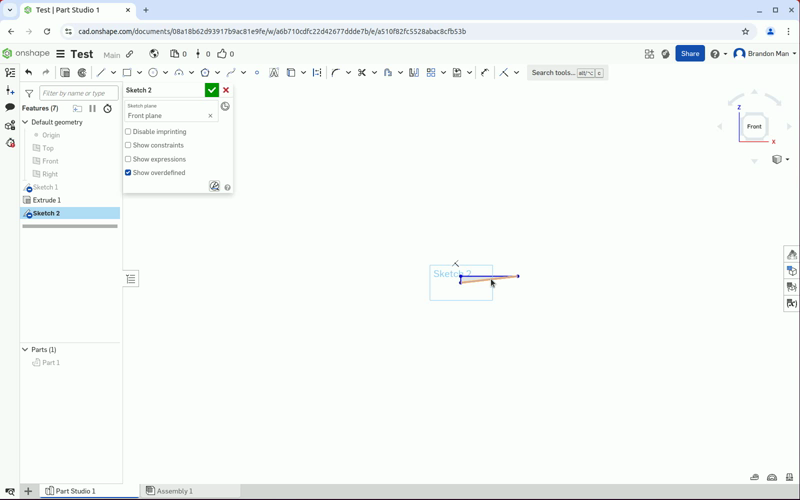
scroll(6)
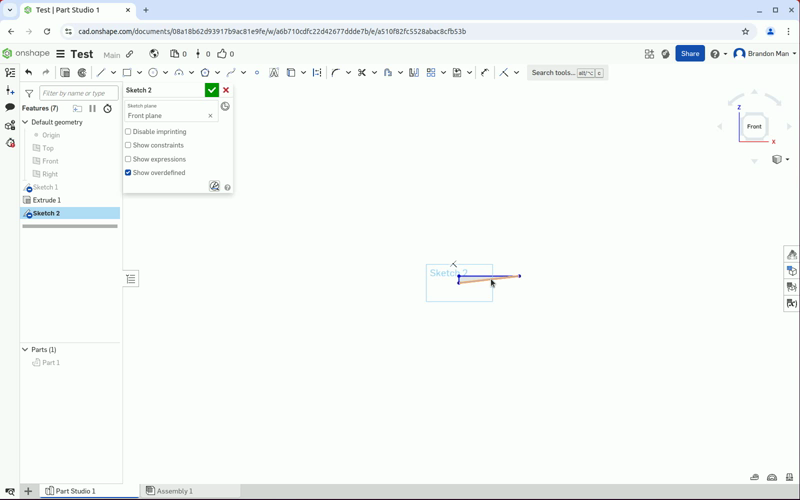
scroll(6)
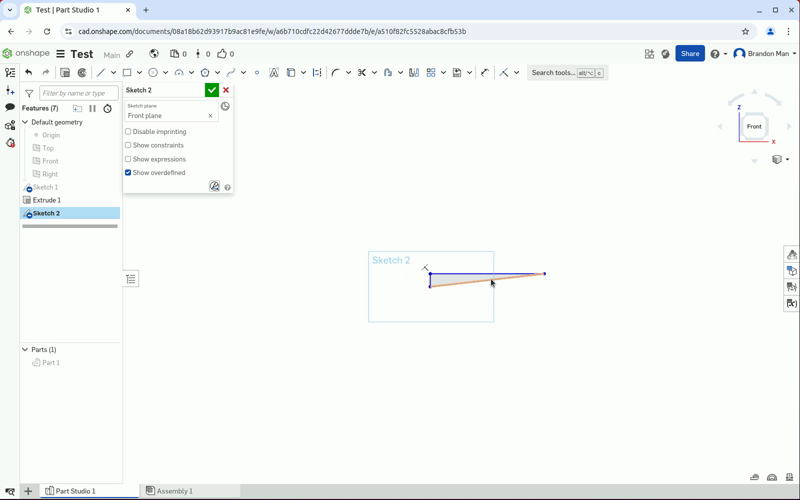
scroll(6)
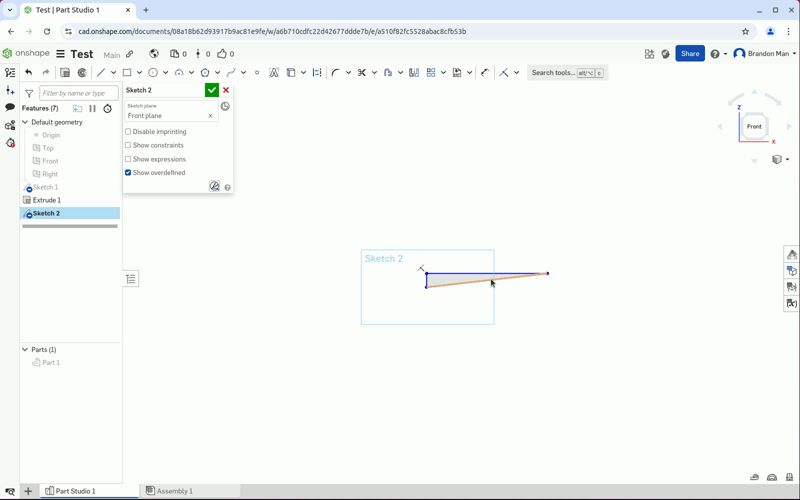
scroll(6)
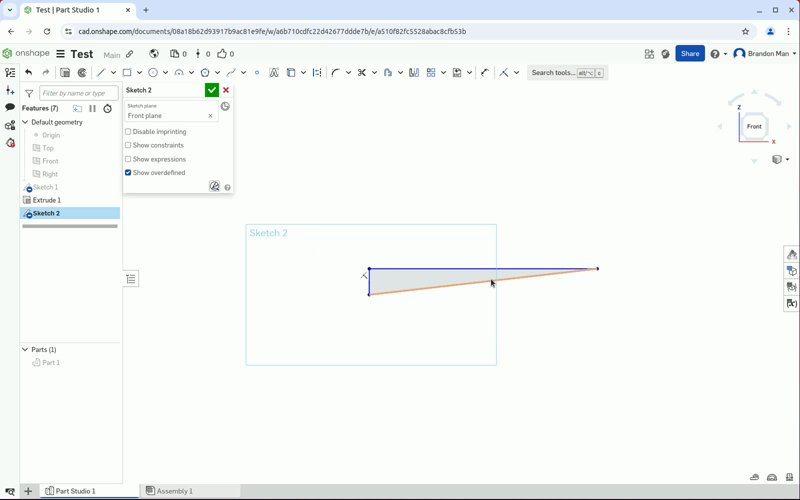
scroll(6)
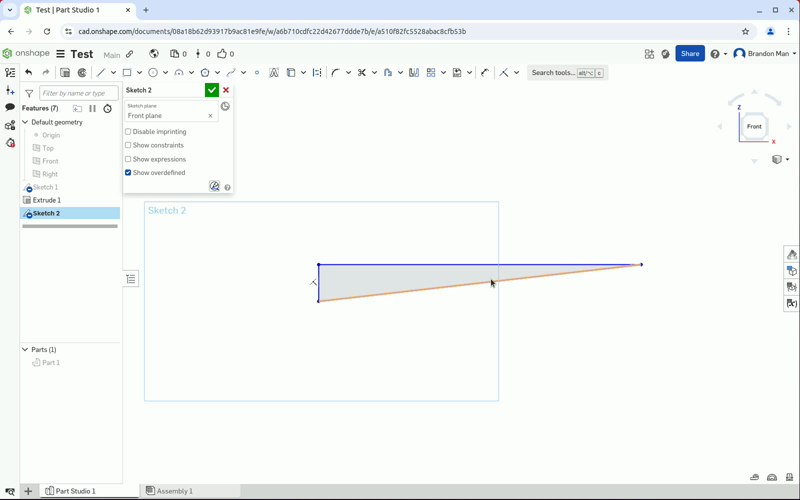
scroll(6)
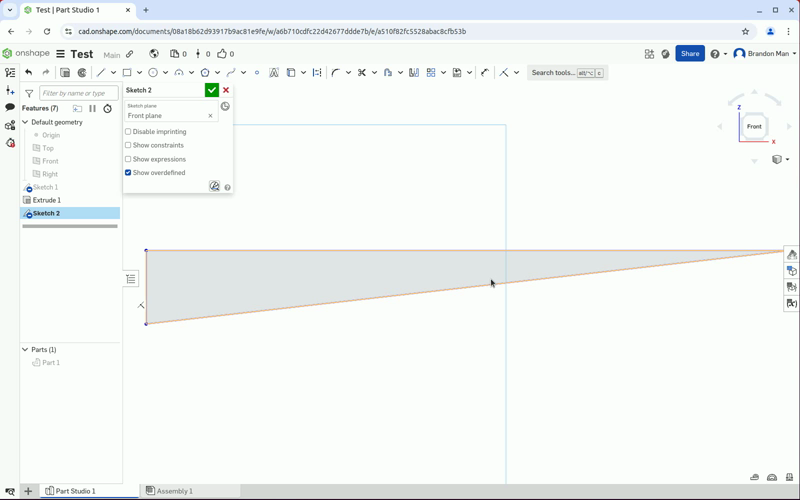
click(491, 278)
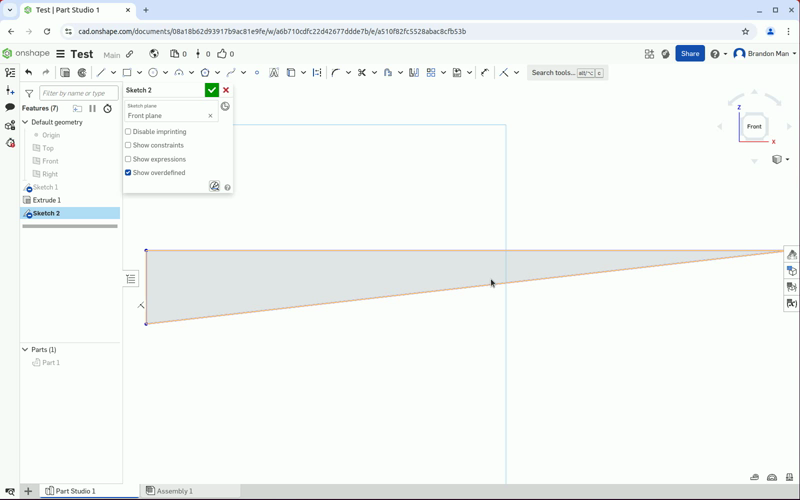
scroll(-6)
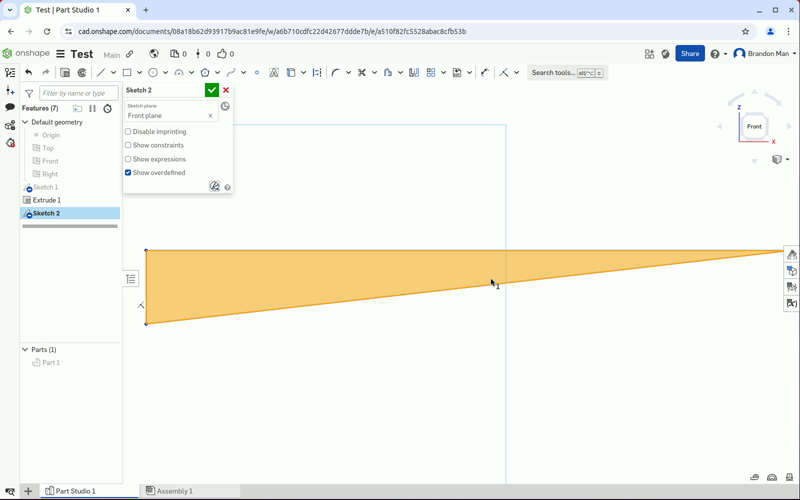
scroll(-6)
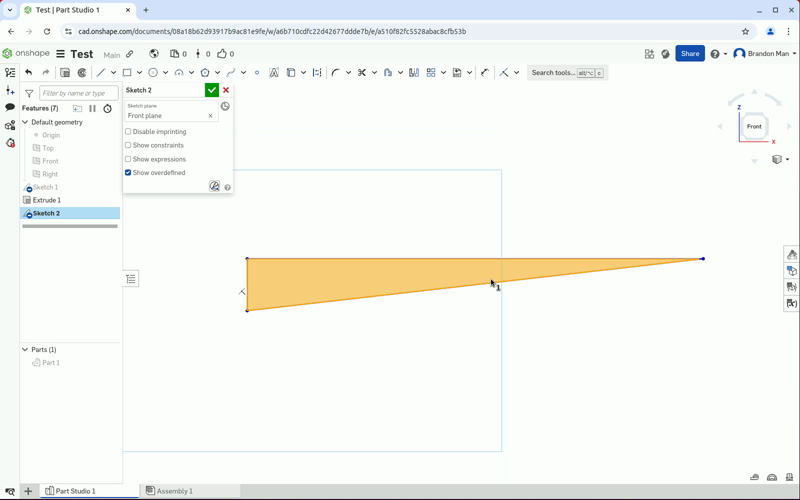
scroll(-6)
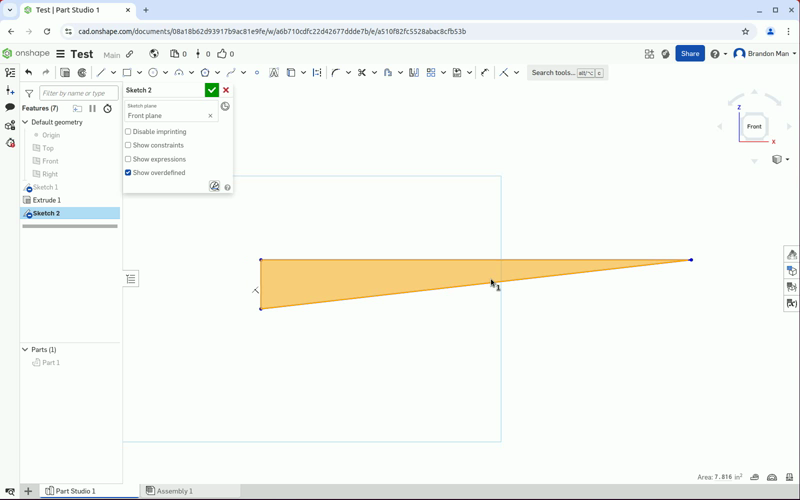
scroll(-6)
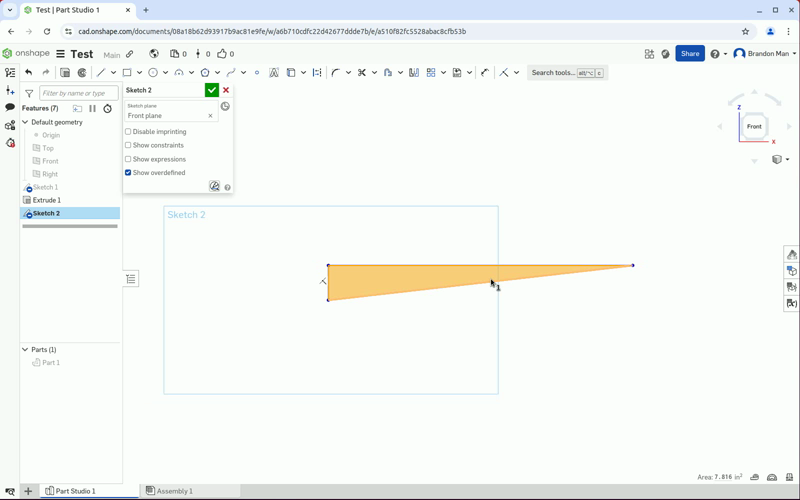
scroll(-6)
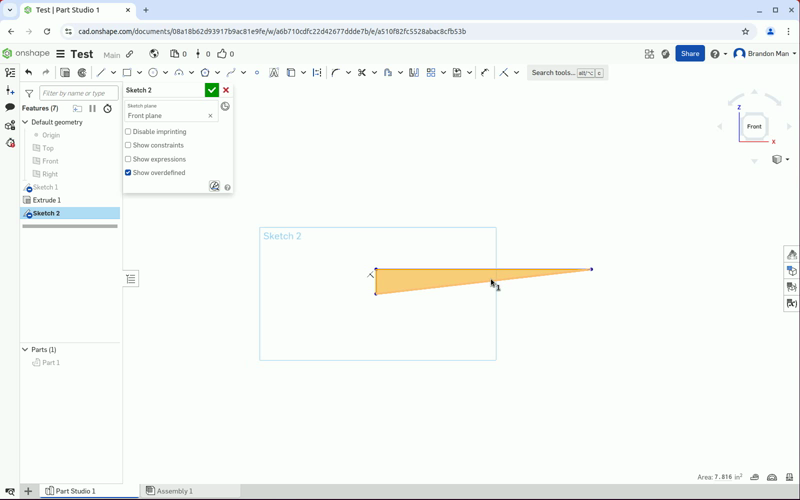
scroll(-6)
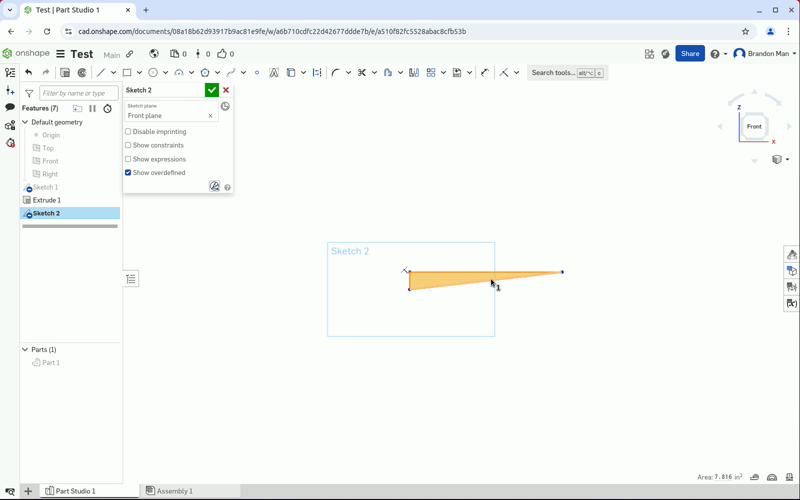
scroll(-6)
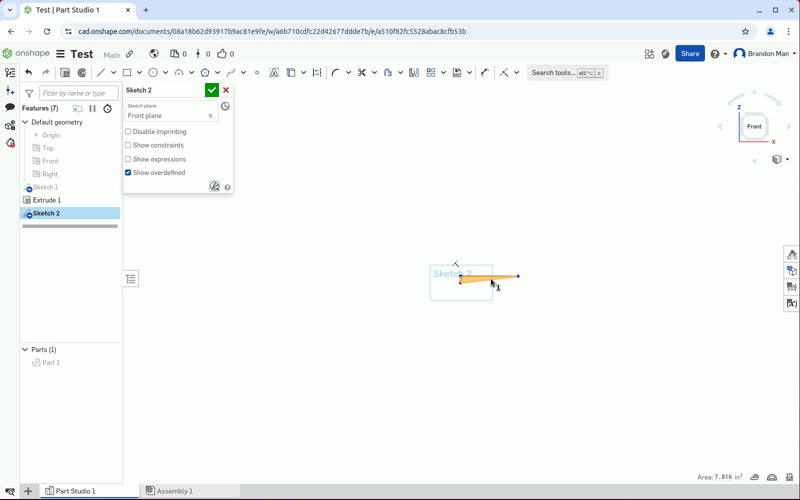
mouse_move(73, 352)
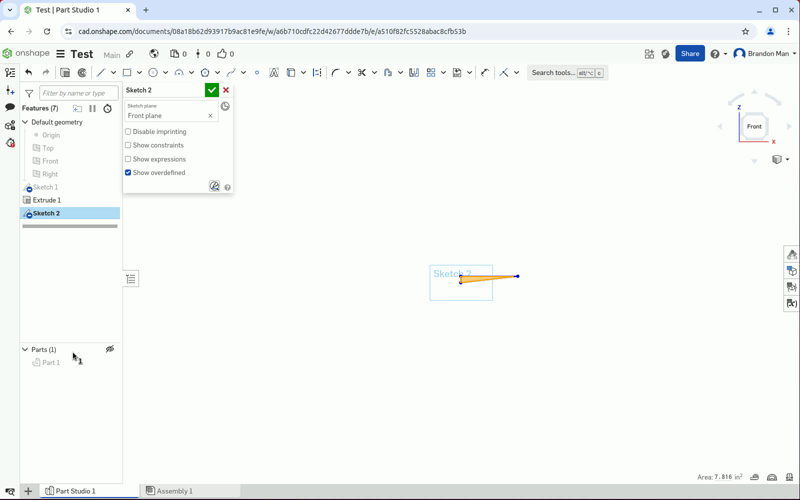
key(shift+y)
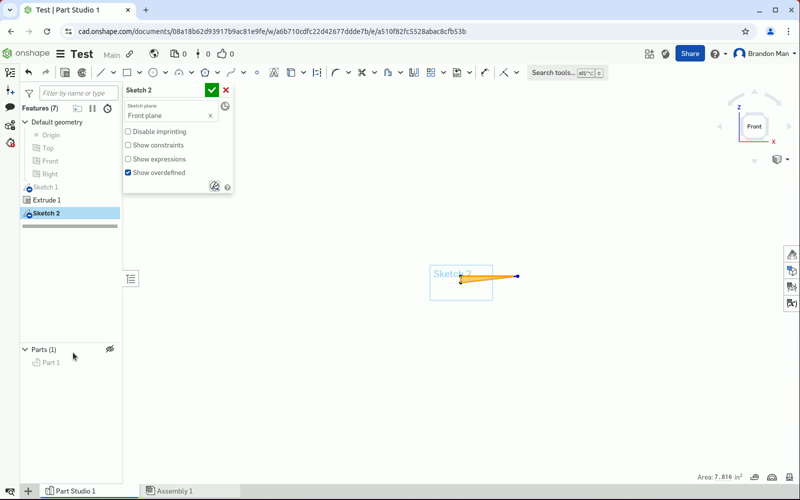
key(shift+e)
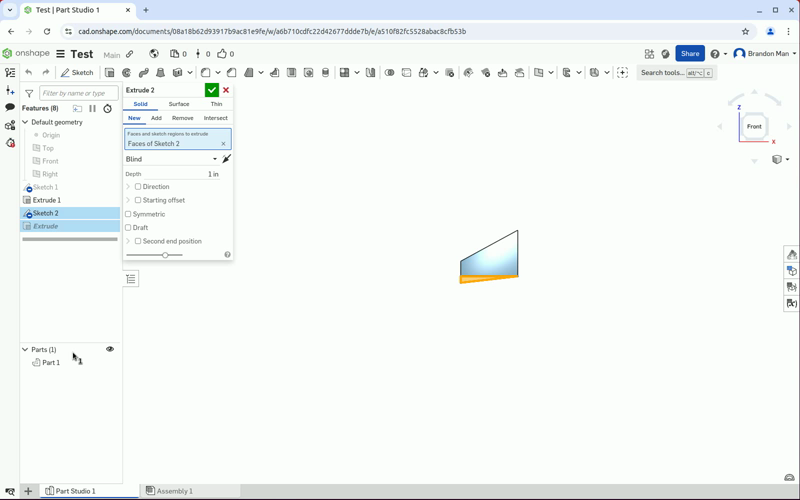
mouse_move(143, 106)
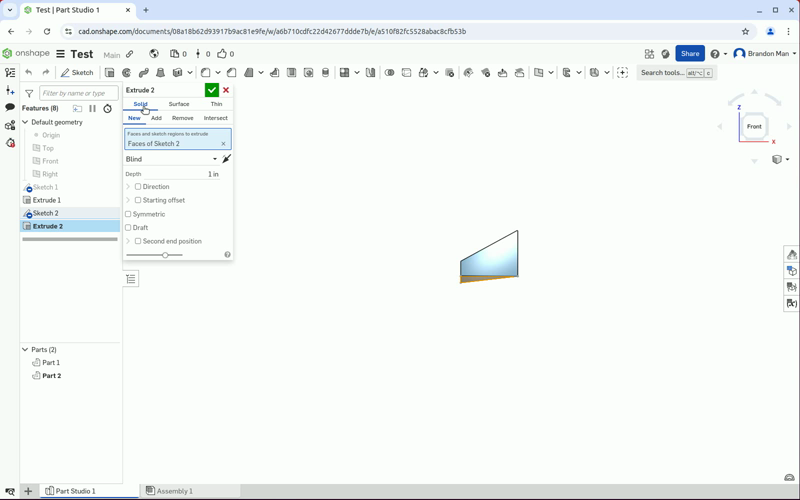
click(143, 106)
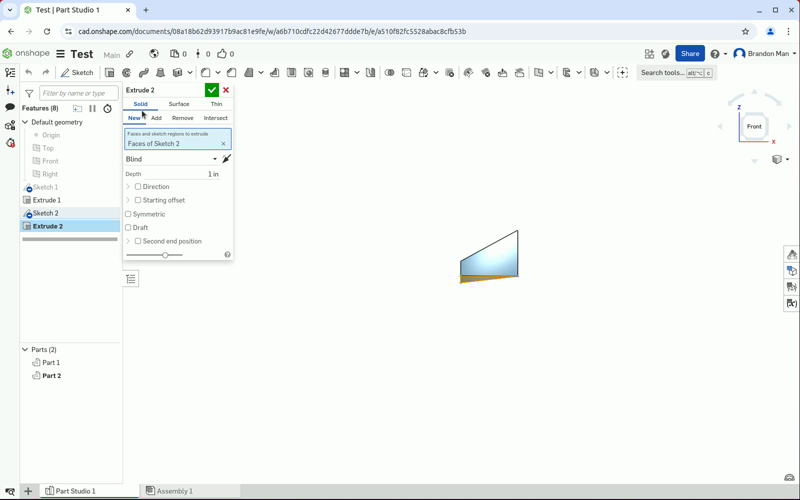
mouse_move(137, 120)
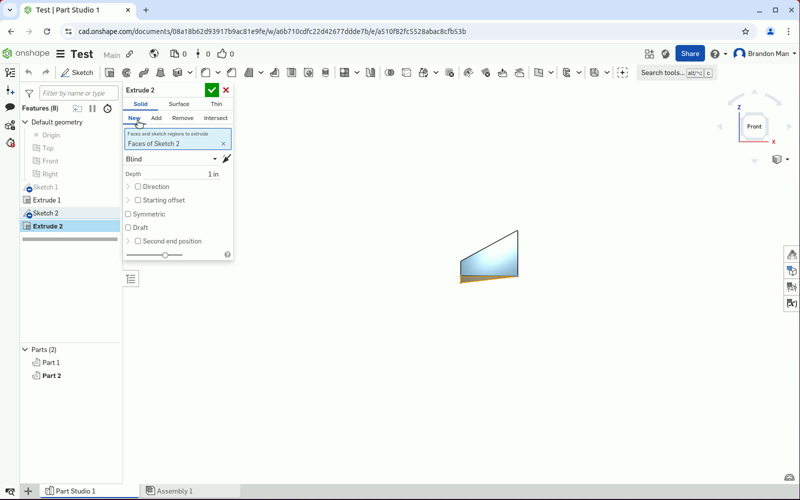
click(137, 120)
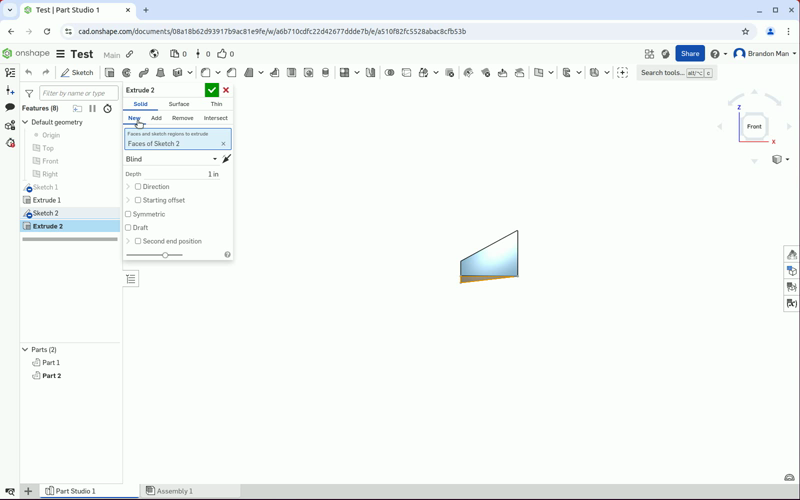
key(tab, 4)
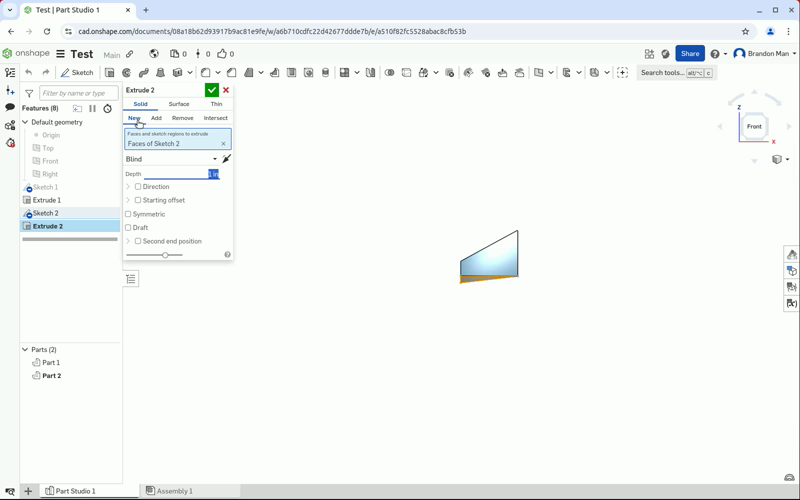
text(0.722)
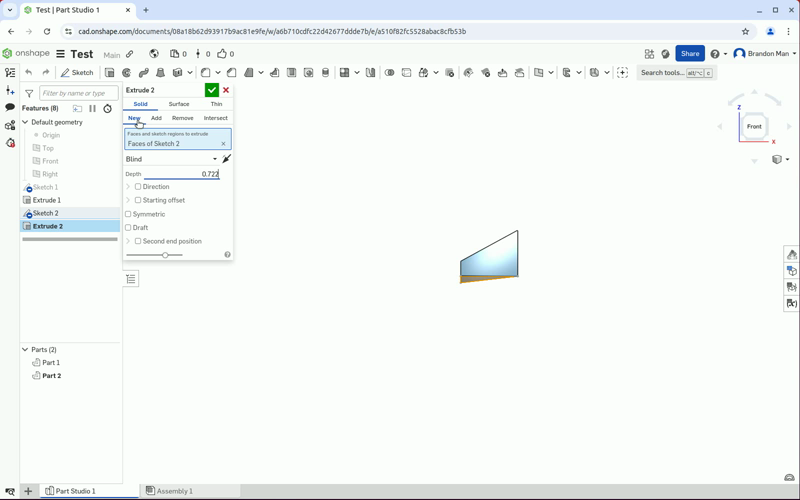
key(enter)
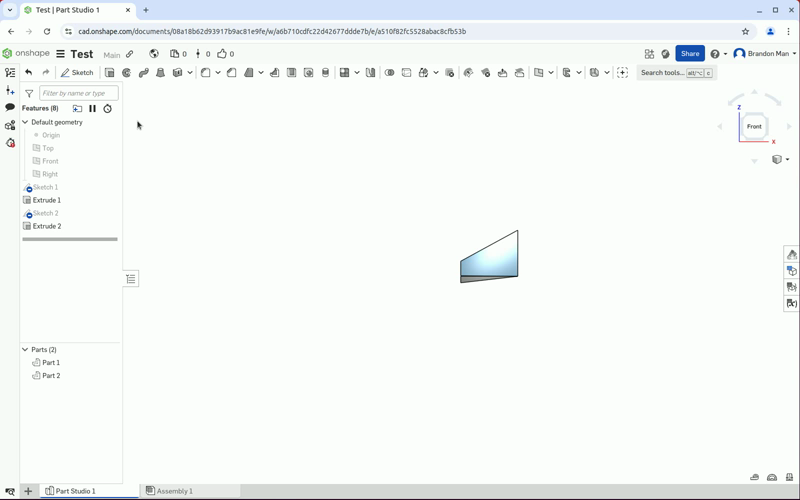
key(shift+h)
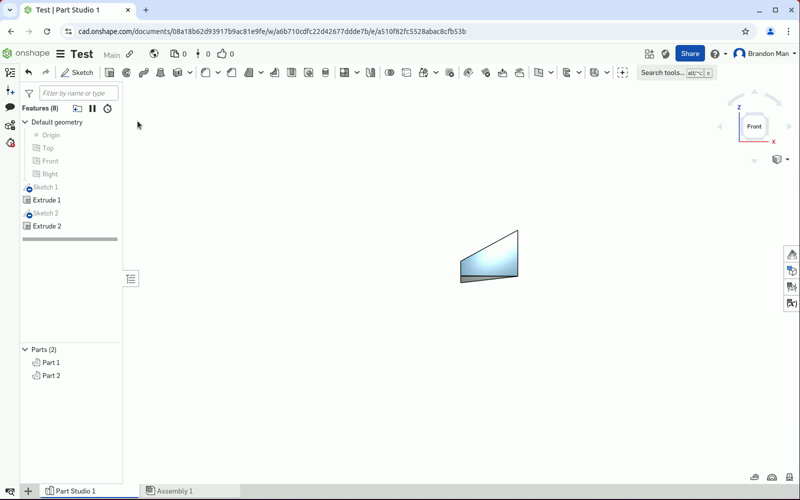
key(shift+h)
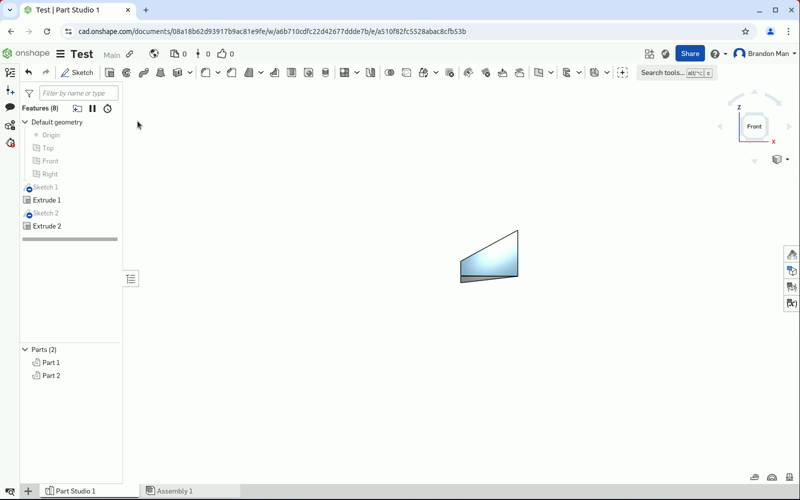
mouse_move(73, 189)
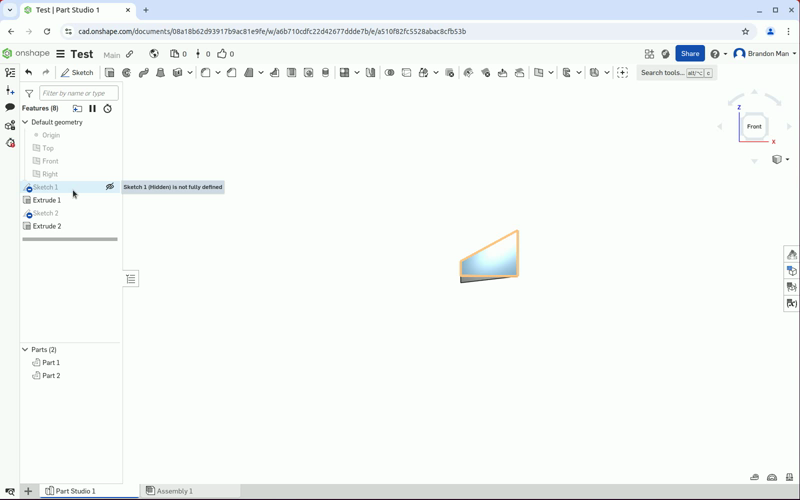
click(73, 189)
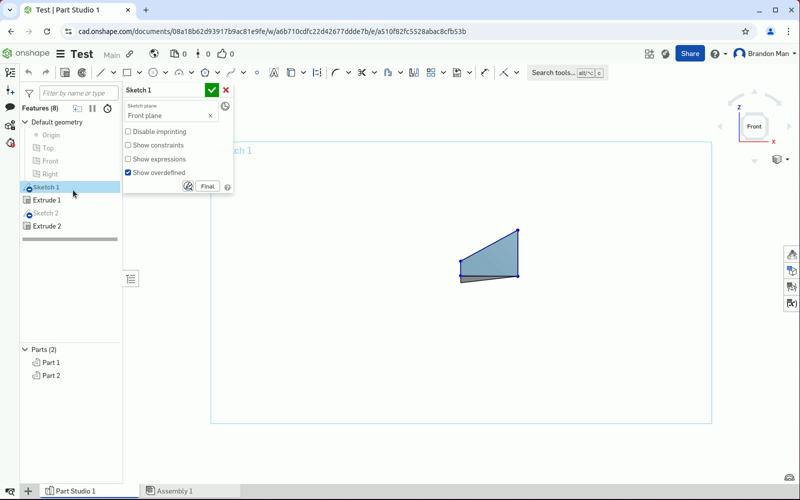
mouse_move(229, 92)
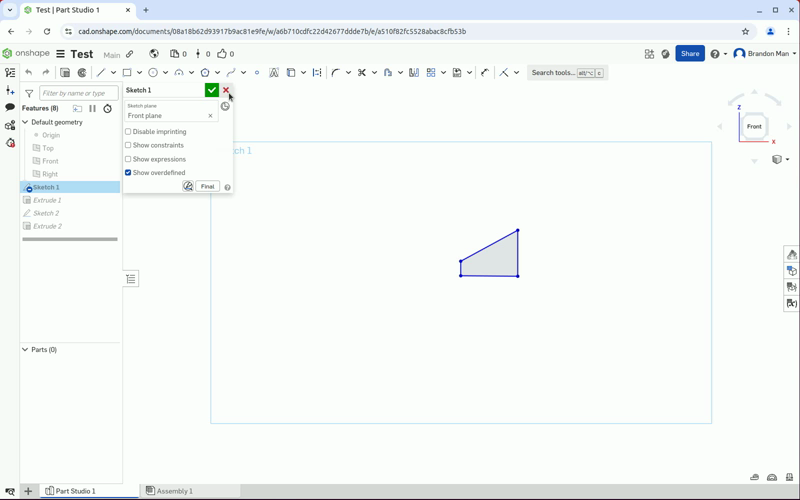
click(229, 92)
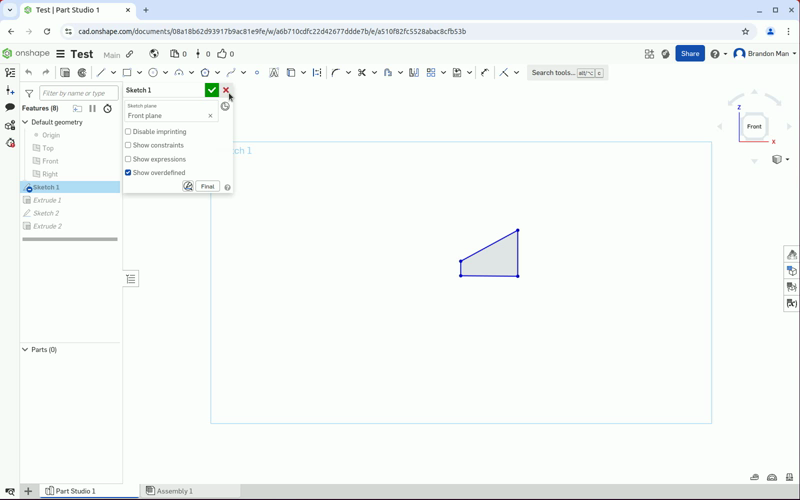
key(shift+s)
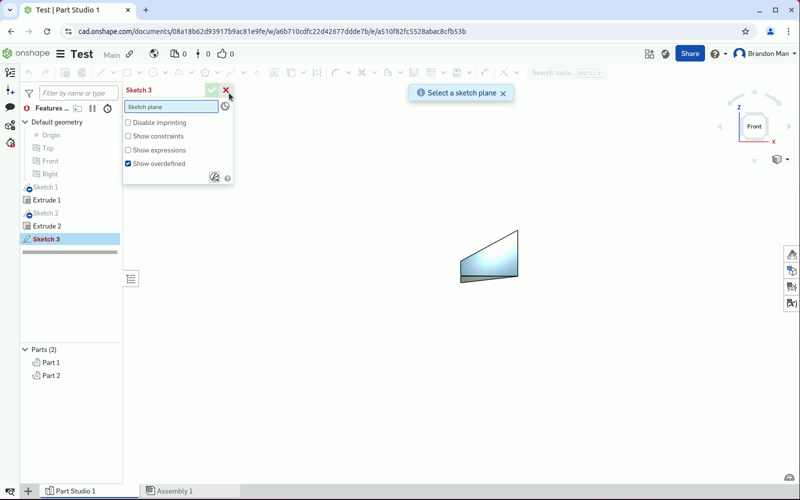
mouse_move(73, 163)
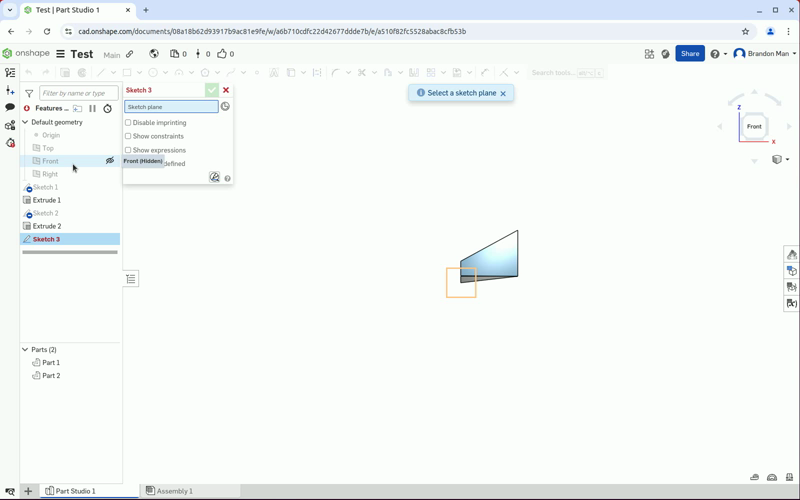
click(73, 163)
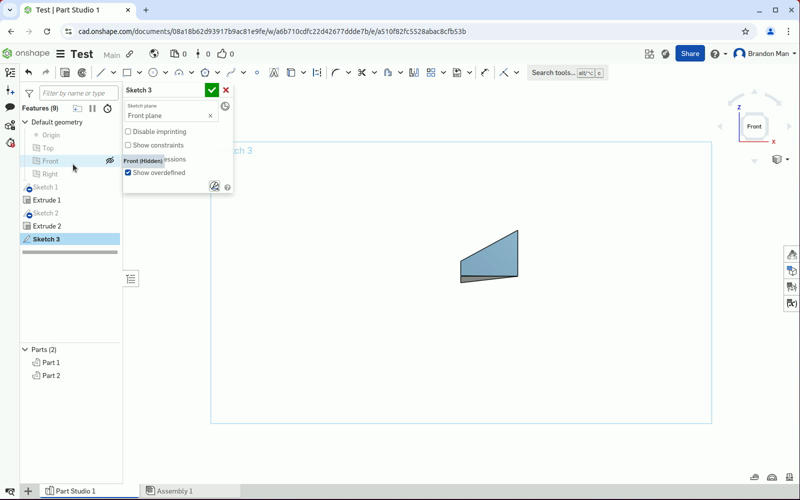
mouse_move(73, 352)
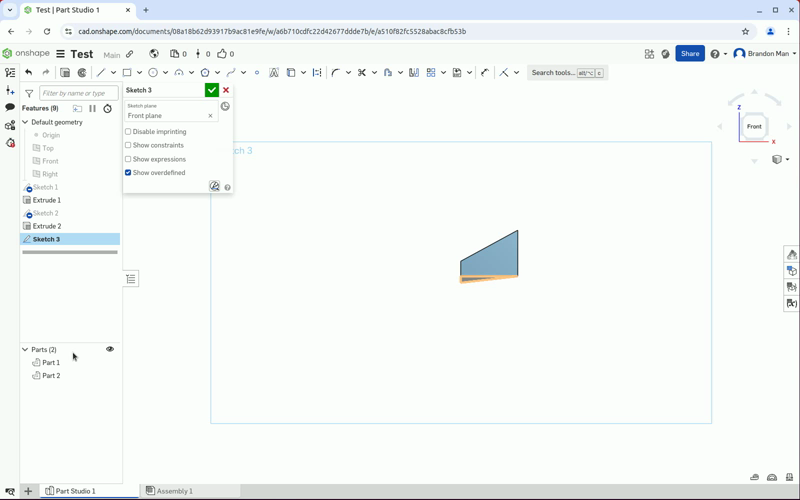
key(y)
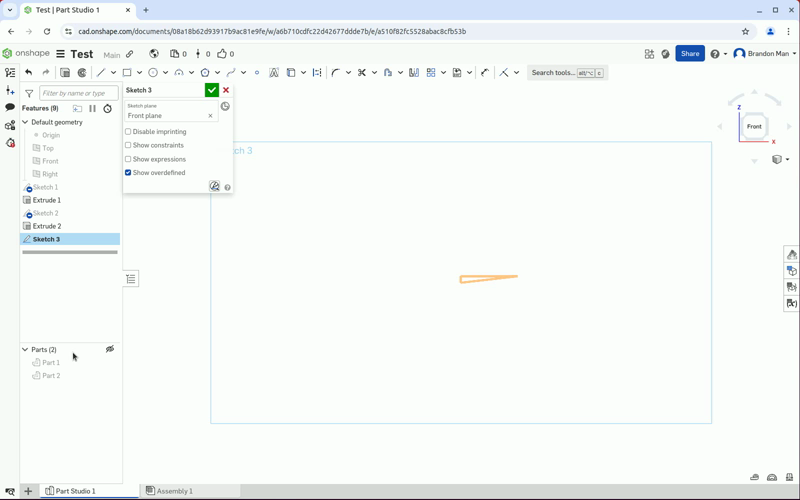
key(l)
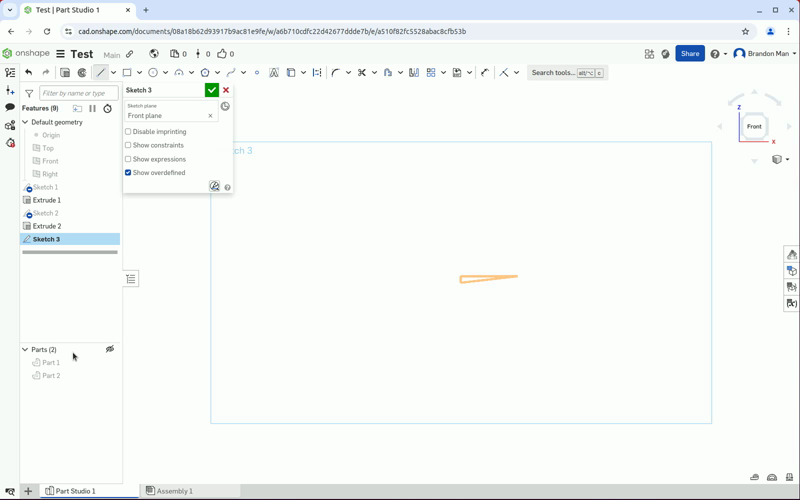
key_down(shift)
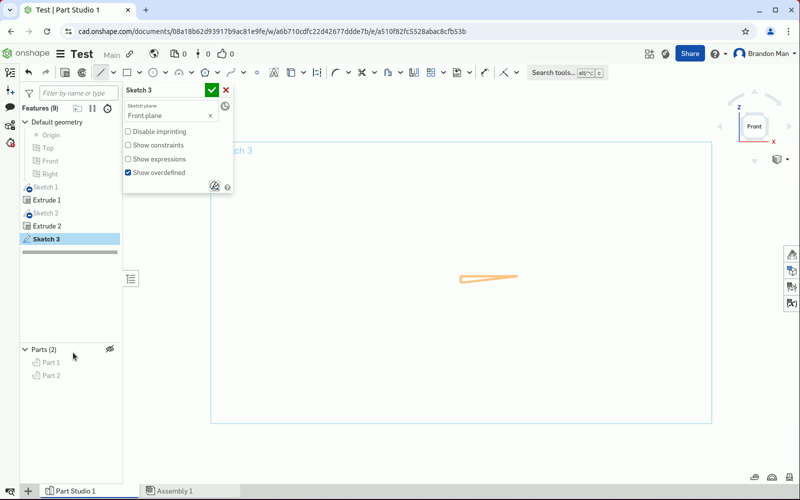
mouse_move(516, 275)
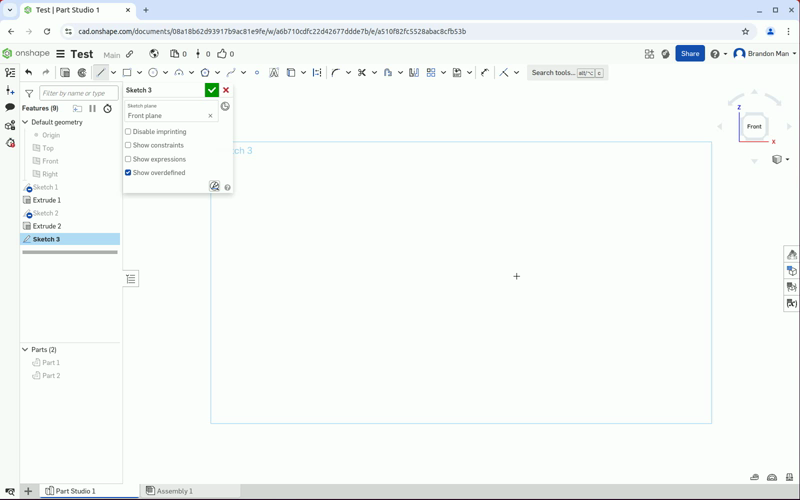
click(516, 275)
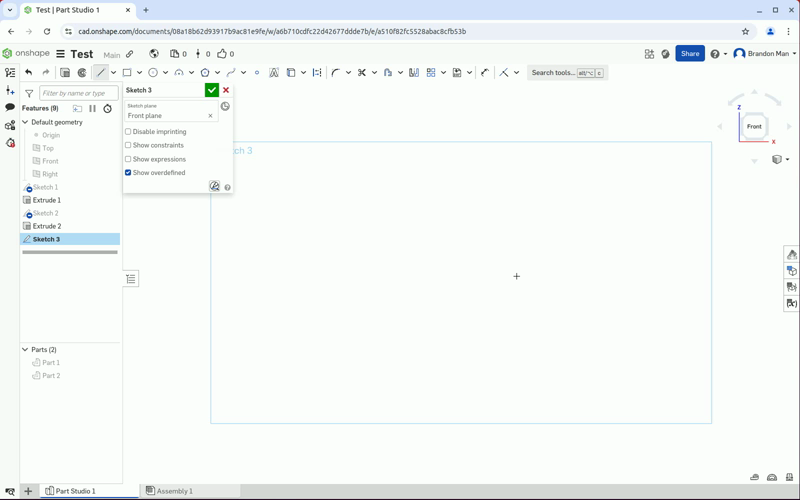
key_up(shift)
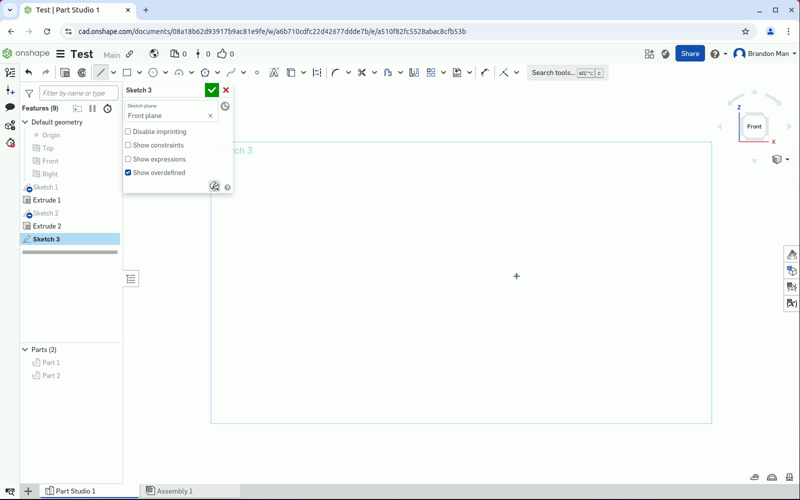
key_down(shift)
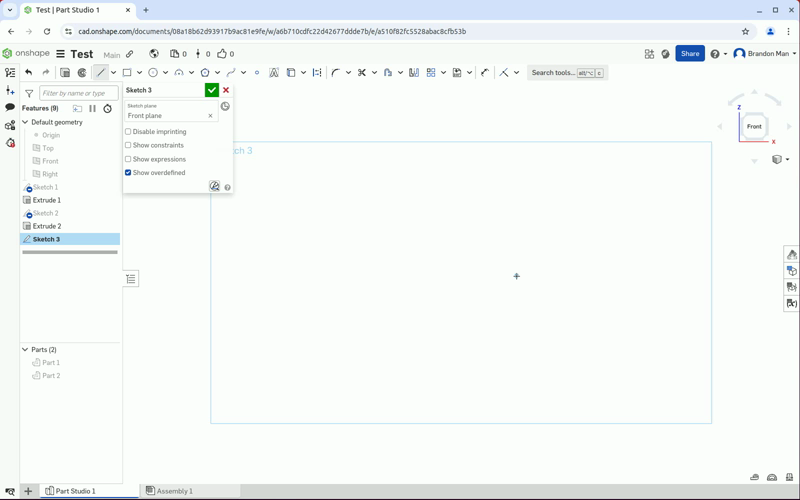
mouse_move(546, 275)
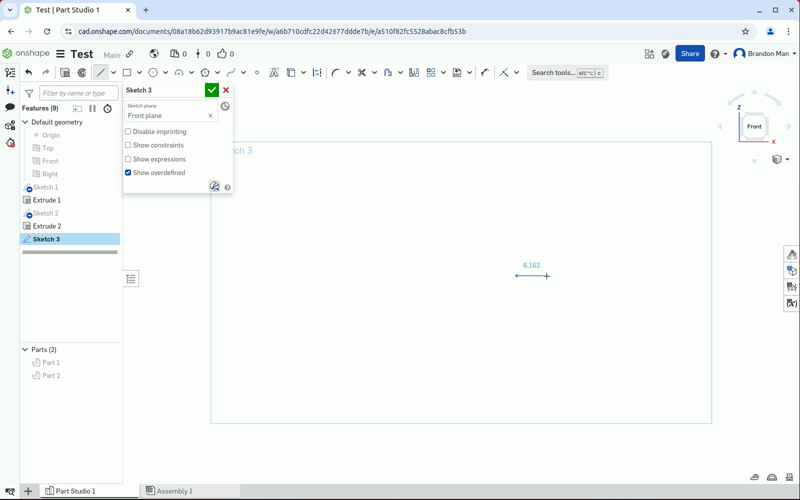
mouse_move(573, 276)
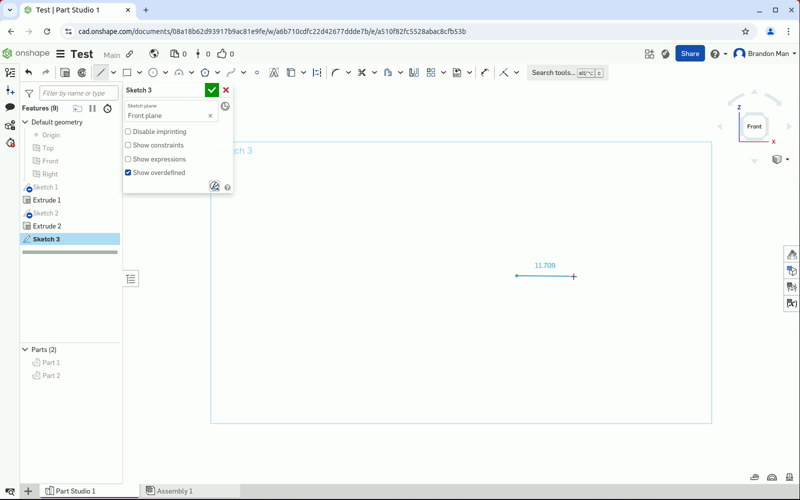
click(573, 276)
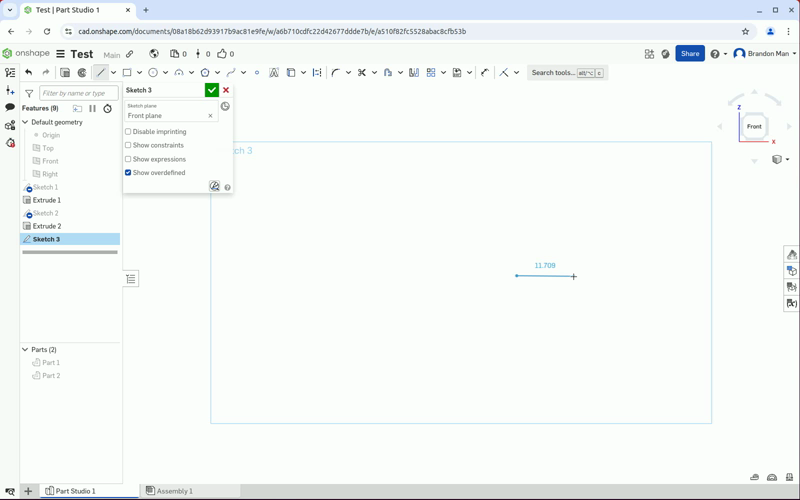
key_up(shift)
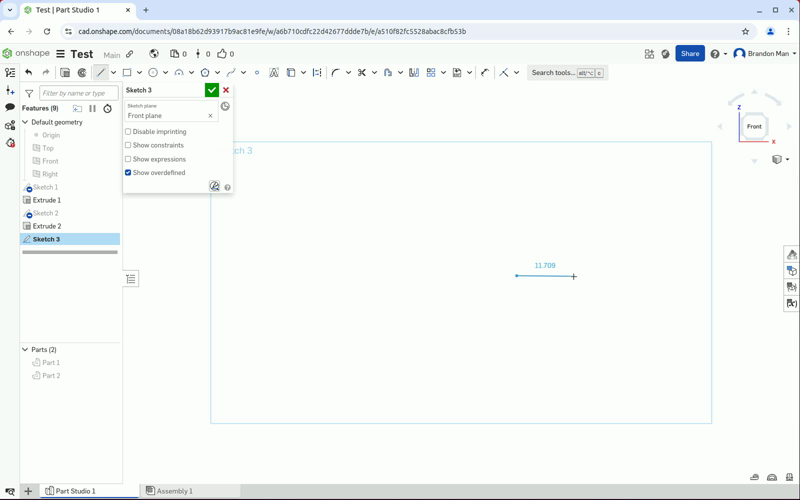
key_down(shift)
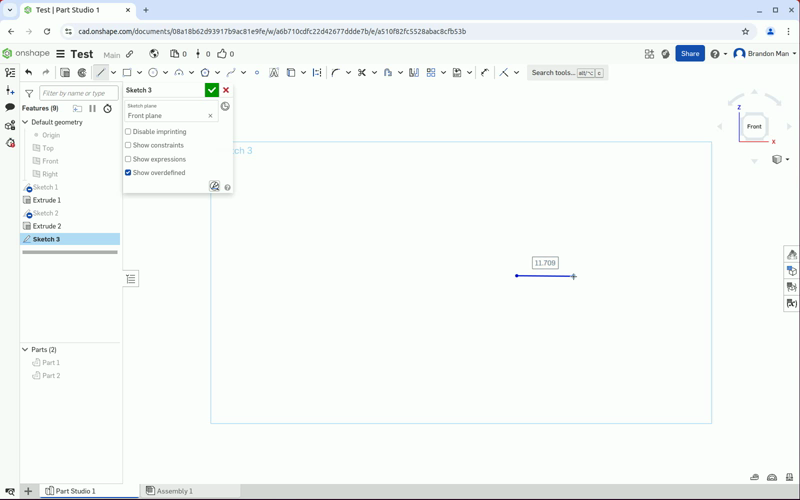
mouse_move(589, 276)
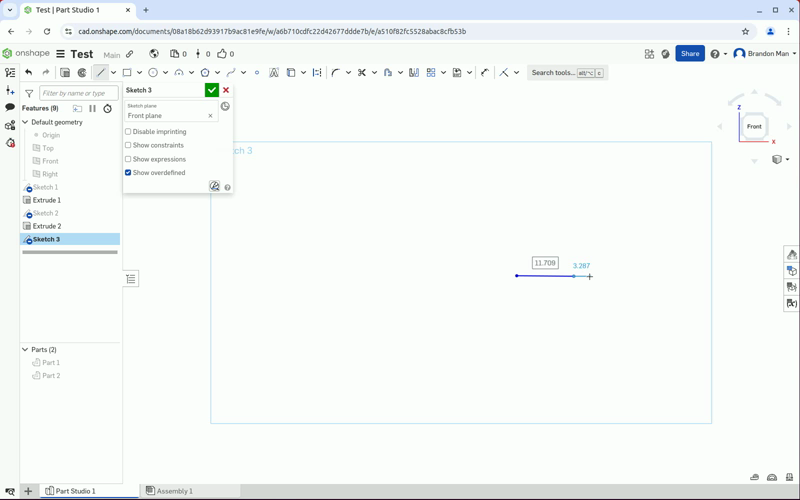
mouse_move(573, 261)
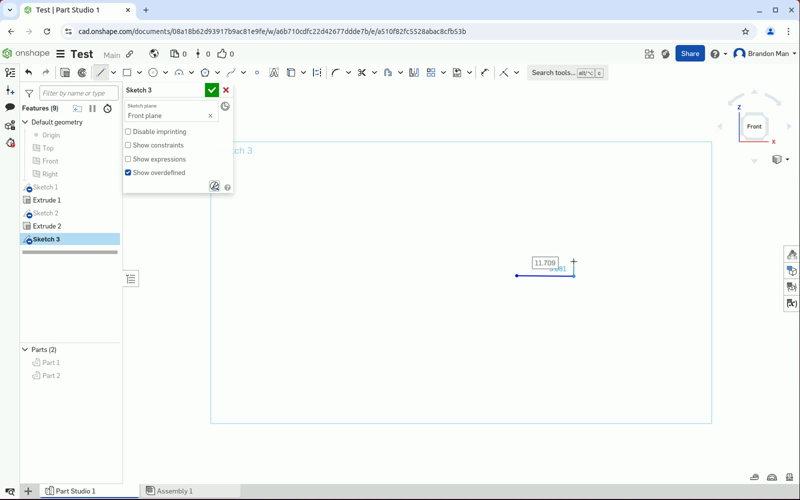
click(573, 261)
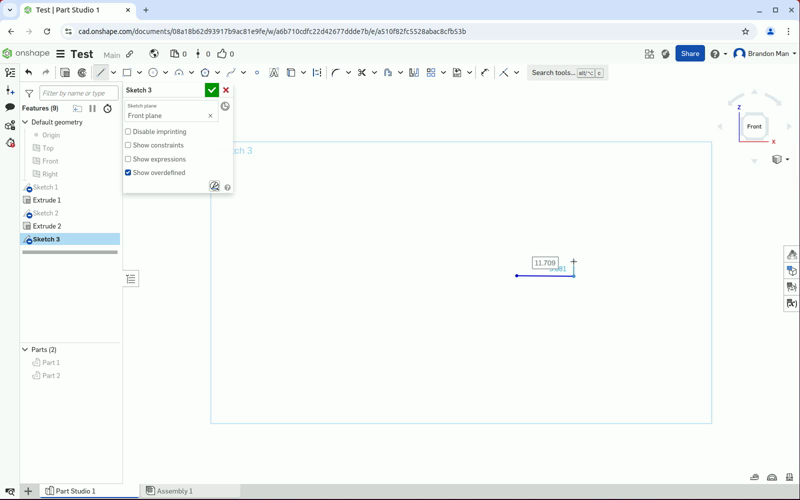
key_up(shift)
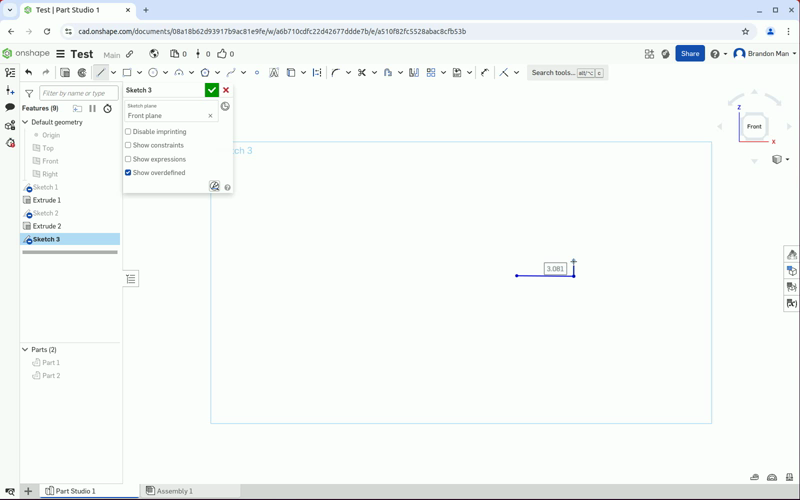
key_down(shift)
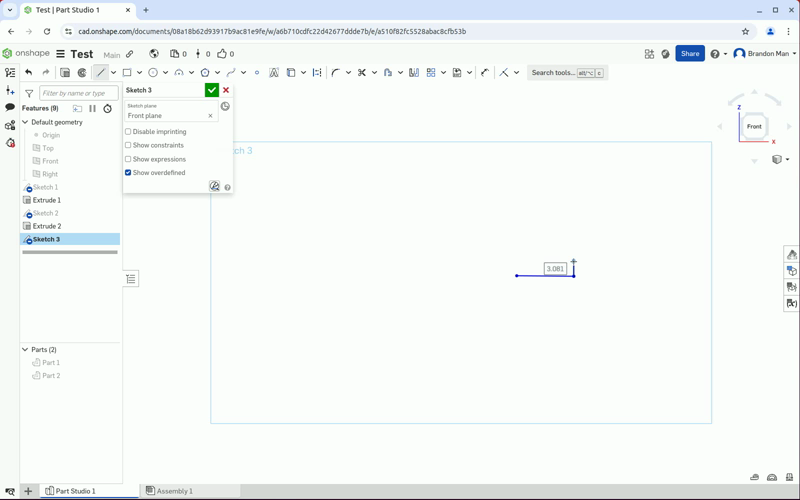
mouse_move(516, 230)
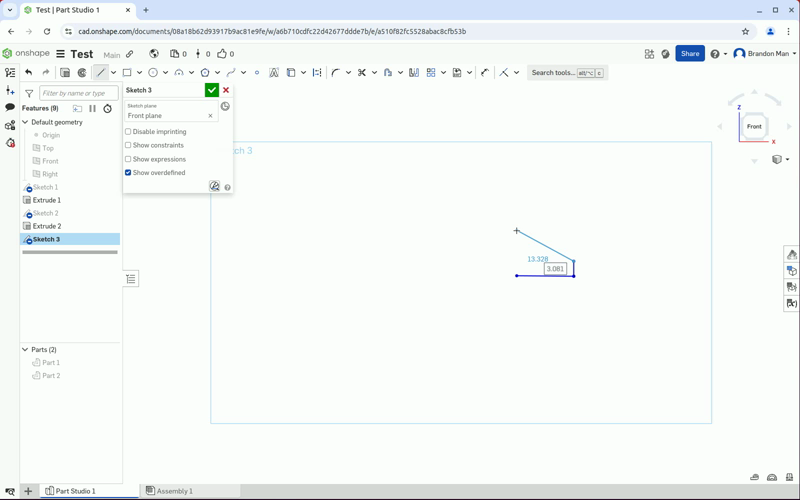
click(516, 230)
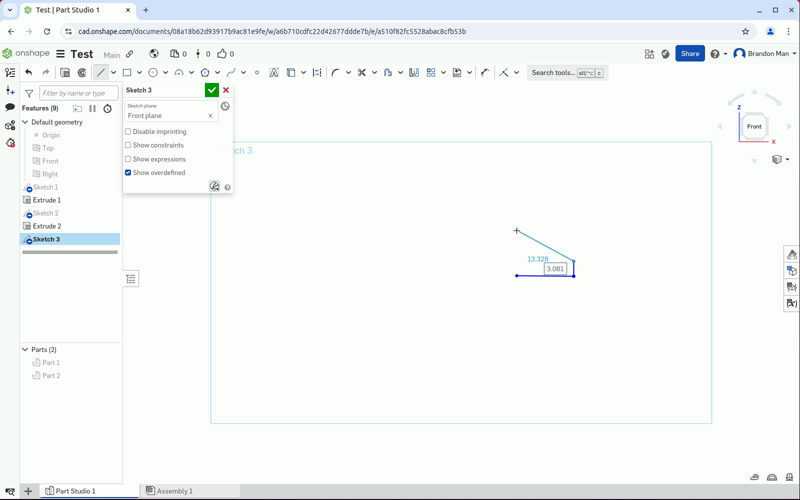
key_up(shift)
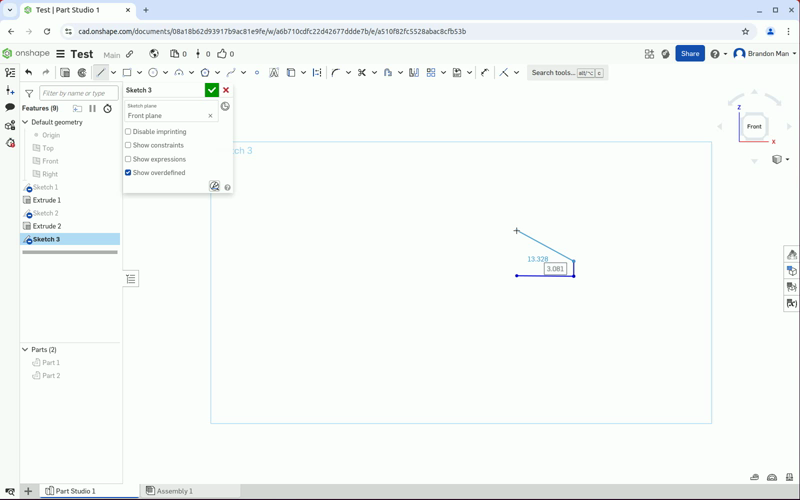
mouse_move(546, 230)
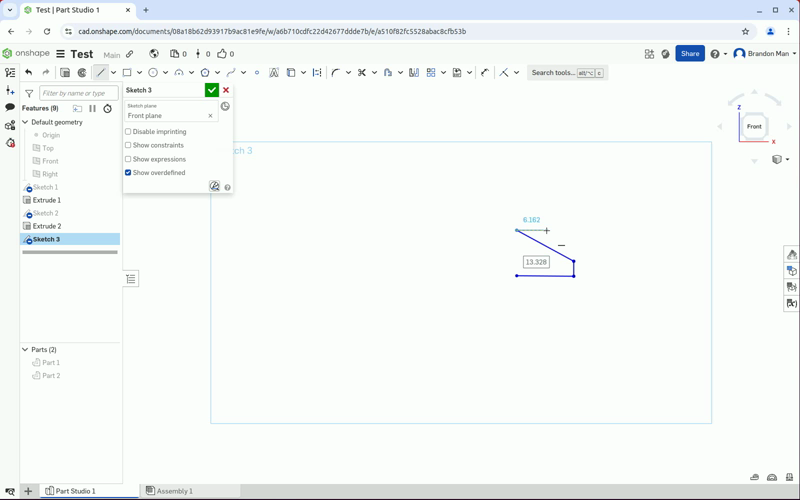
key_down(shift)
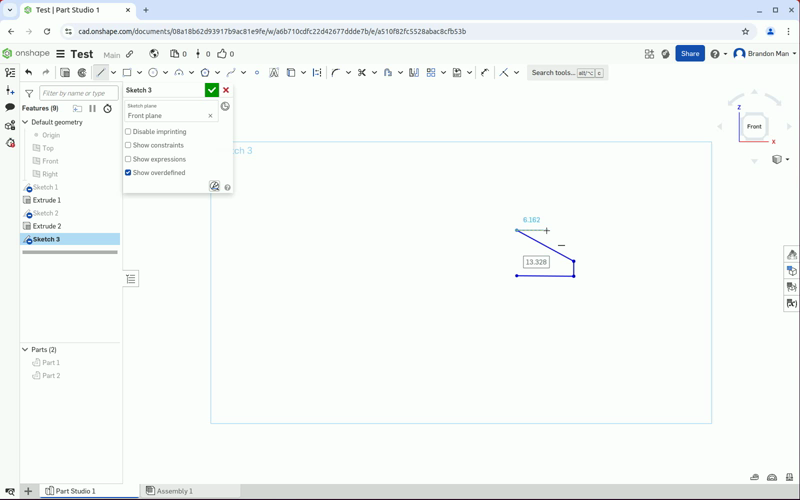
mouse_move(516, 275)
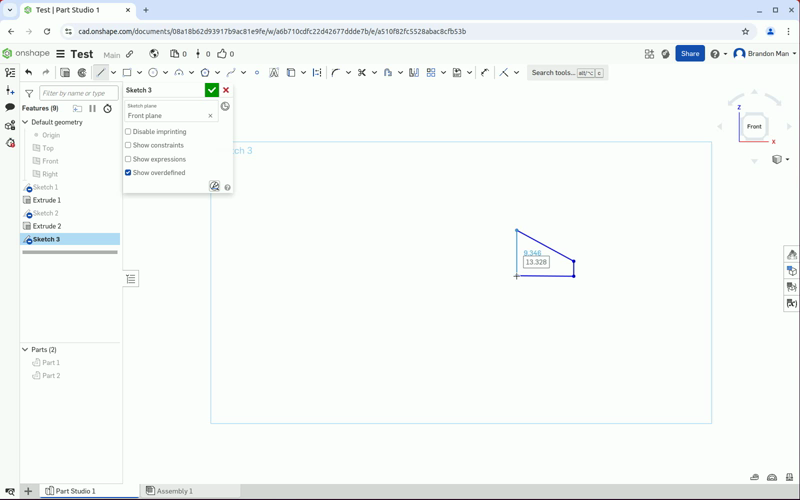
key_up(shift)
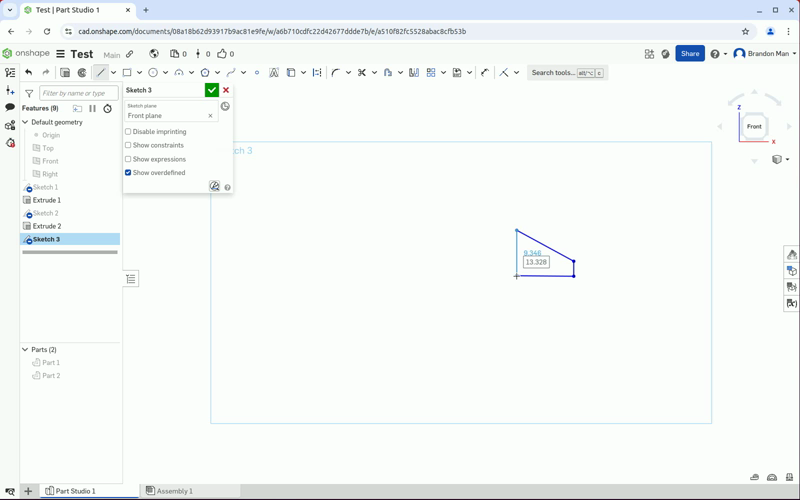
click(516, 275)
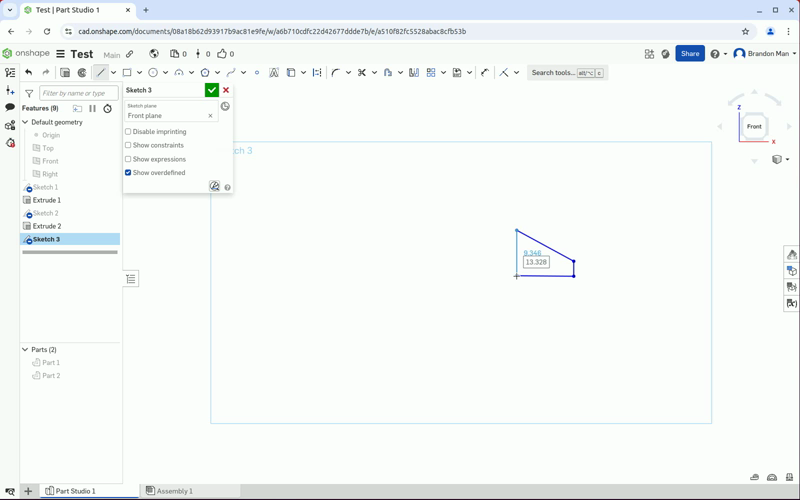
key(esc)
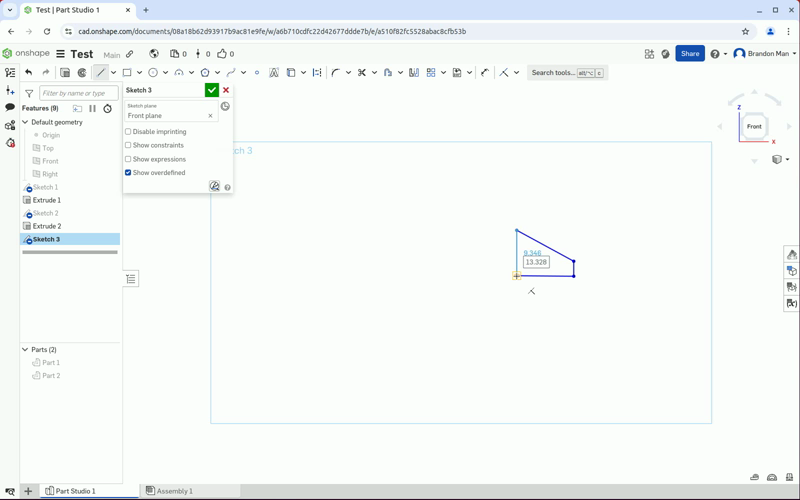
mouse_move(550, 254)
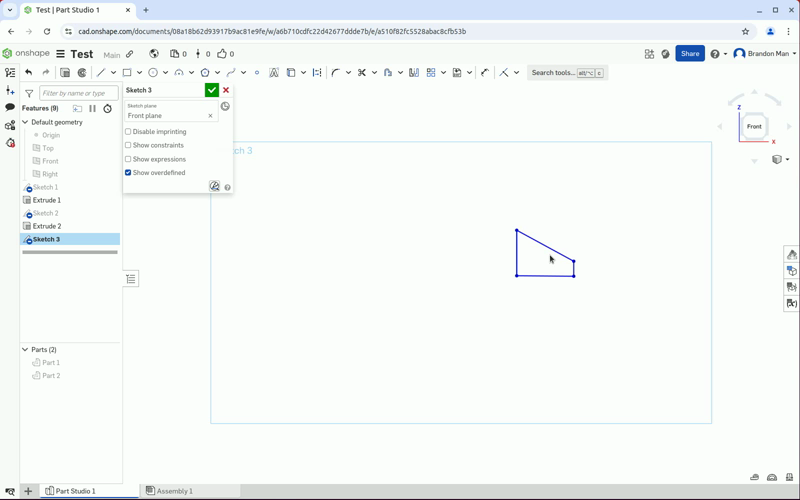
scroll(6)
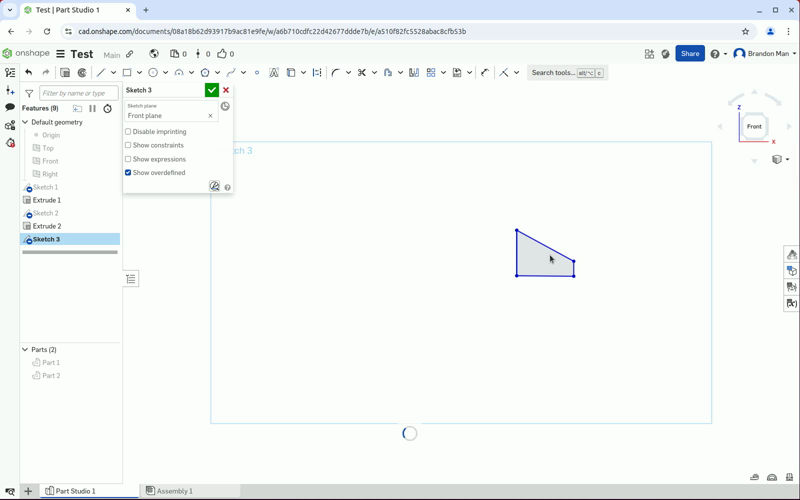
scroll(6)
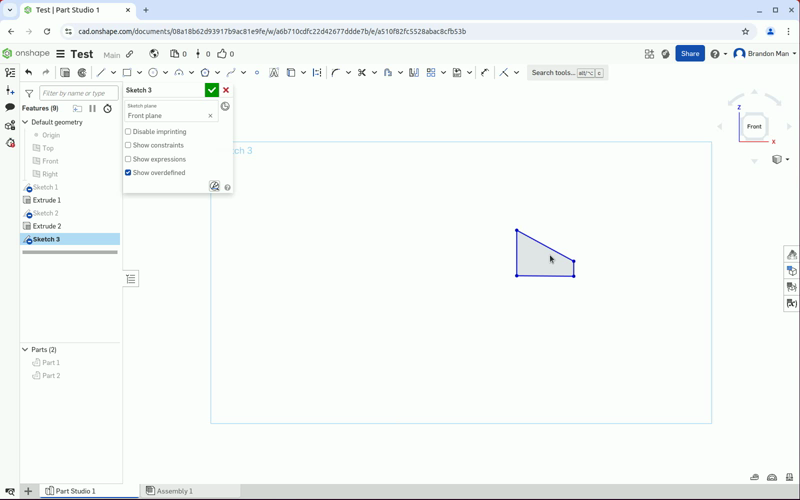
scroll(6)
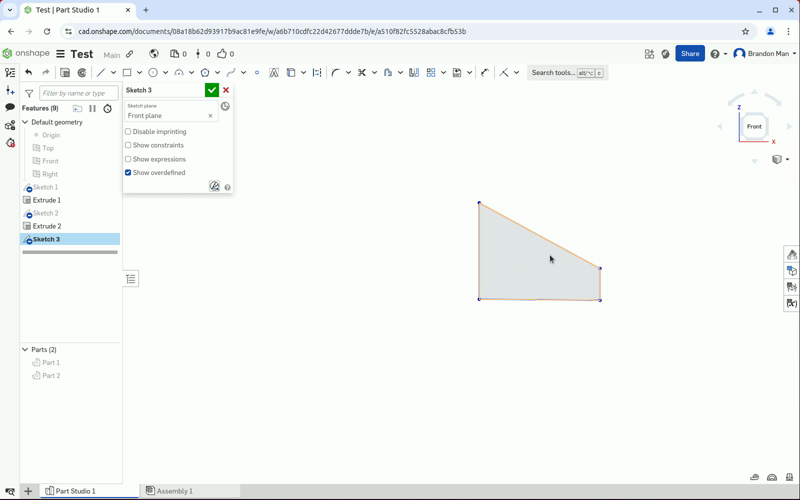
scroll(6)
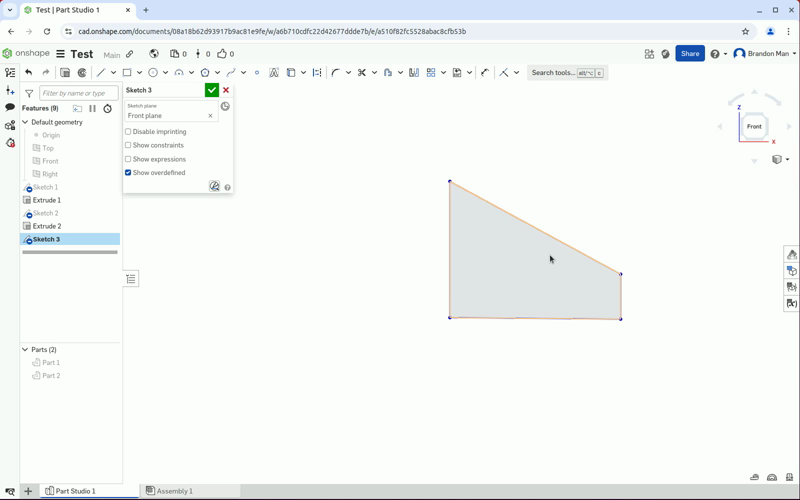
scroll(6)
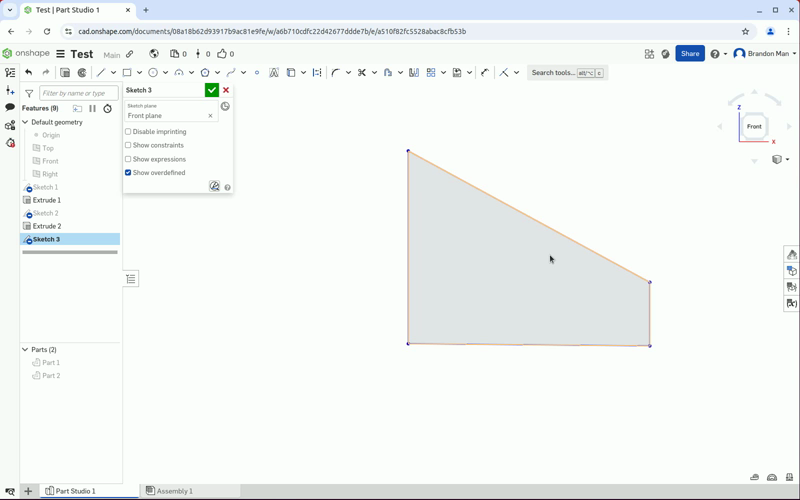
scroll(6)
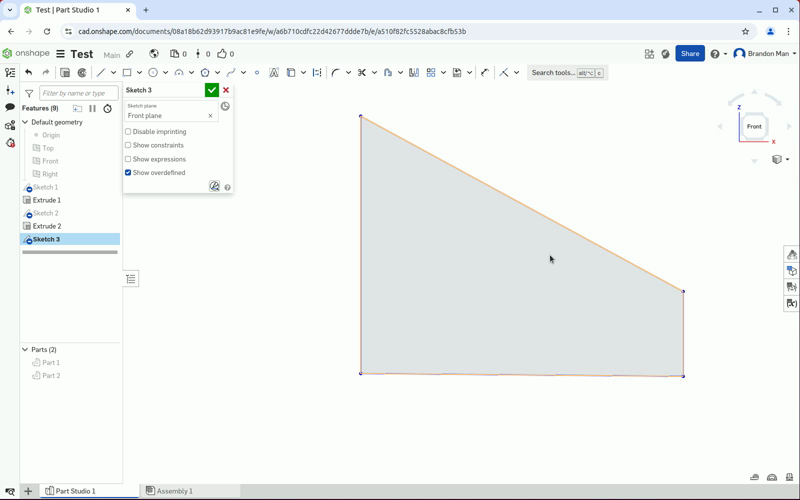
scroll(6)
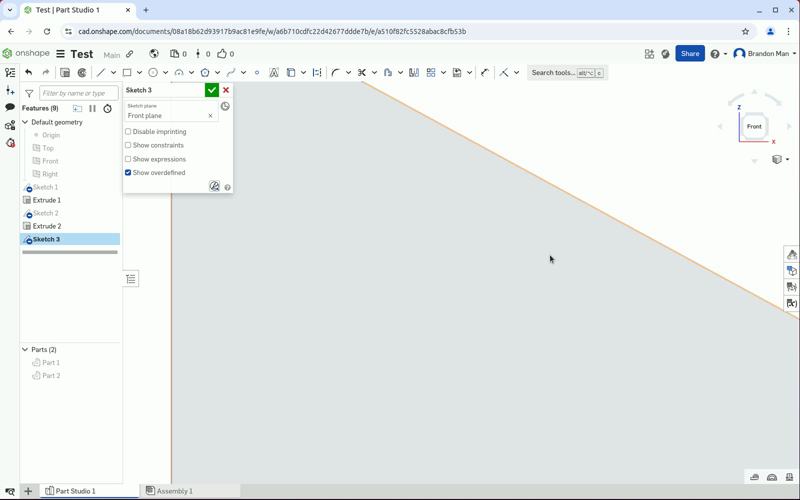
click(550, 254)
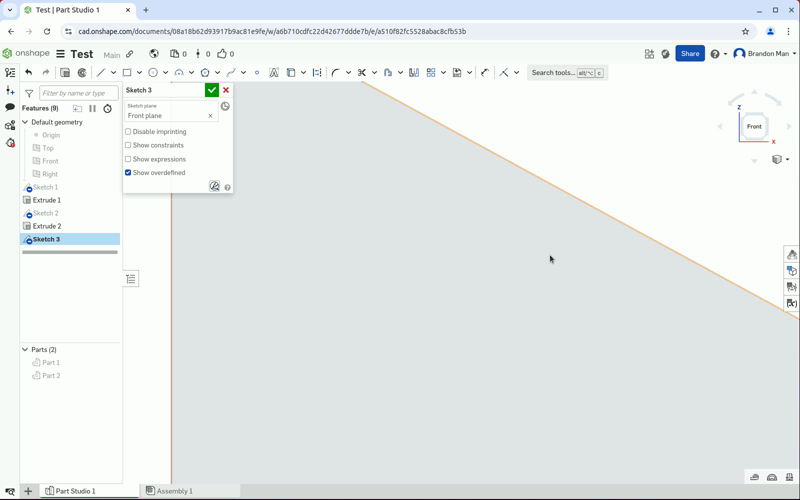
scroll(-6)
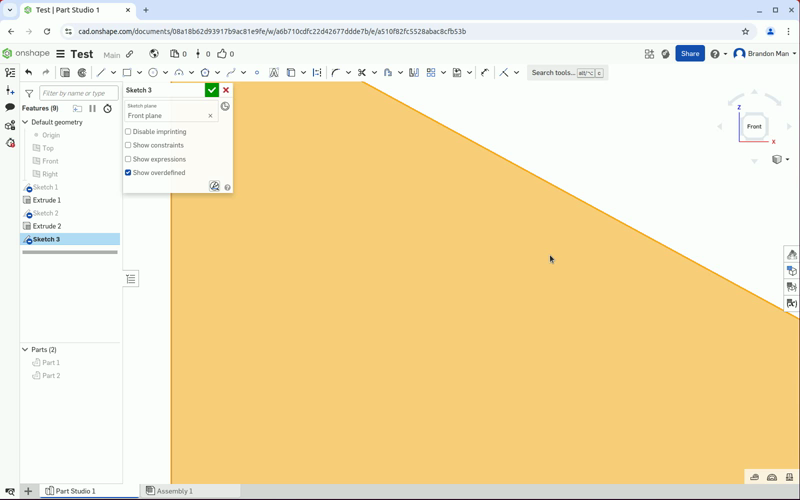
scroll(-6)
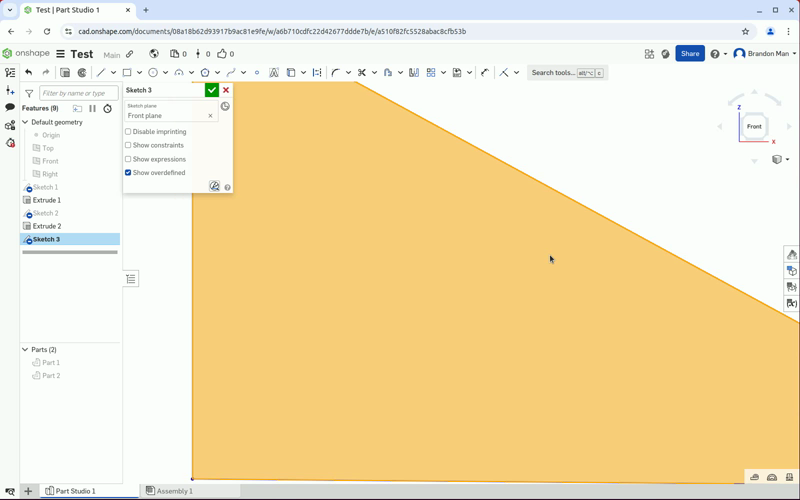
scroll(-6)
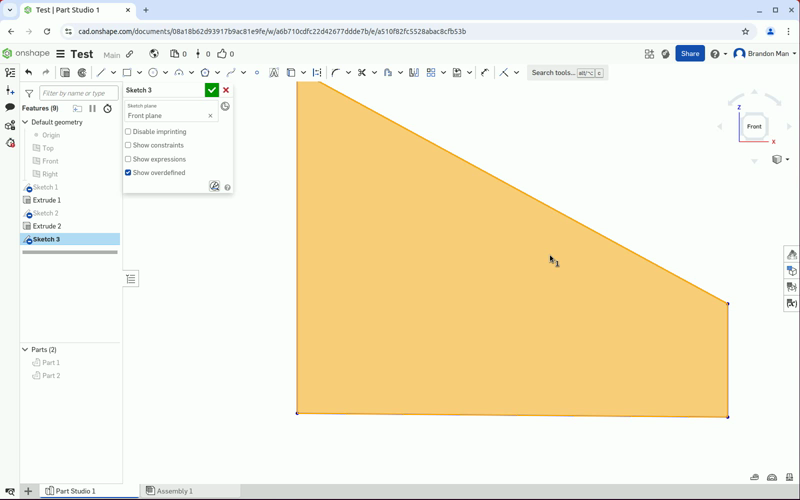
scroll(-6)
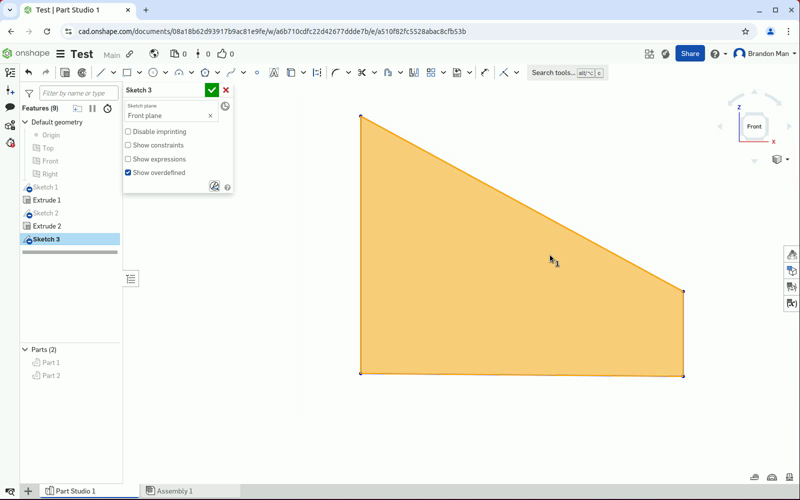
scroll(-6)
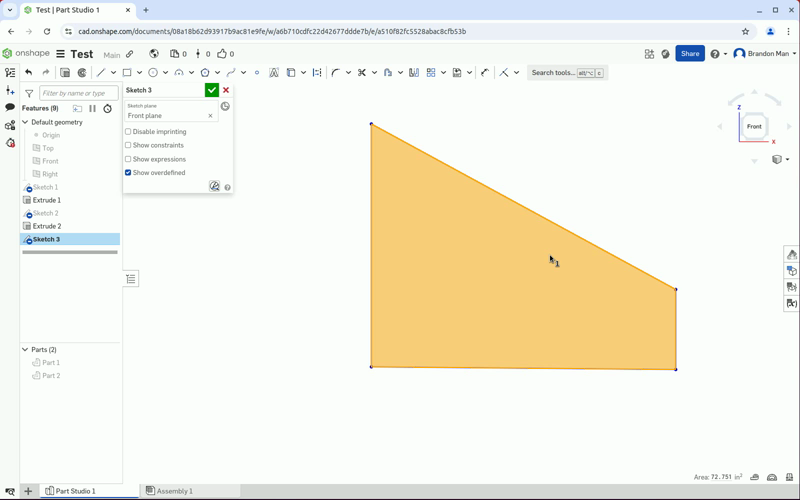
scroll(-6)
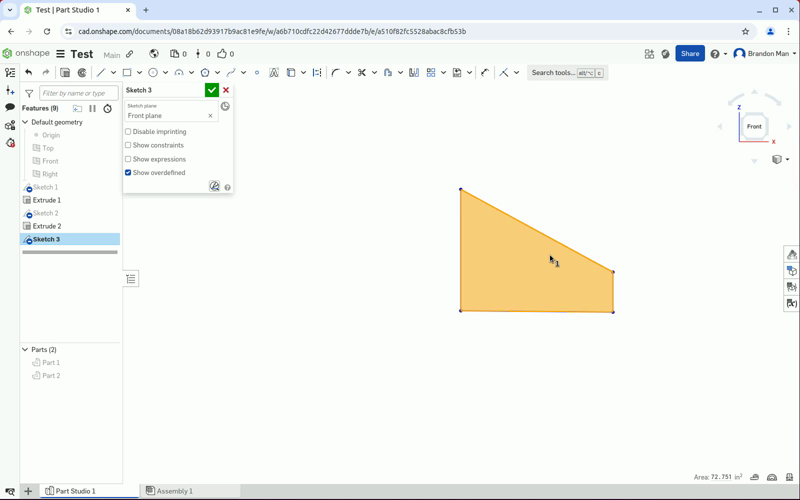
scroll(-6)
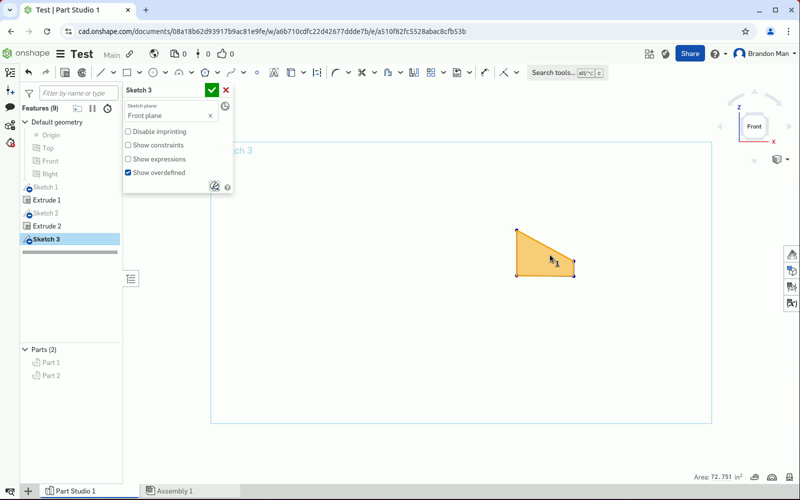
mouse_move(73, 352)
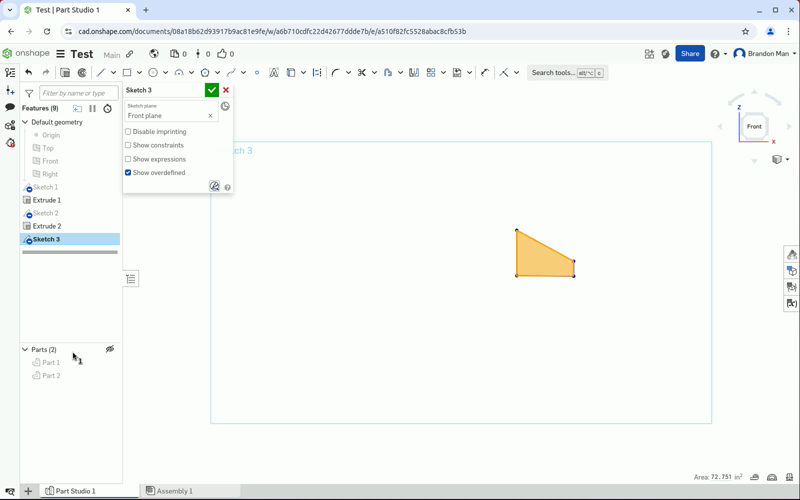
key(shift+y)
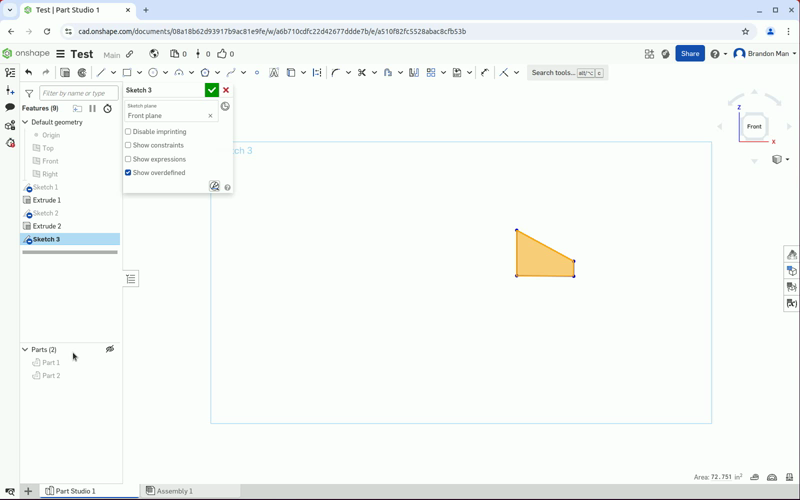
key(shift+e)
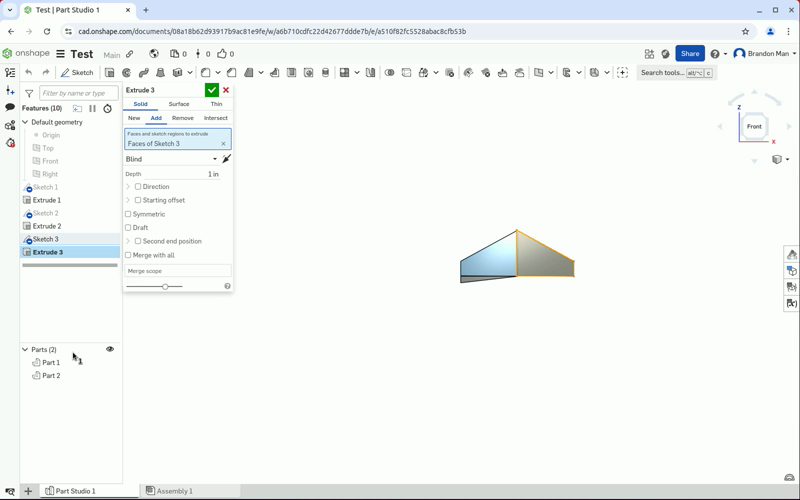
mouse_move(143, 106)
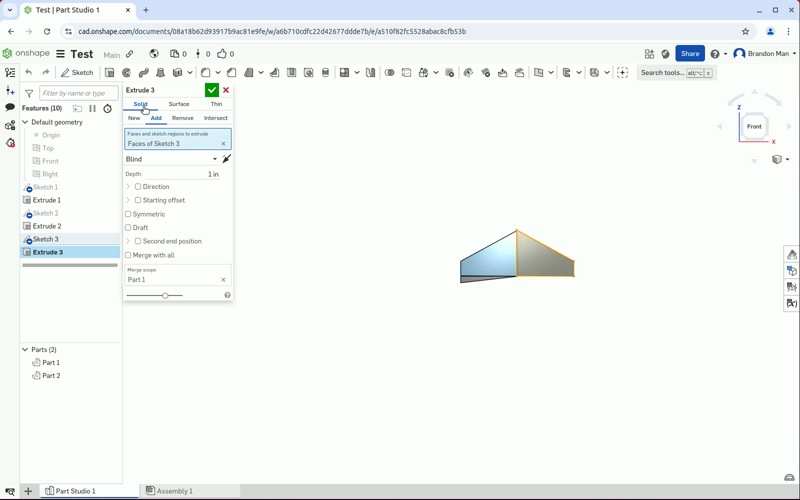
click(143, 106)
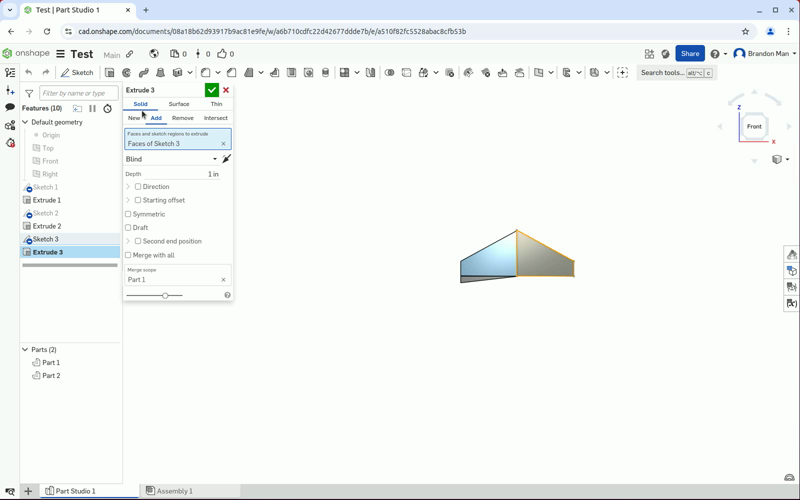
mouse_move(137, 120)
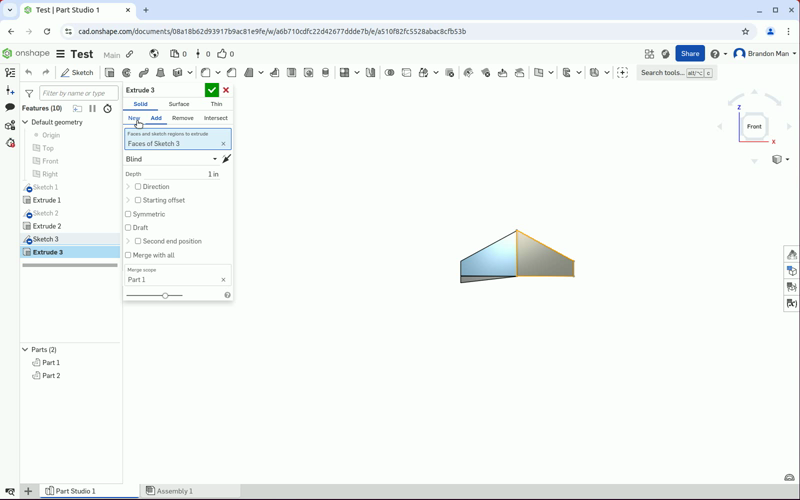
click(137, 120)
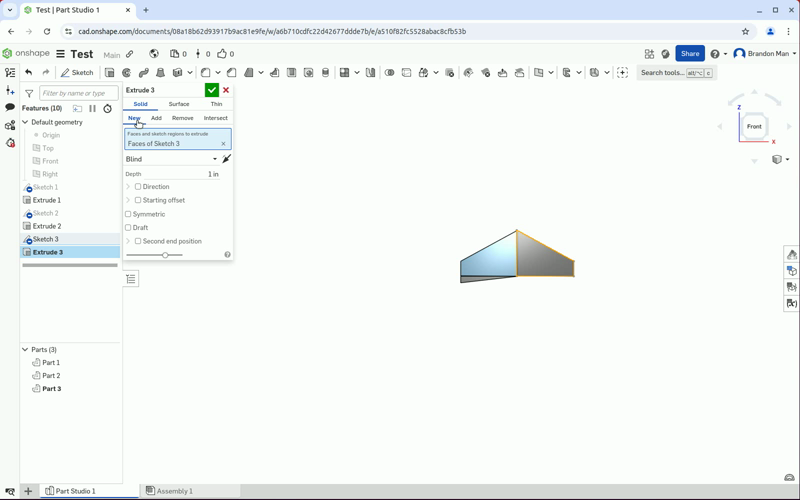
key(tab, 4)
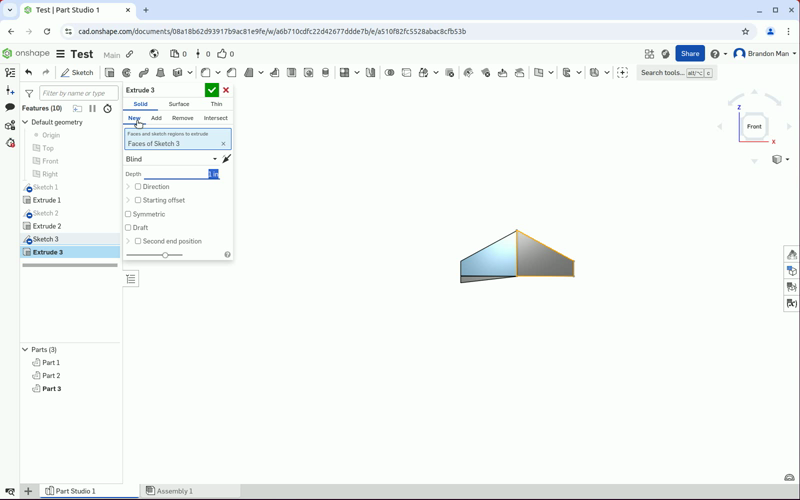
text(0.722)
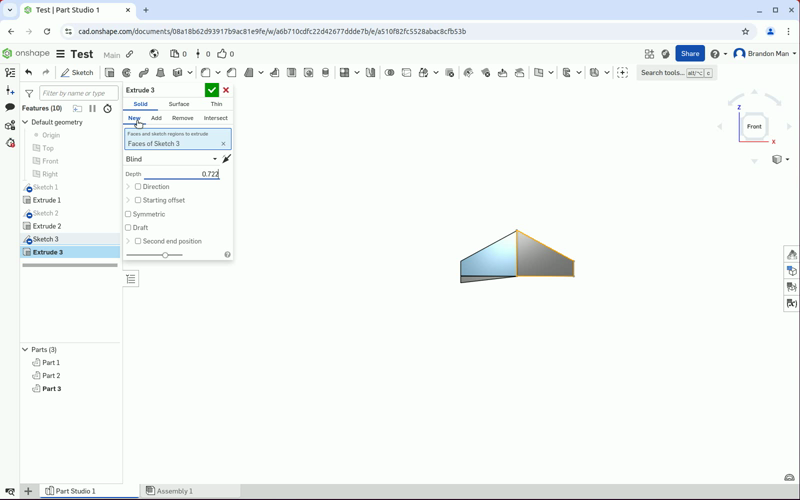
key(enter)
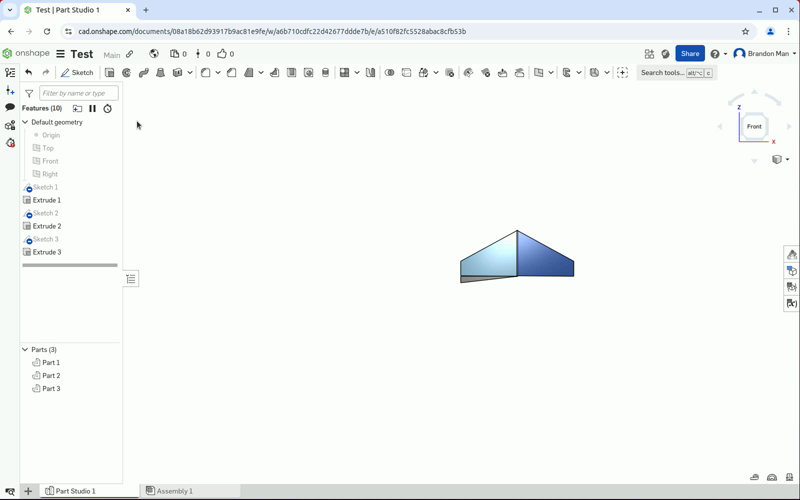
key(shift+h)
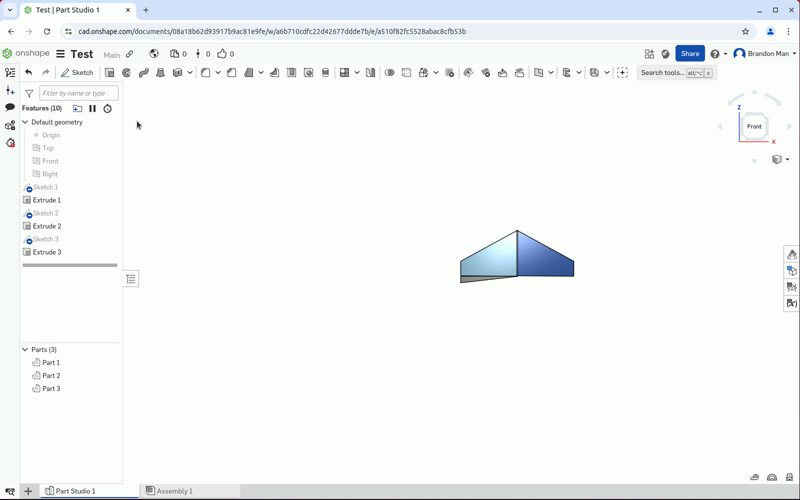
key(shift+h)
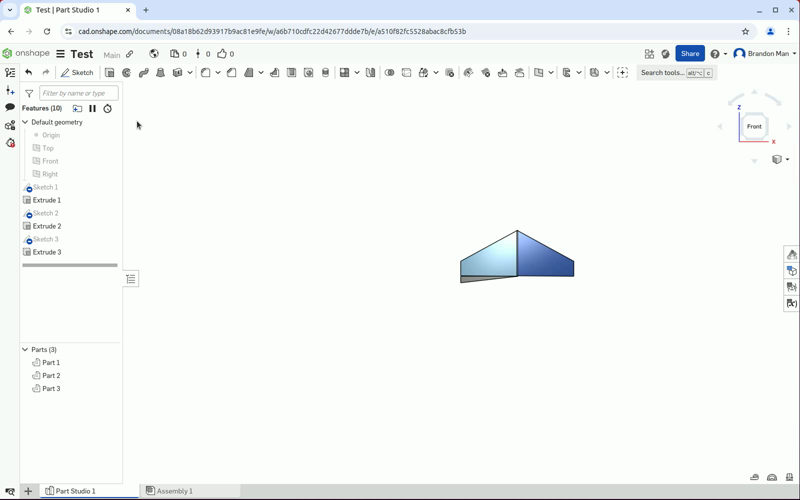
mouse_move(73, 189)
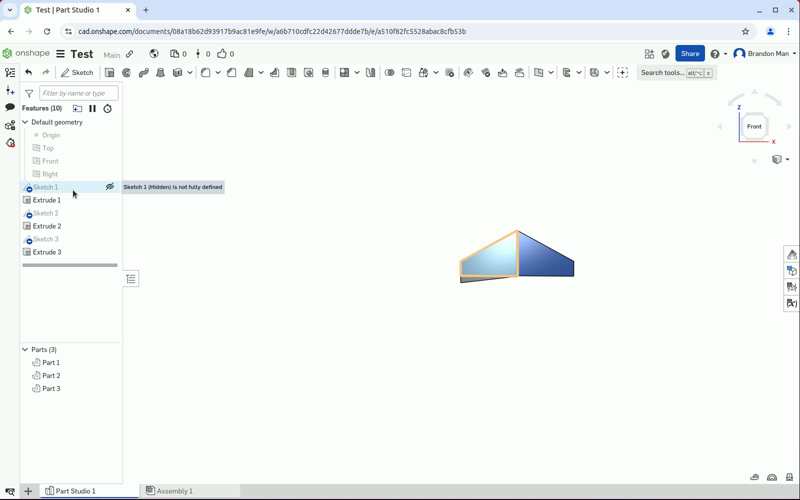
click(73, 189)
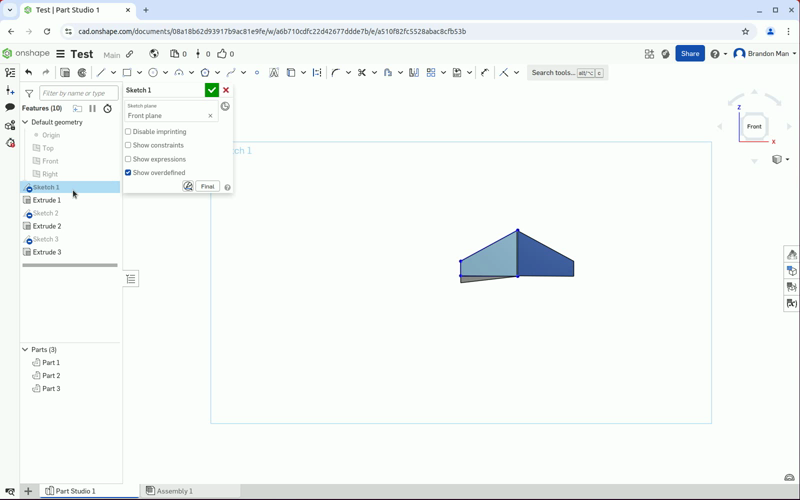
mouse_move(229, 92)
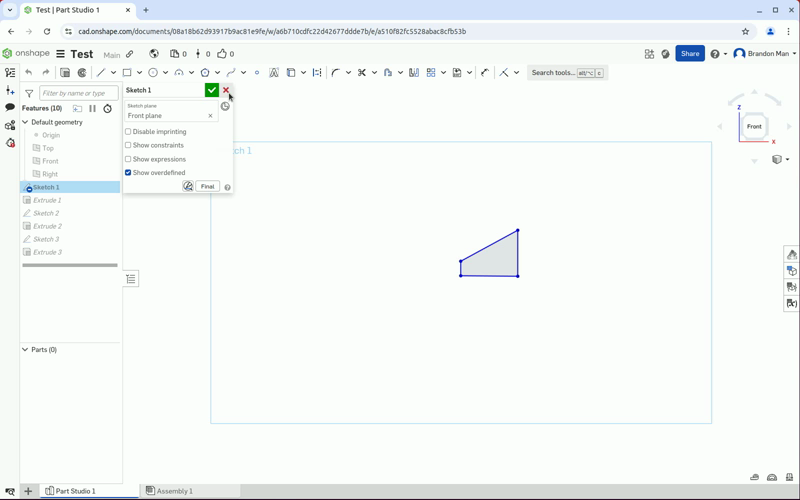
click(229, 92)
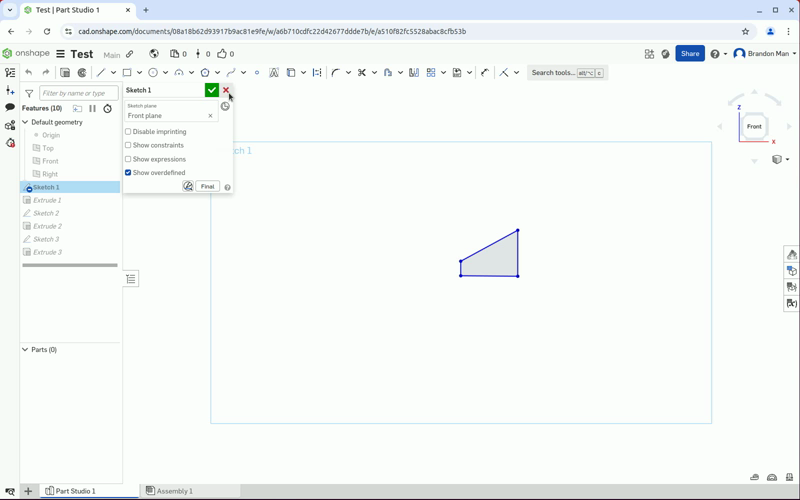
key(shift+s)
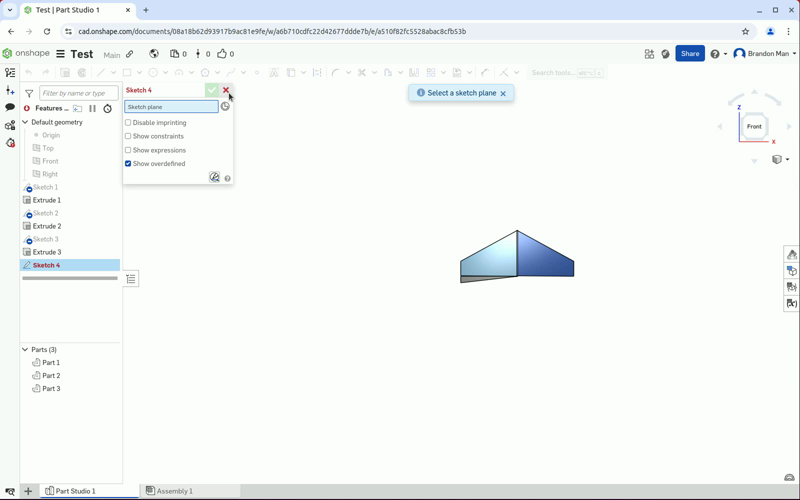
mouse_move(73, 163)
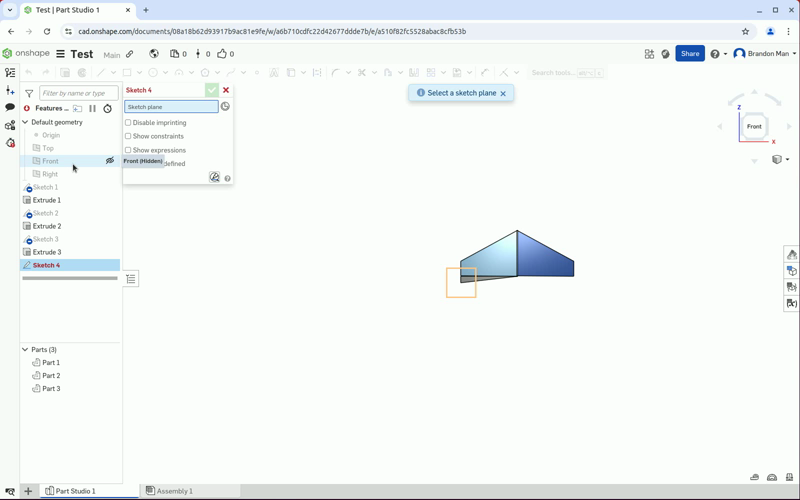
click(73, 163)
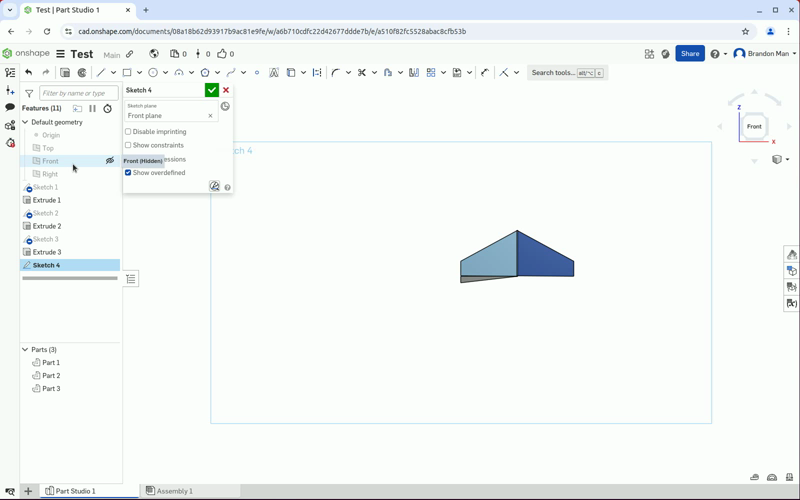
mouse_move(73, 352)
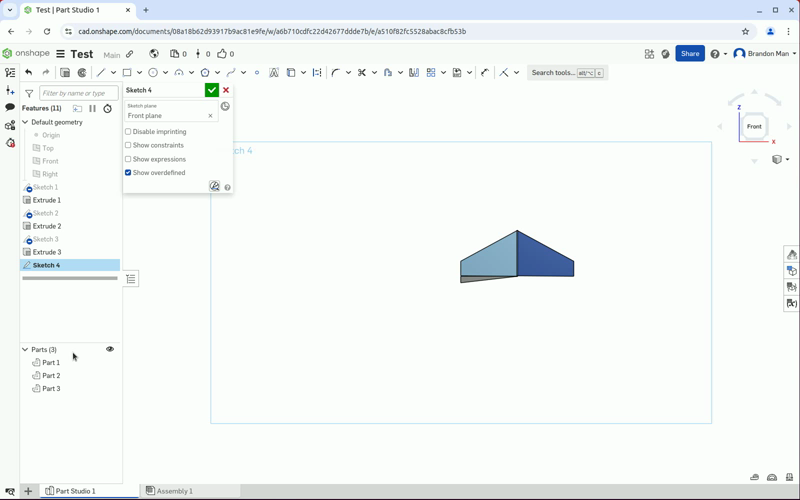
key(y)
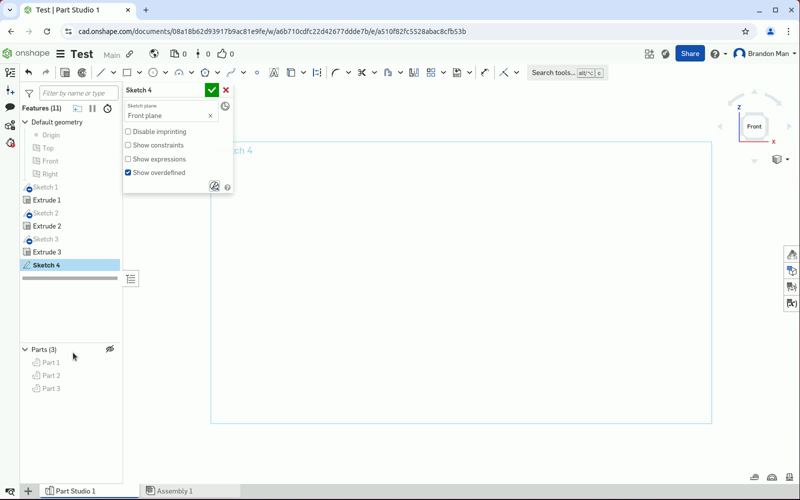
key(l)
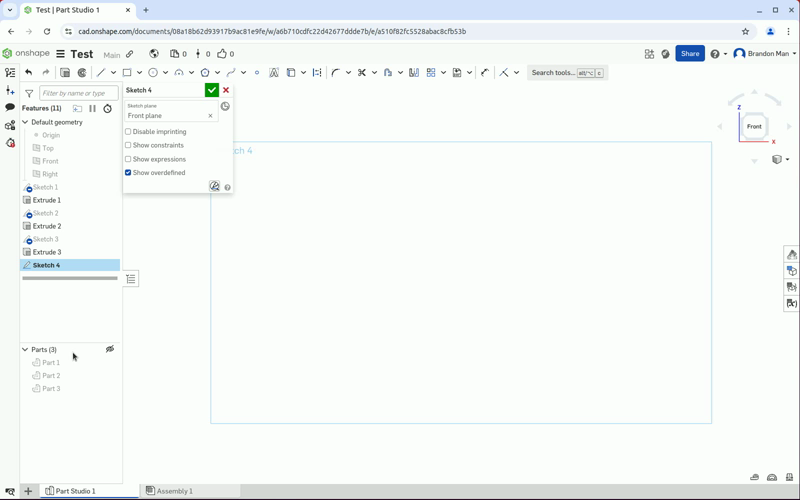
key_down(shift)
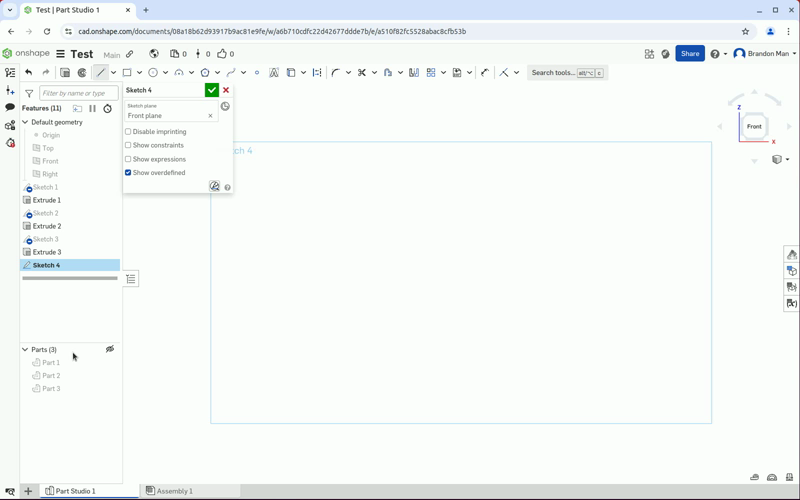
mouse_move(516, 275)
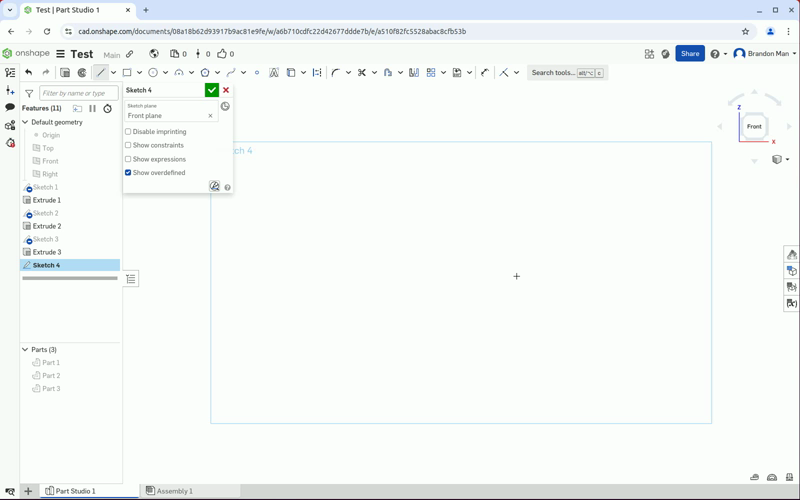
click(516, 275)
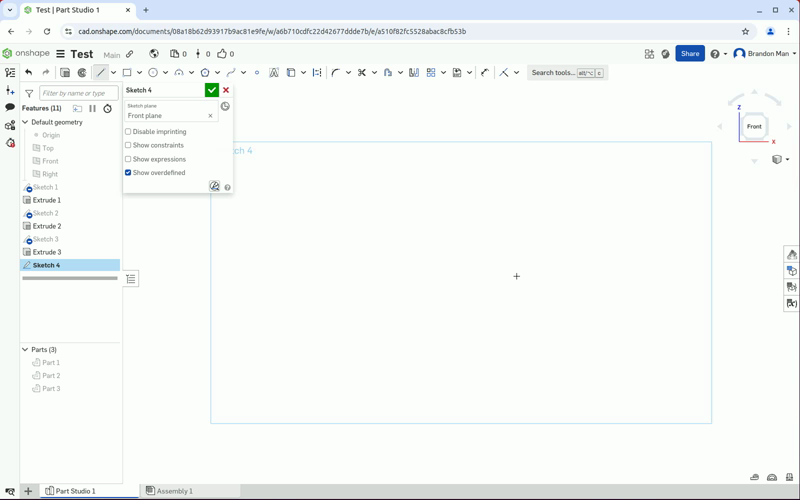
key_up(shift)
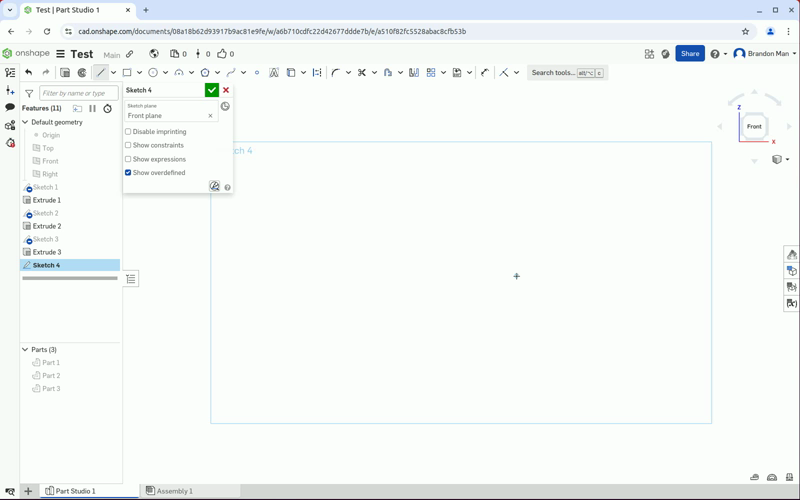
key_down(shift)
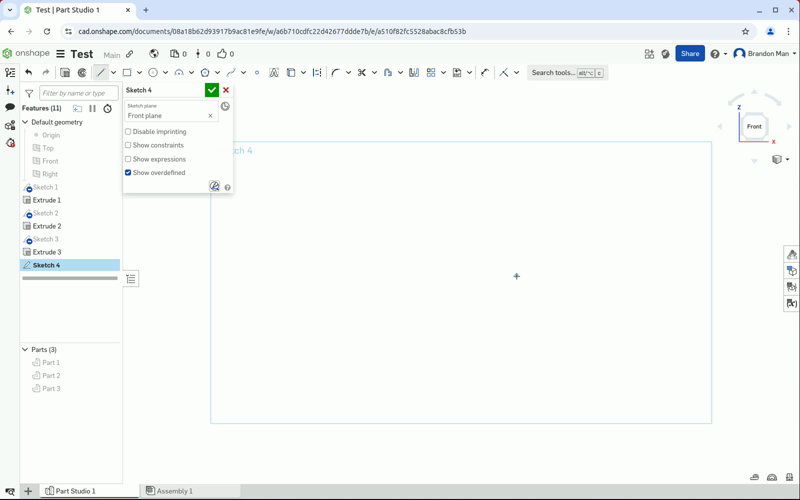
mouse_move(546, 275)
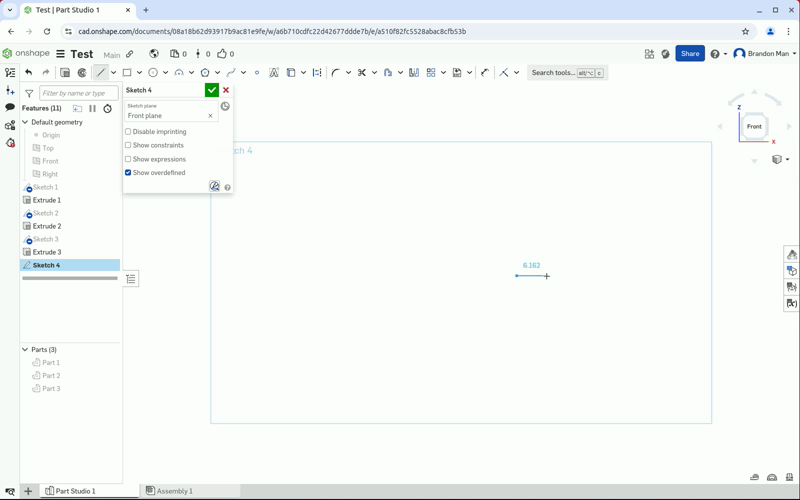
mouse_move(573, 282)
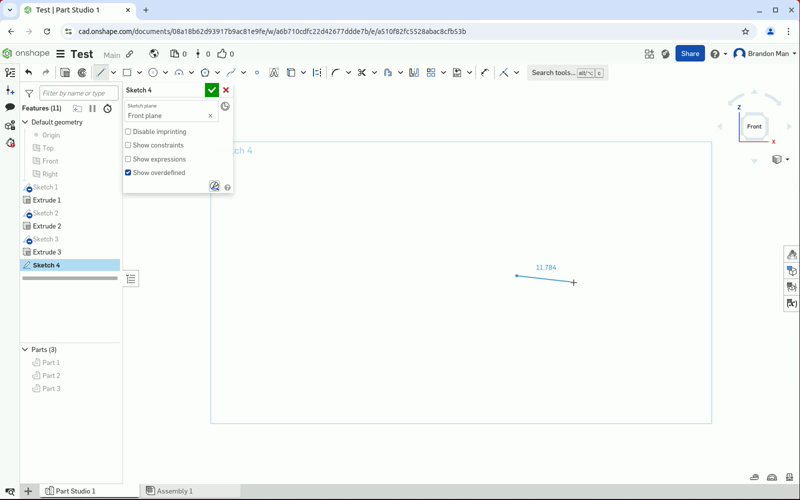
click(573, 282)
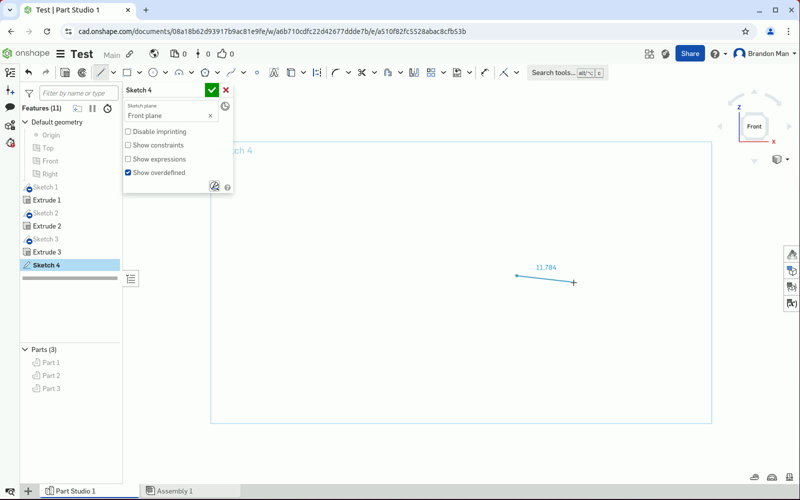
key_up(shift)
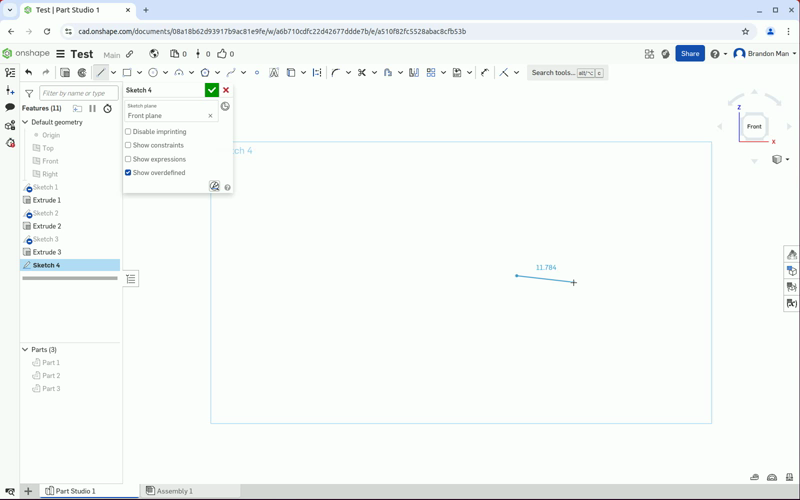
key_down(shift)
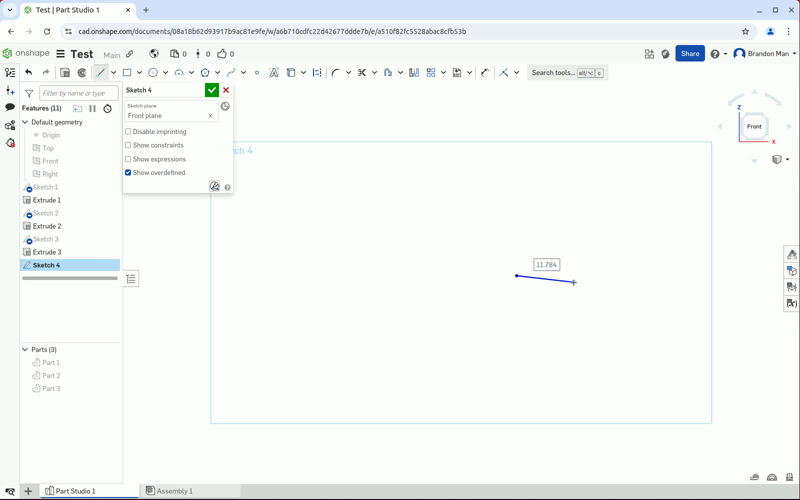
mouse_move(589, 282)
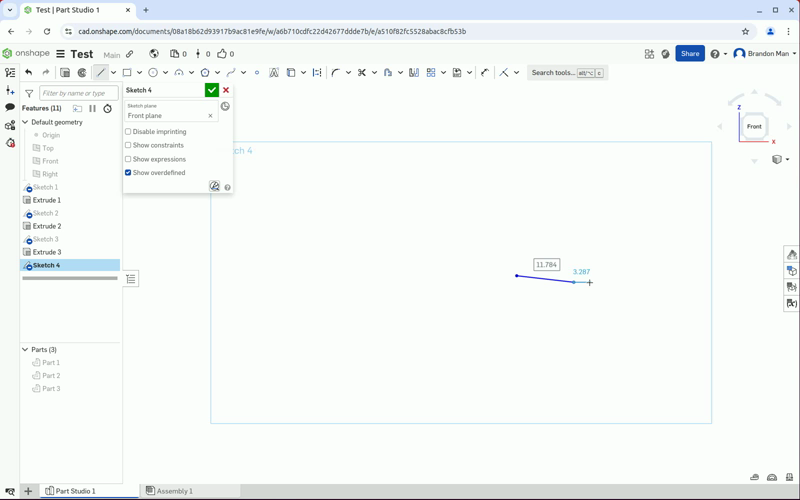
mouse_move(573, 276)
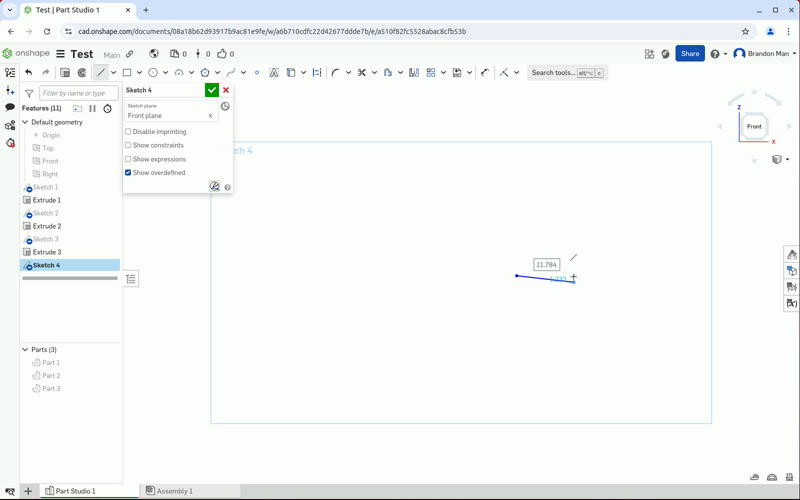
scroll(6)
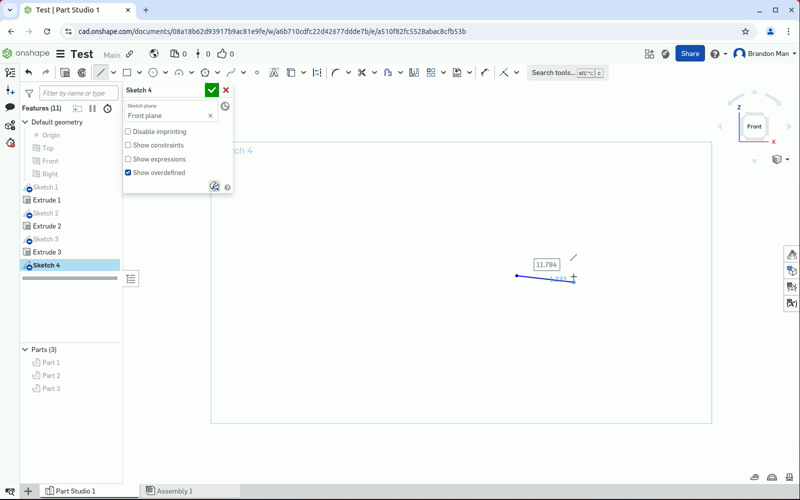
scroll(6)
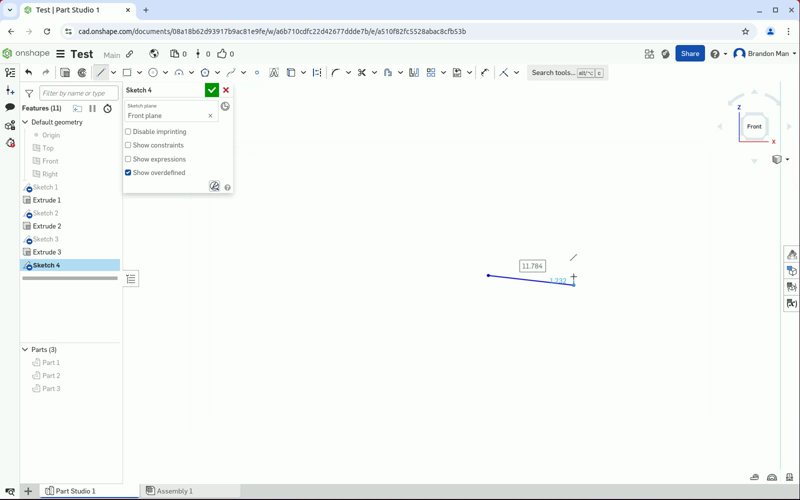
scroll(6)
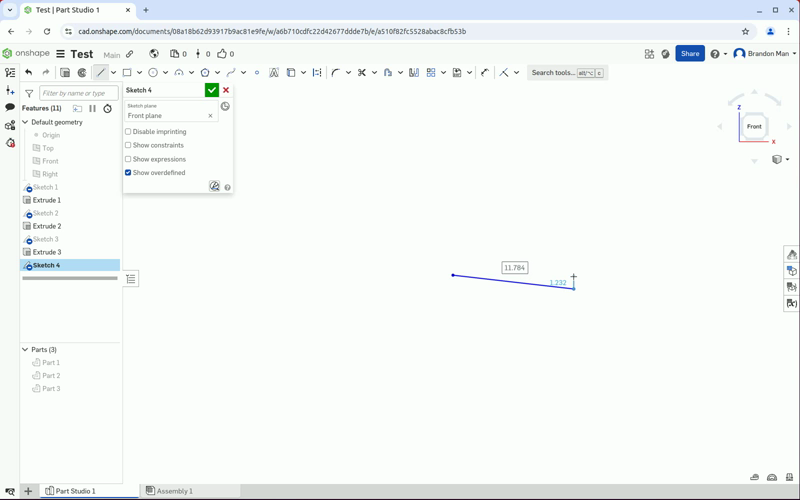
scroll(6)
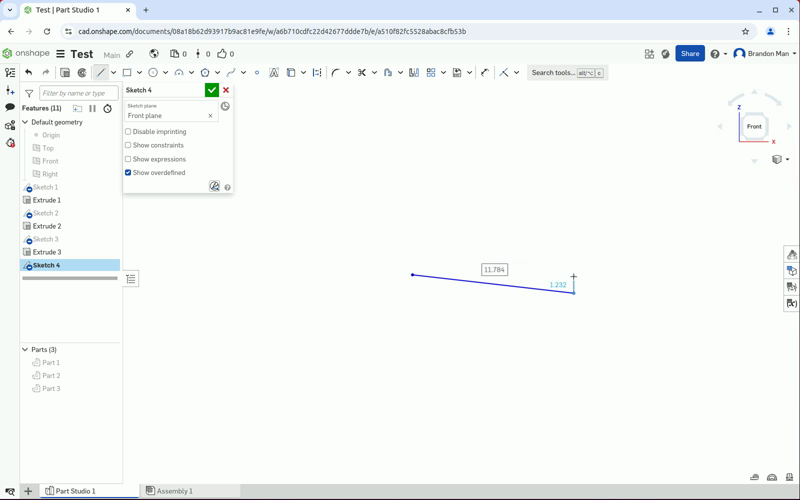
scroll(6)
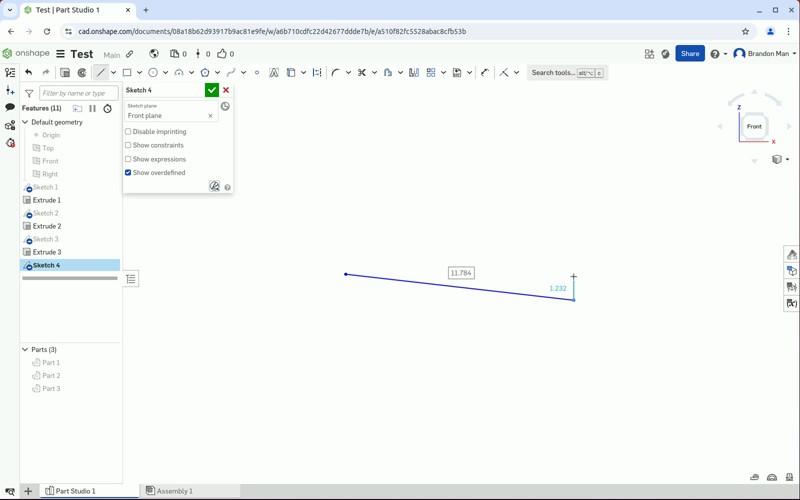
scroll(6)
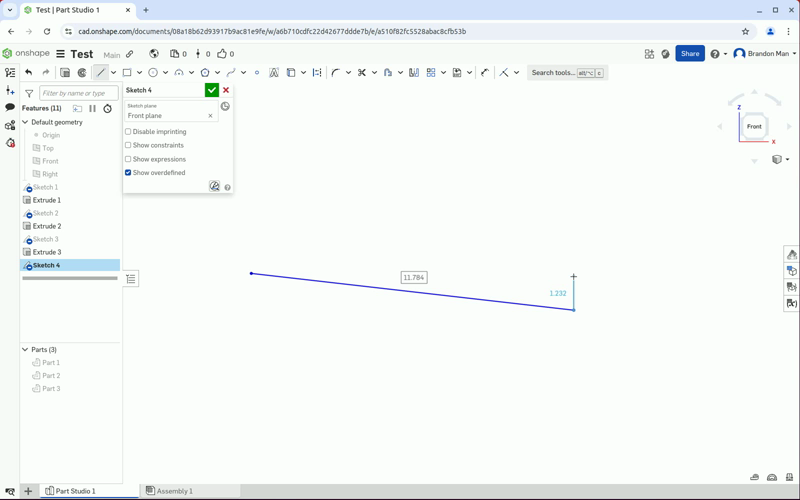
scroll(6)
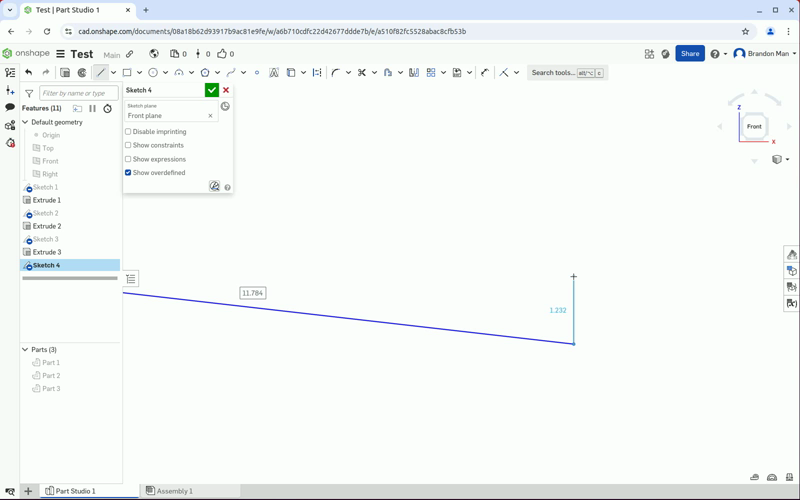
click(573, 276)
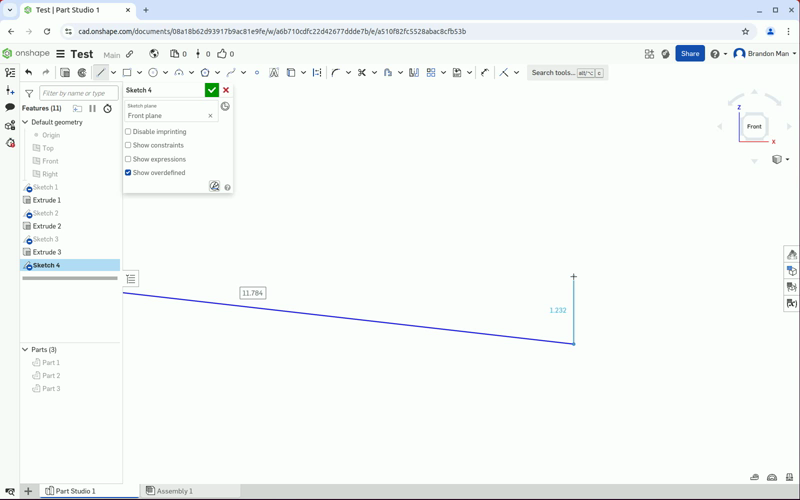
scroll(-6)
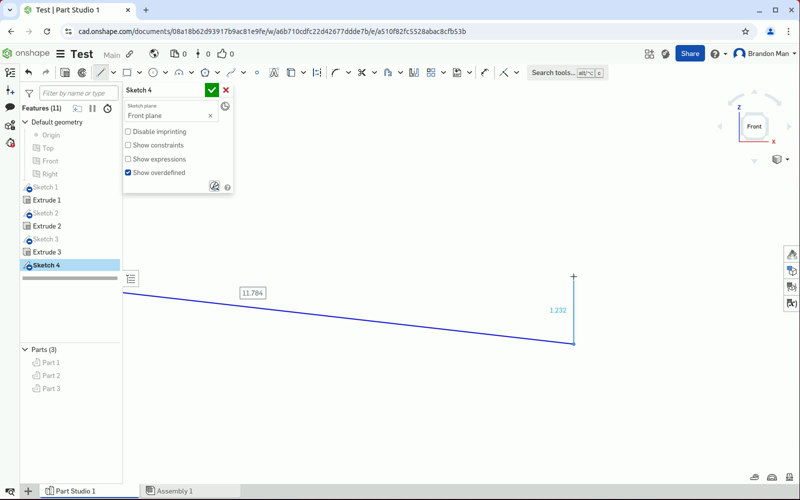
scroll(-6)
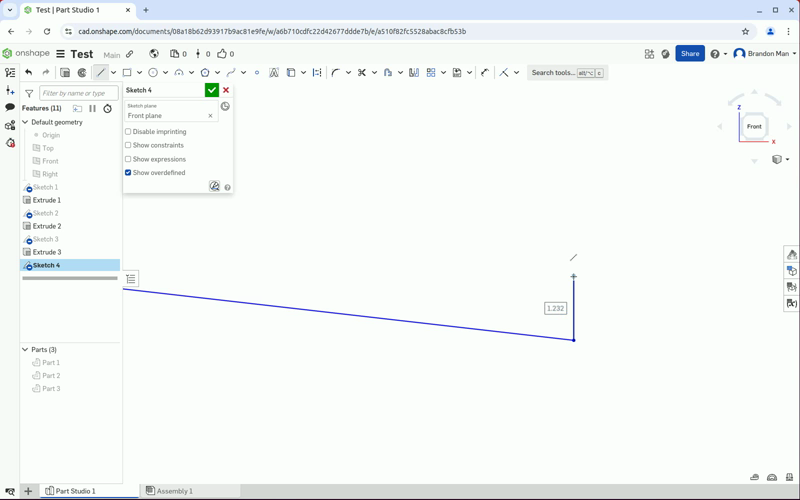
scroll(-6)
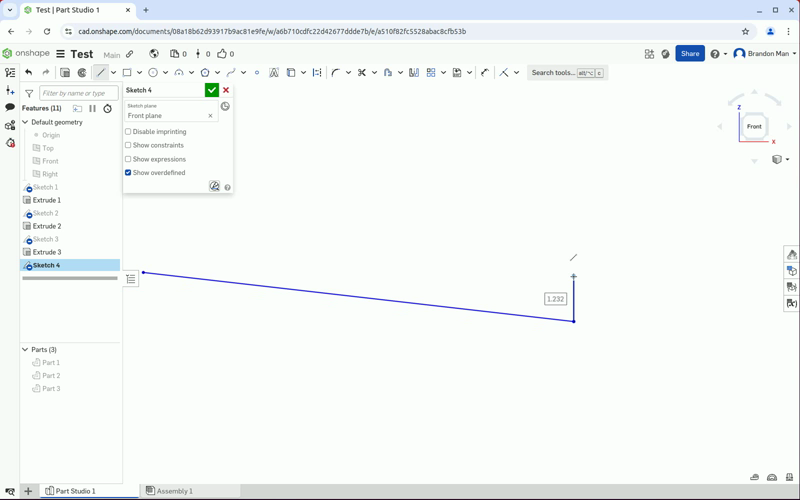
scroll(-6)
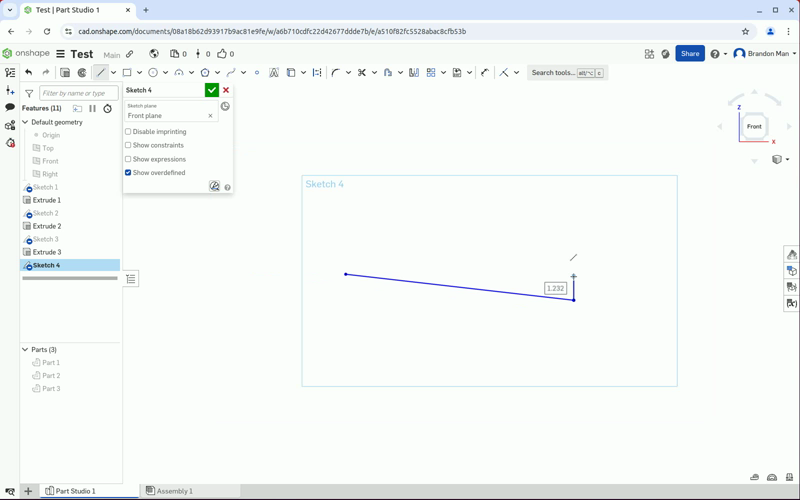
scroll(-6)
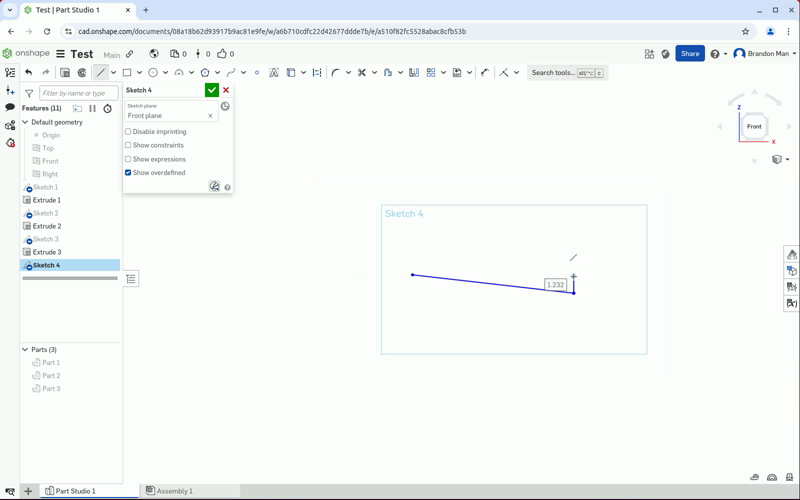
scroll(-6)
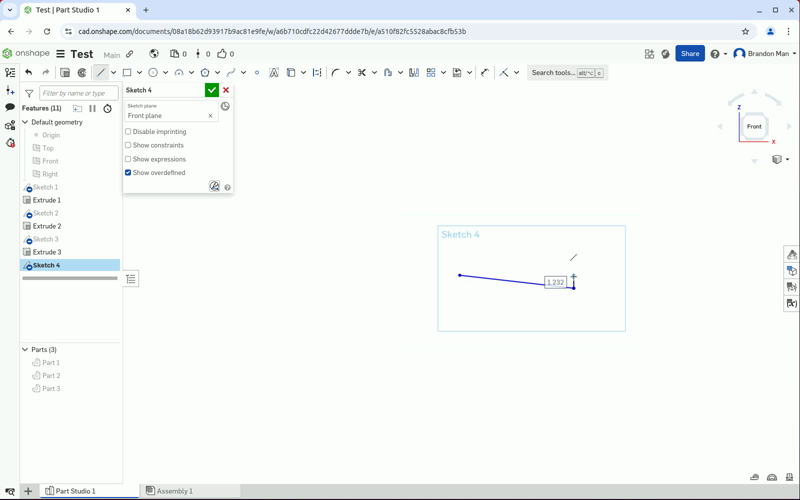
scroll(-6)
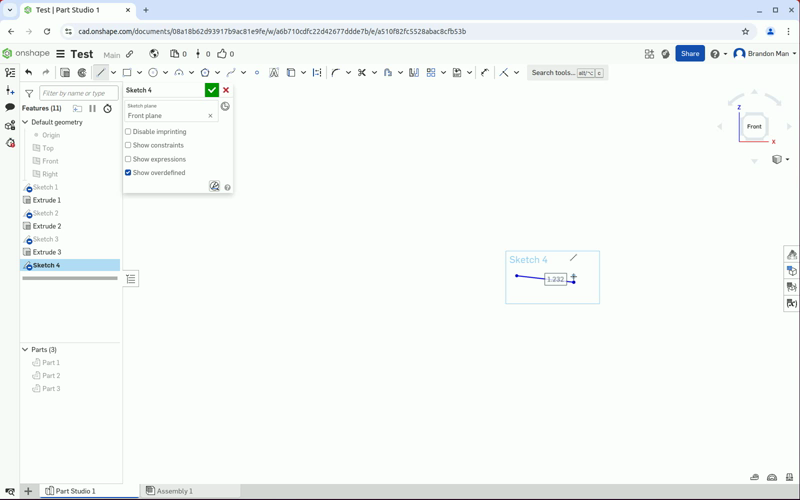
key_up(shift)
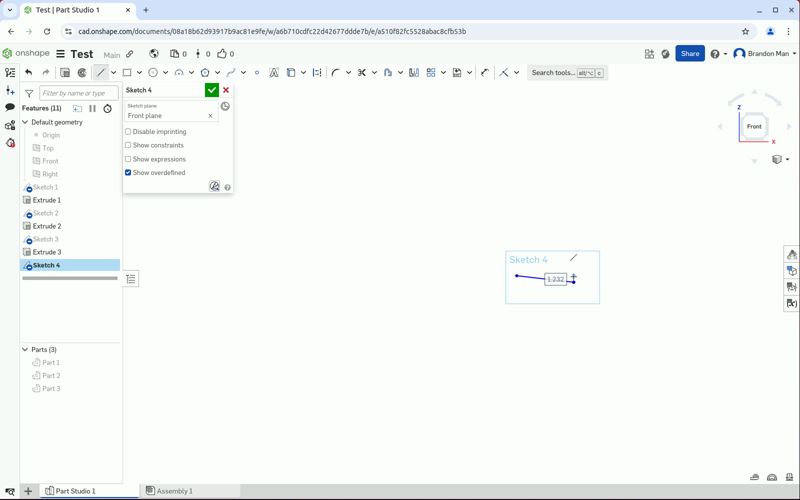
mouse_move(589, 276)
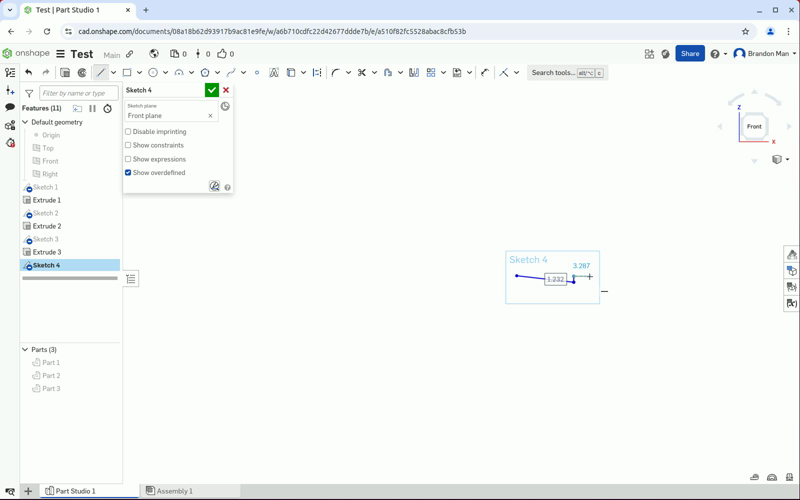
key_down(shift)
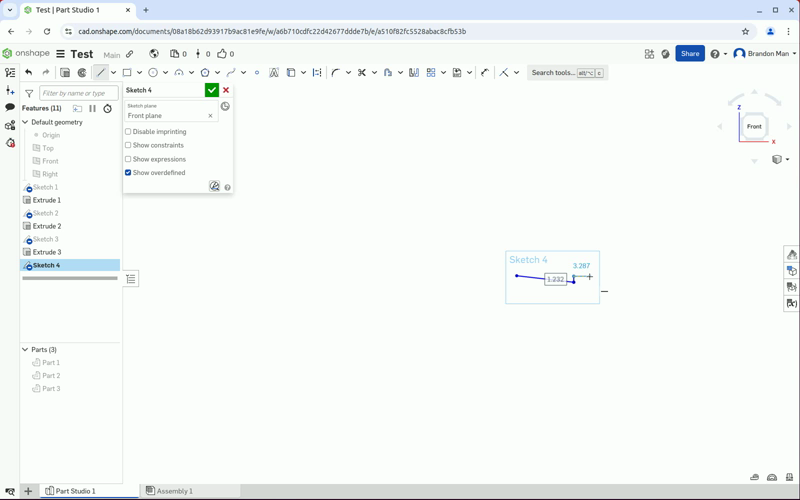
mouse_move(516, 275)
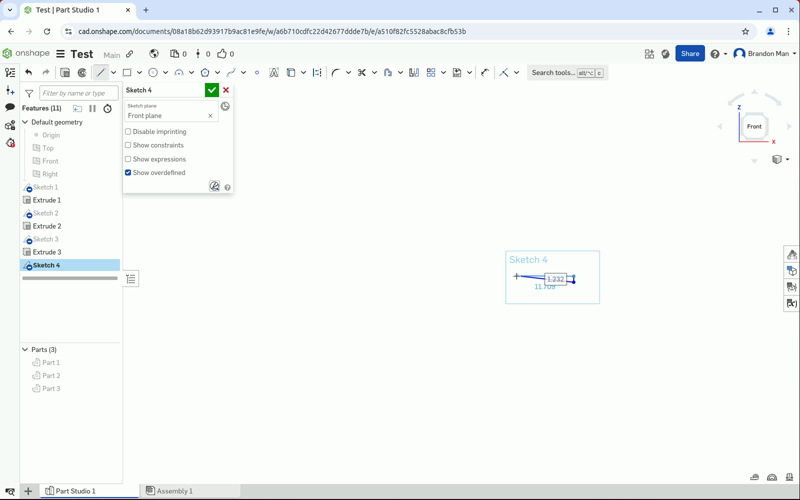
key_up(shift)
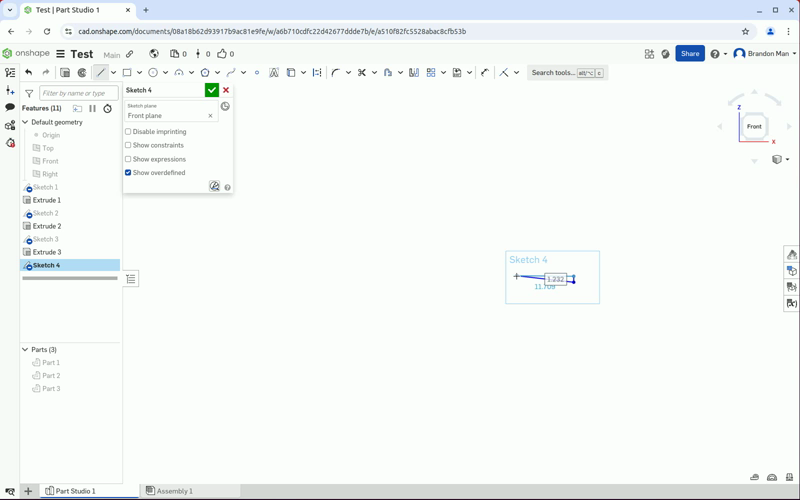
click(516, 275)
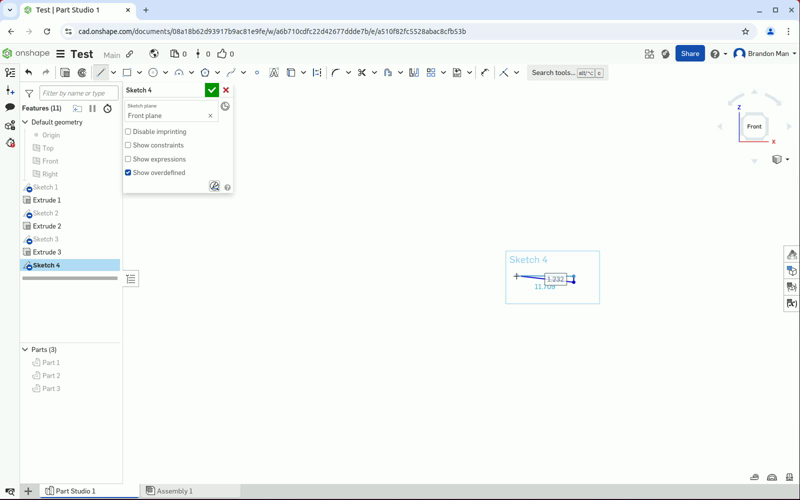
key(esc)
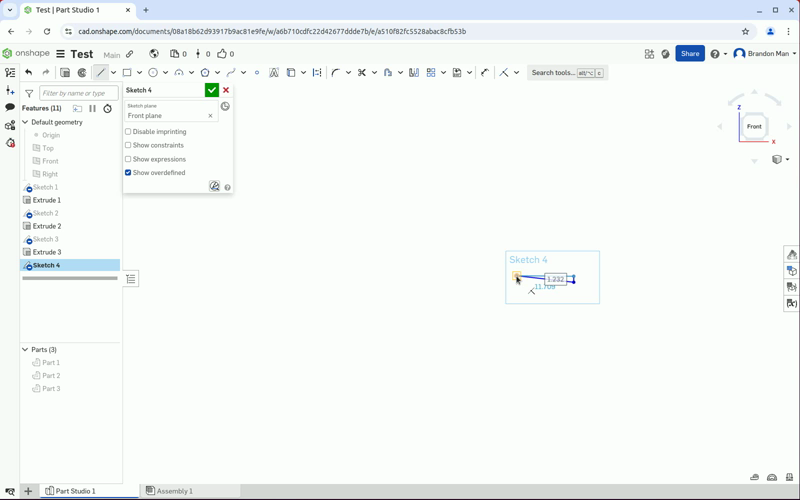
mouse_move(542, 277)
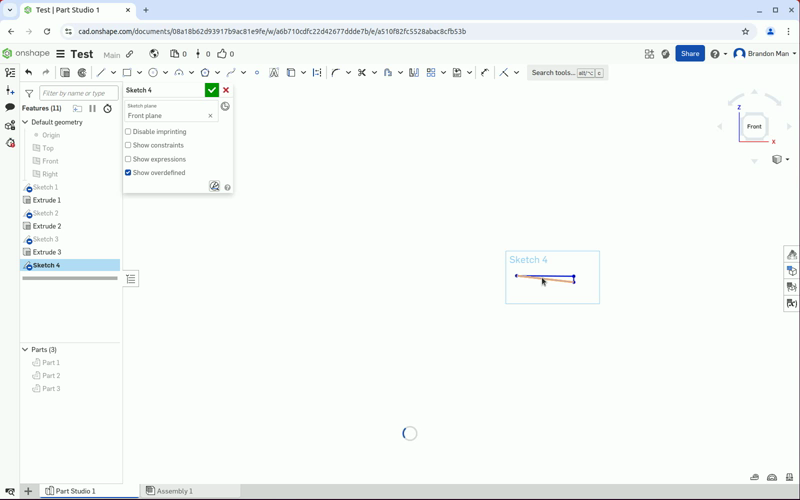
scroll(6)
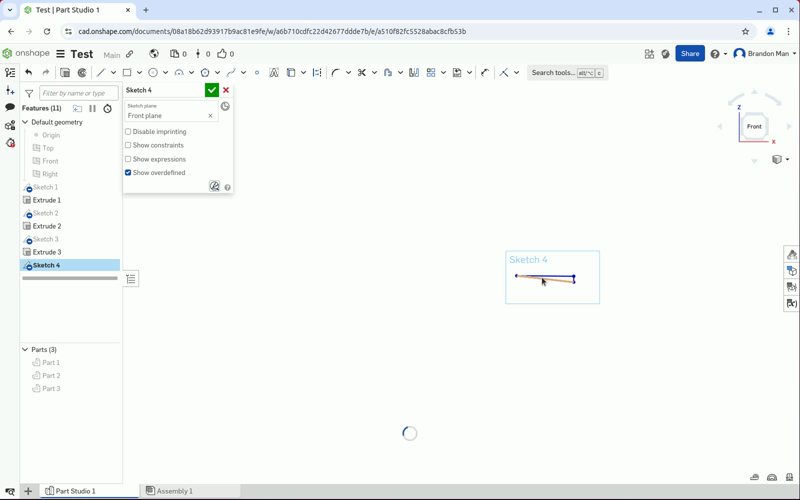
scroll(6)
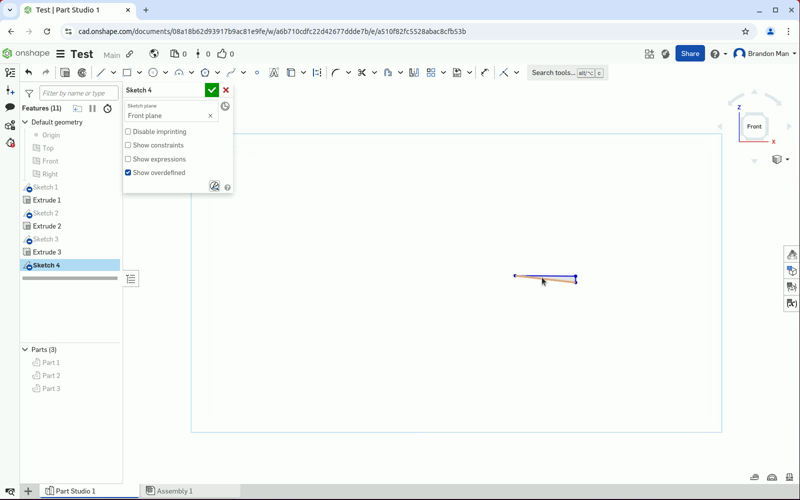
scroll(6)
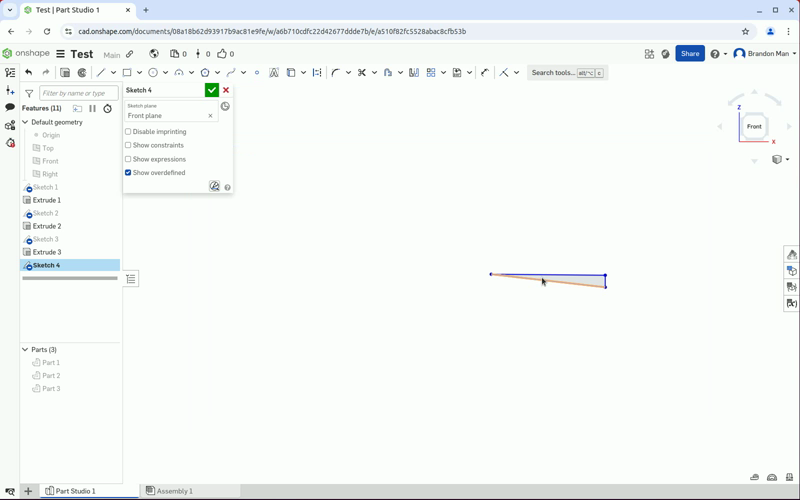
scroll(6)
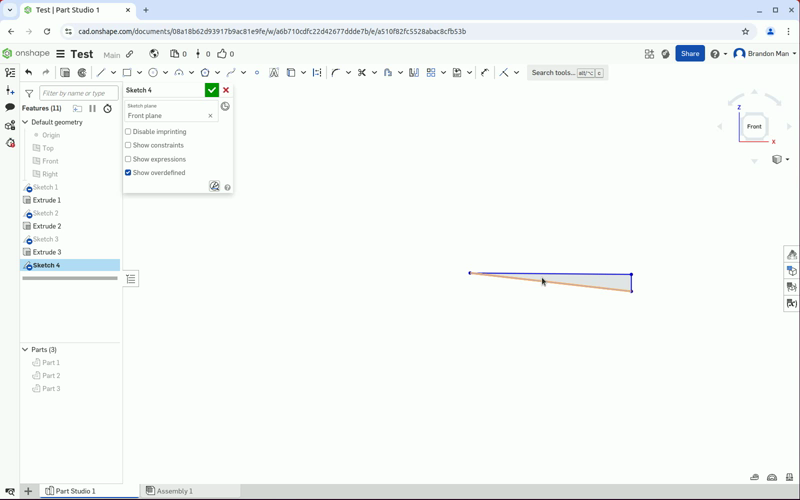
scroll(6)
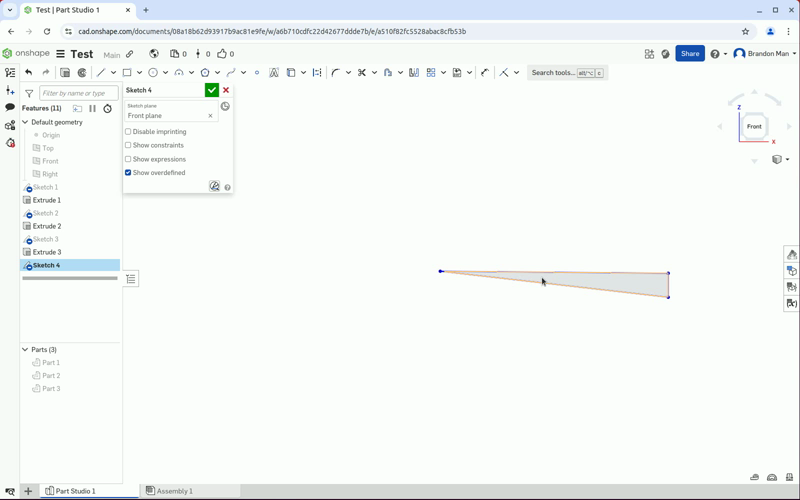
scroll(6)
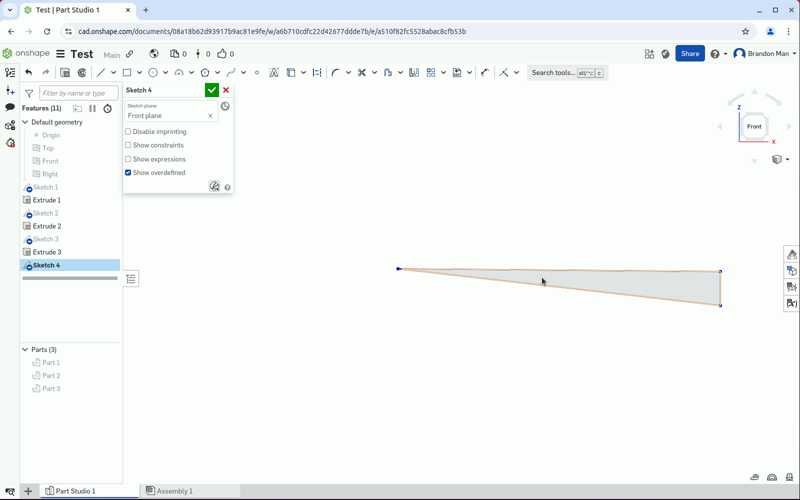
scroll(6)
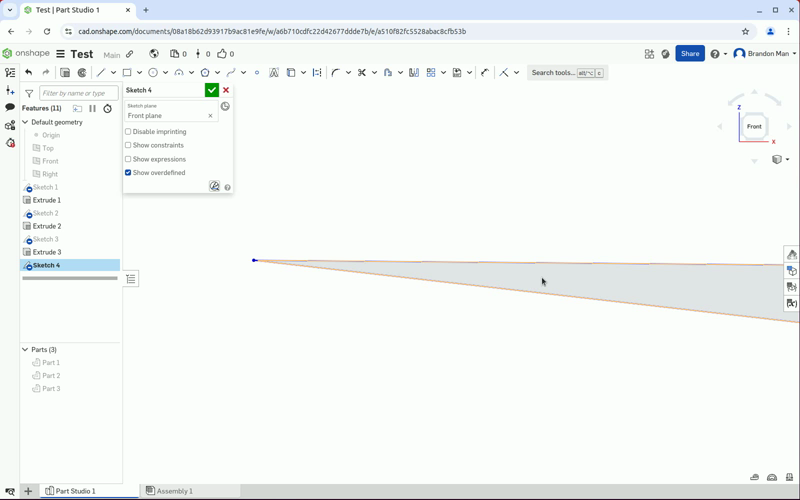
click(542, 277)
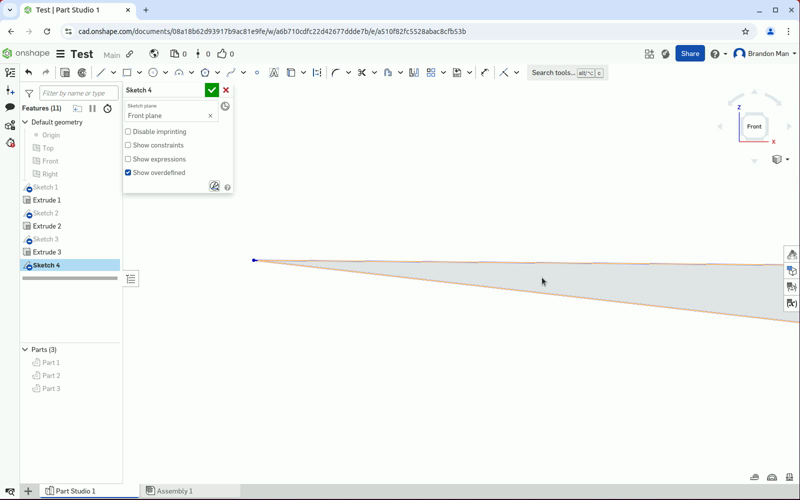
scroll(-6)
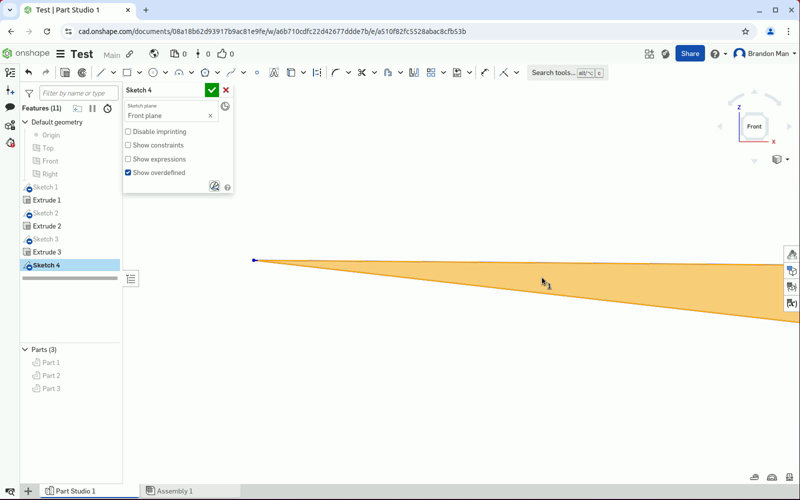
scroll(-6)
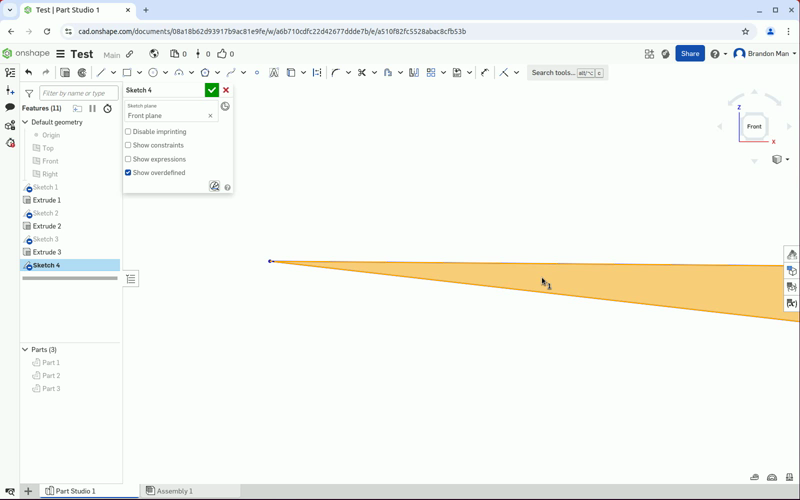
scroll(-6)
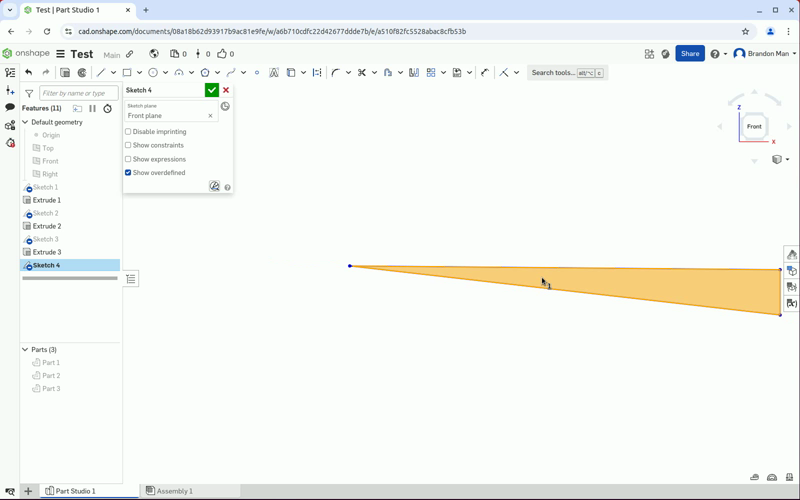
scroll(-6)
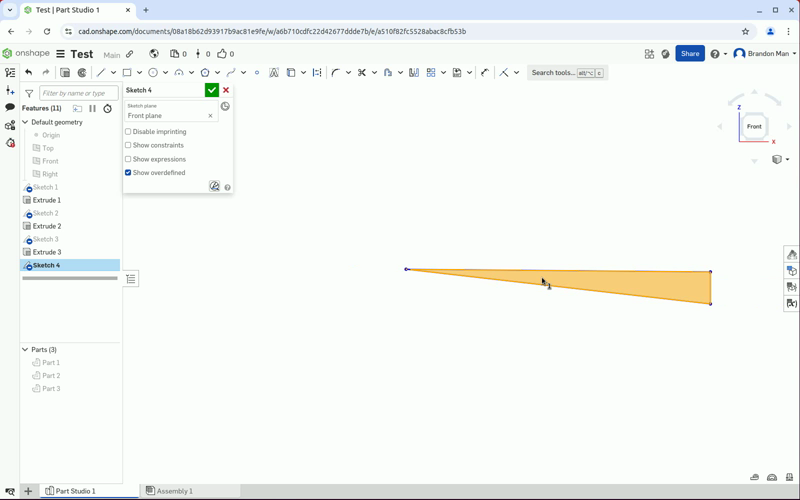
scroll(-6)
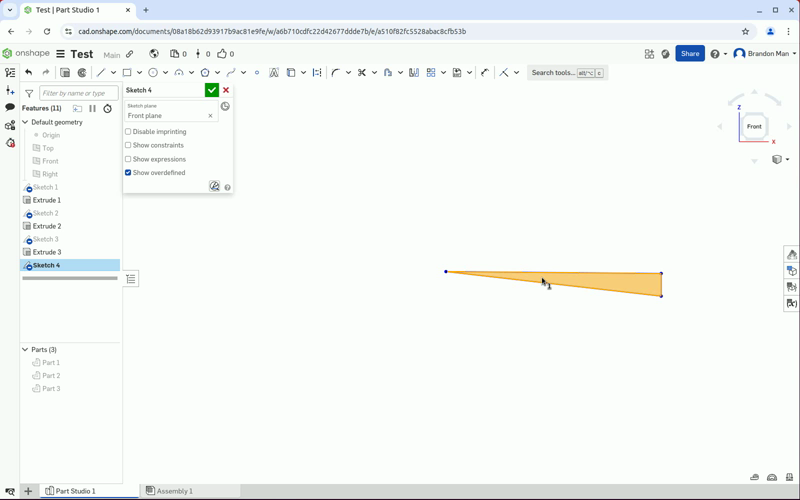
scroll(-6)
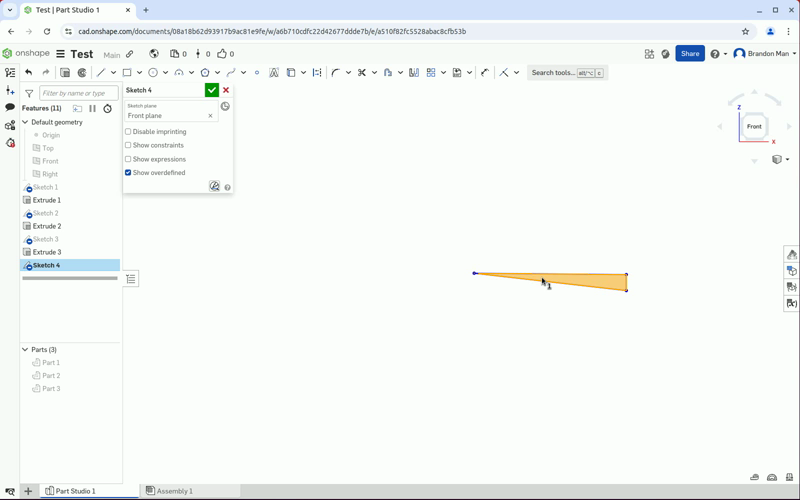
scroll(-6)
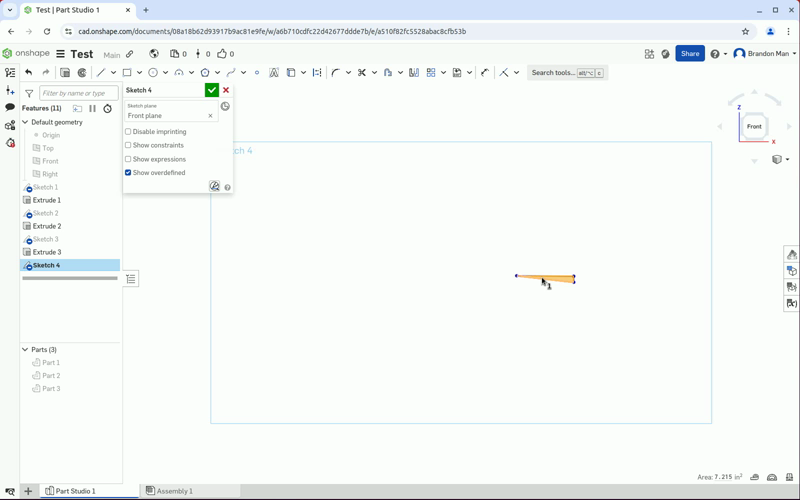
mouse_move(73, 352)
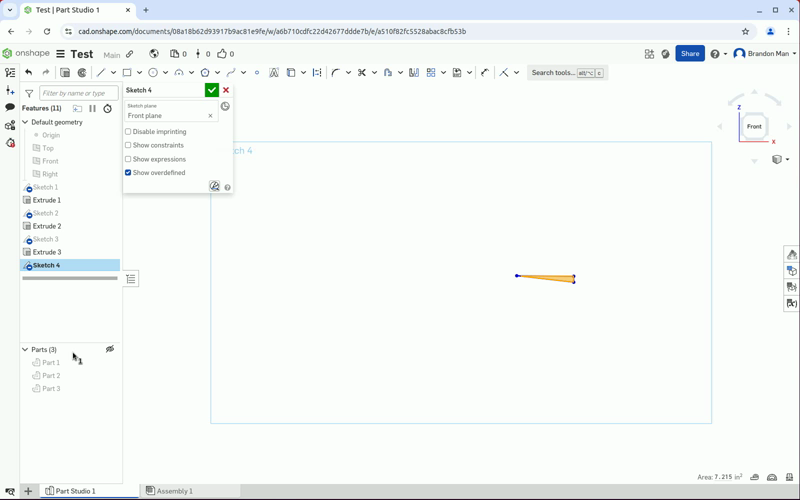
key(shift+y)
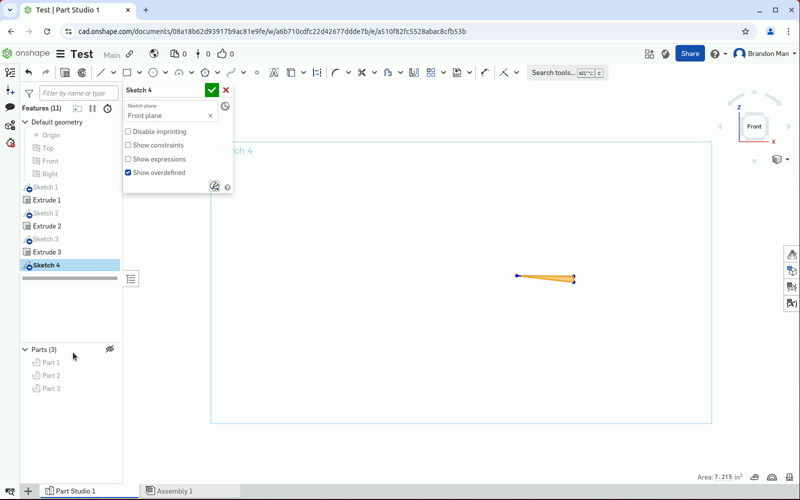
key(shift+e)
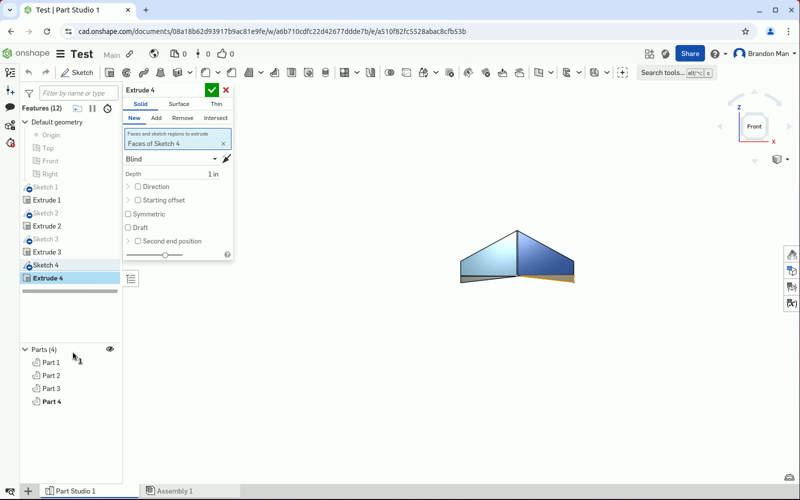
mouse_move(143, 106)
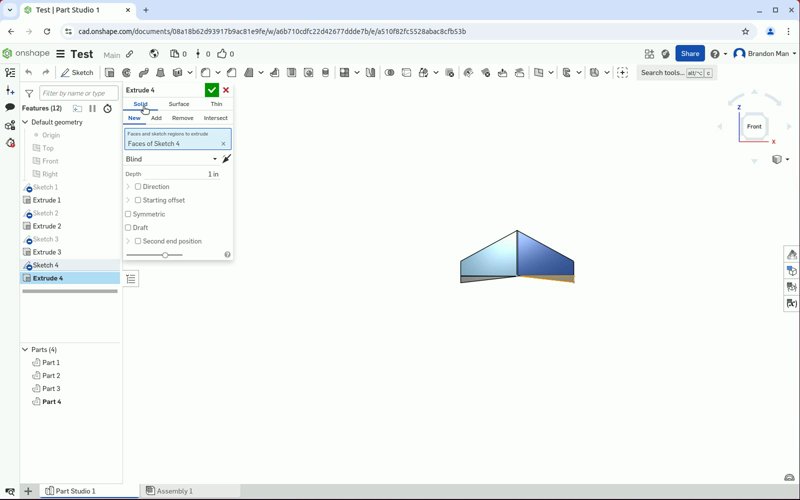
click(143, 106)
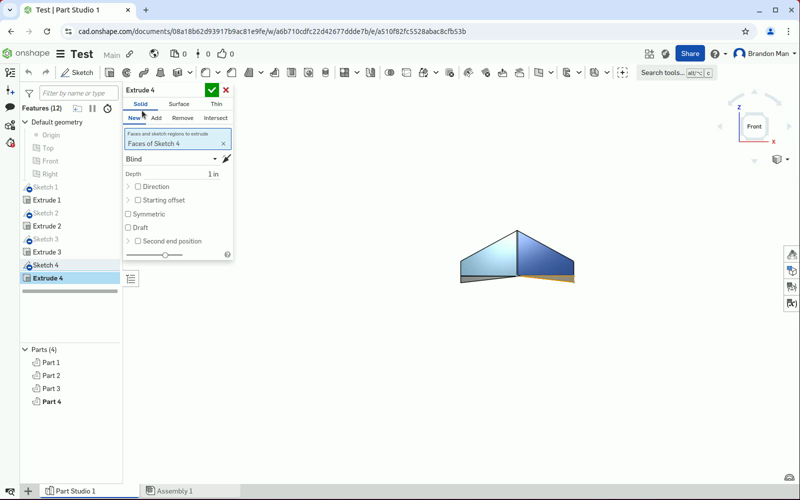
mouse_move(137, 120)
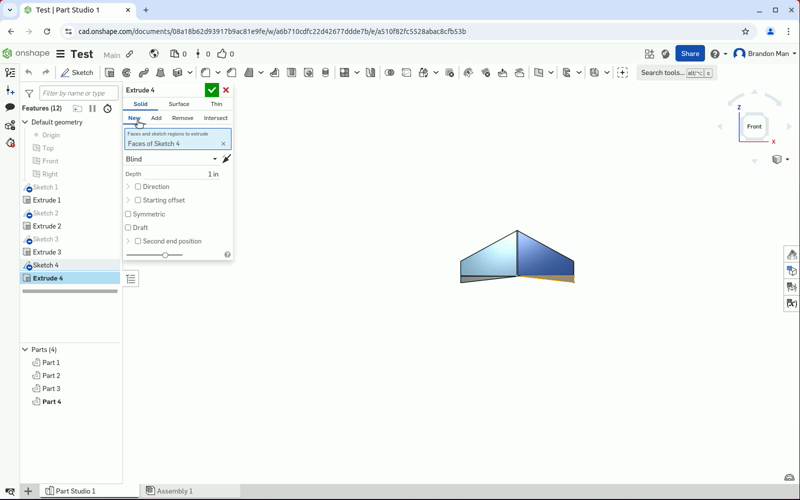
click(137, 120)
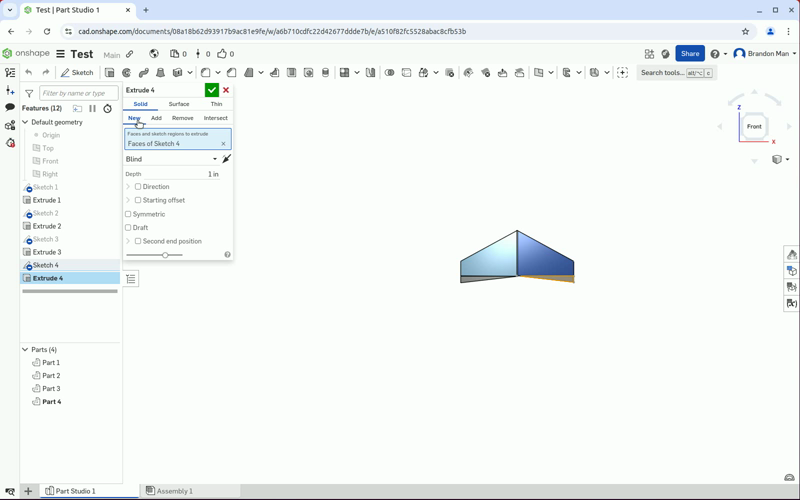
key(tab, 4)
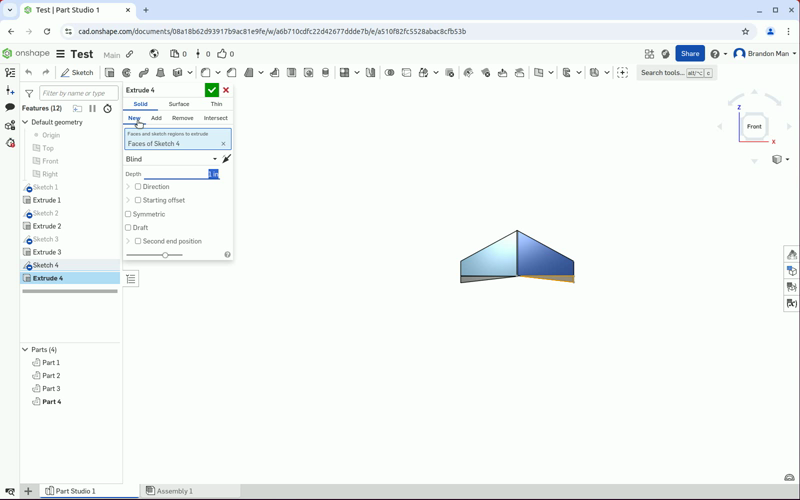
text(0.722)
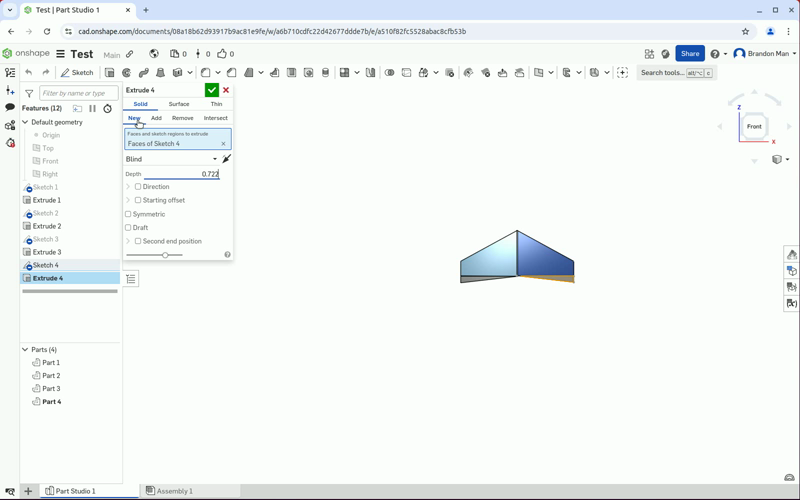
key(enter)
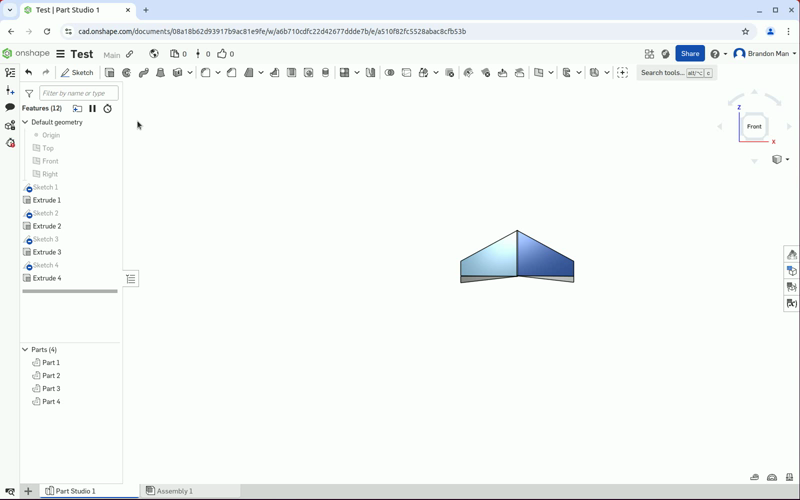
key(shift+h)
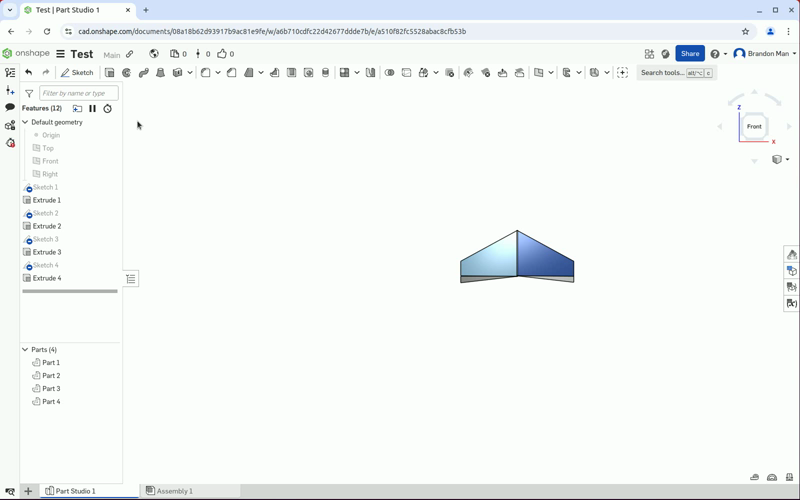
key(shift+h)
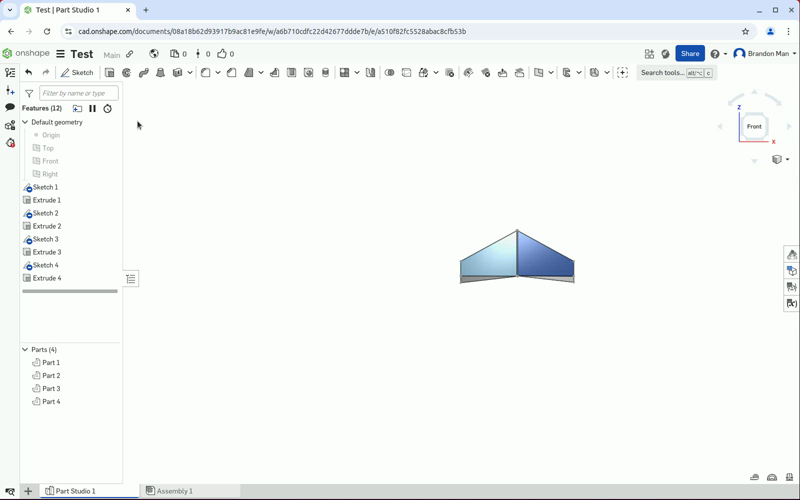
key(shift+7)
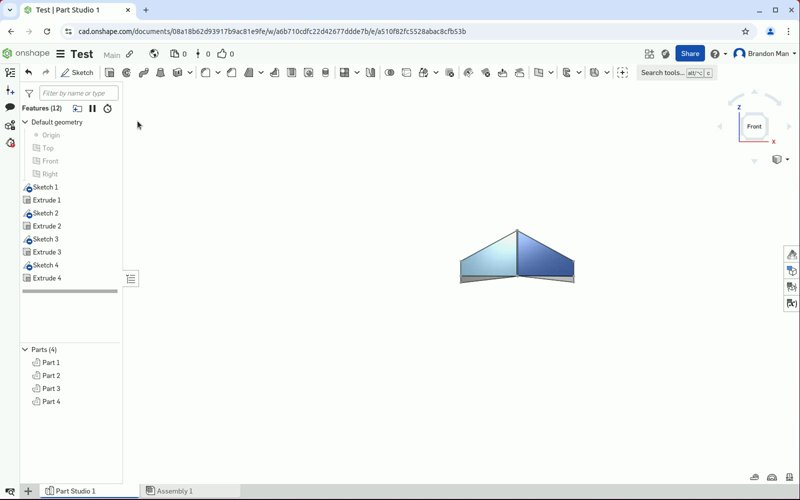
key(left, 2)
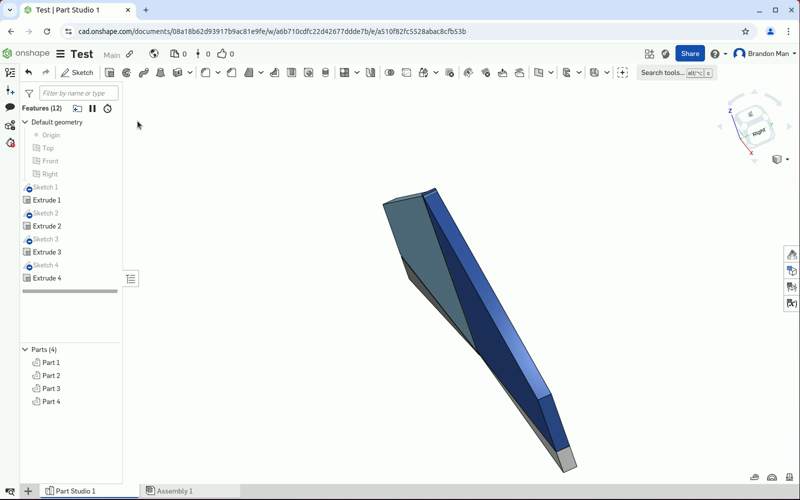
key(down, 2)
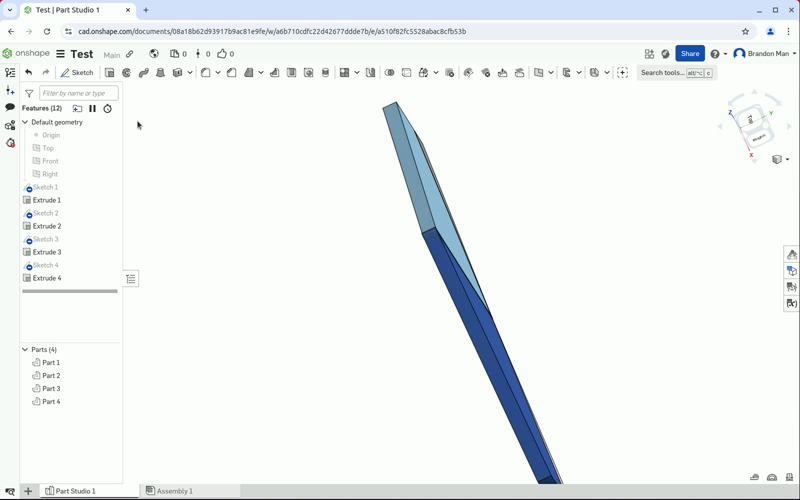
key(up, 2)
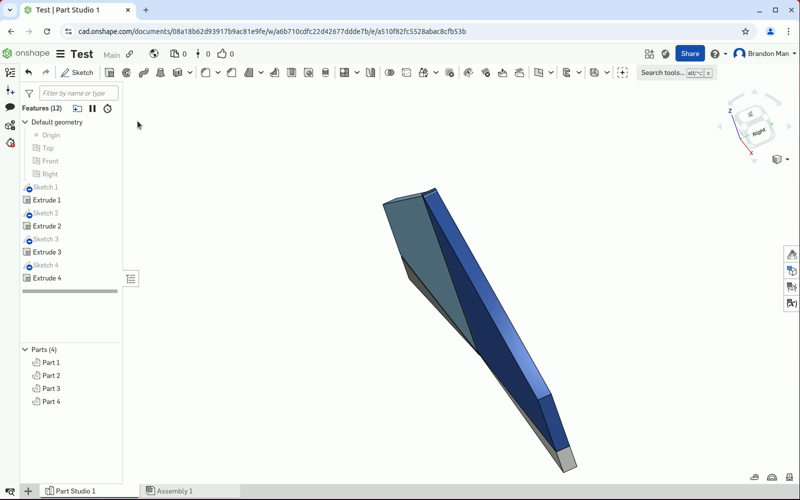
key(right, 2)
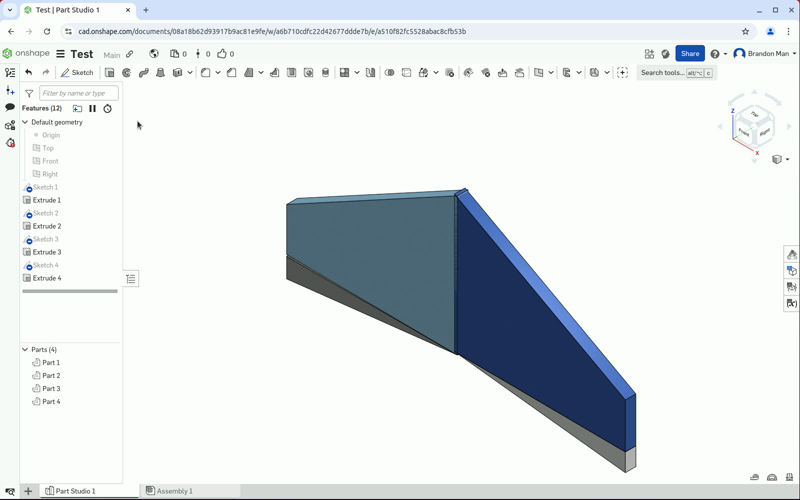
mouse_move(73, 189)
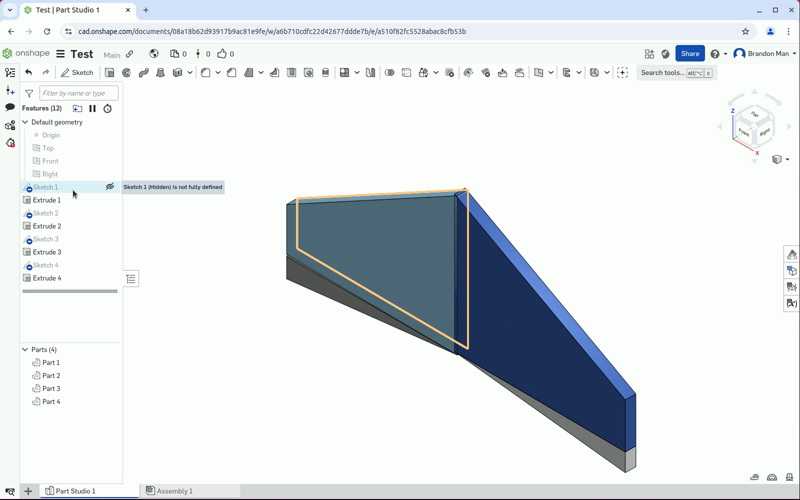
click(73, 189)